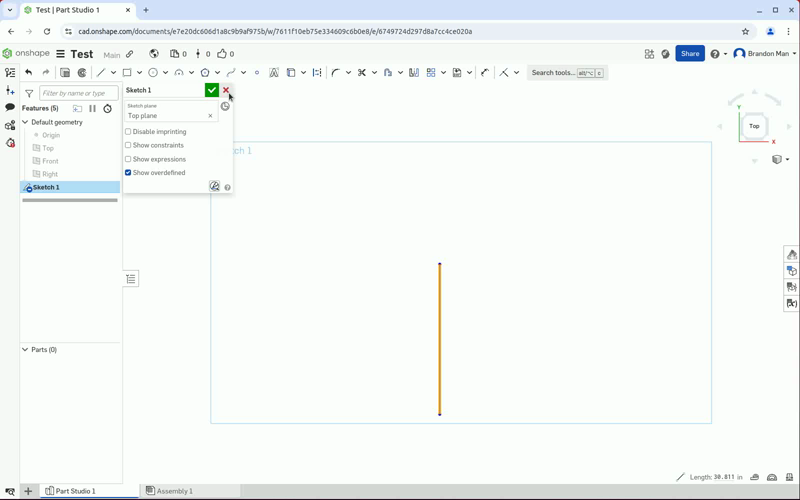
key(shift+h)
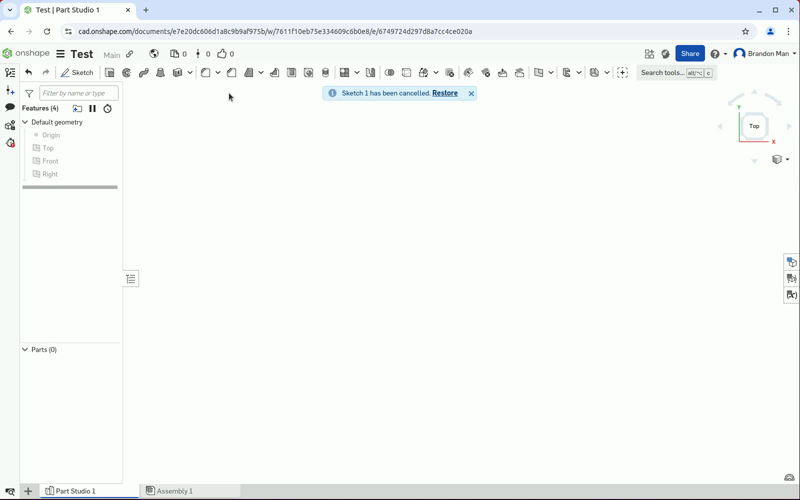
mouse_move(73, 352)
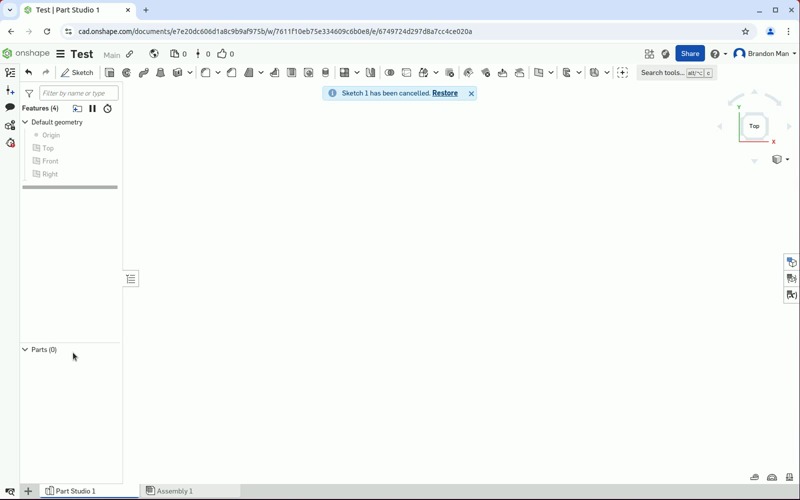
key(y)
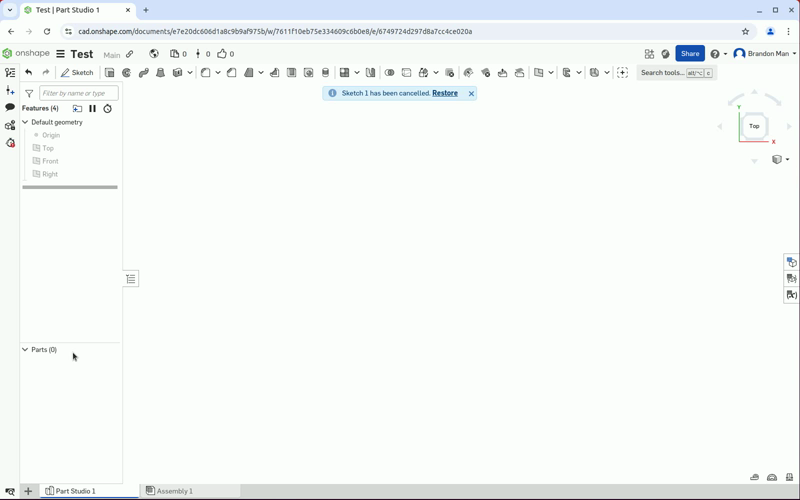
key(shift+p)
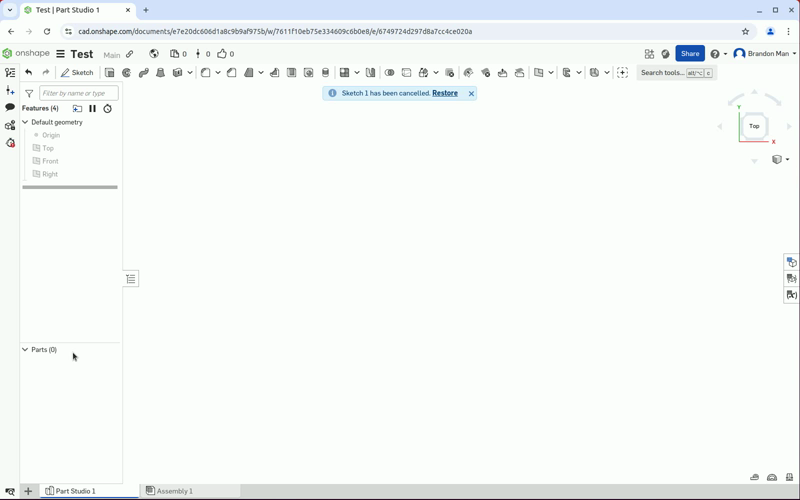
key(space)
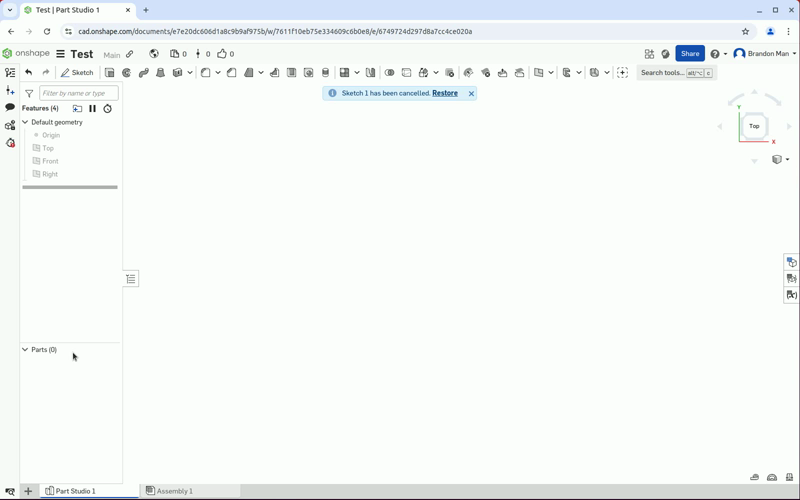
key_down(shift)
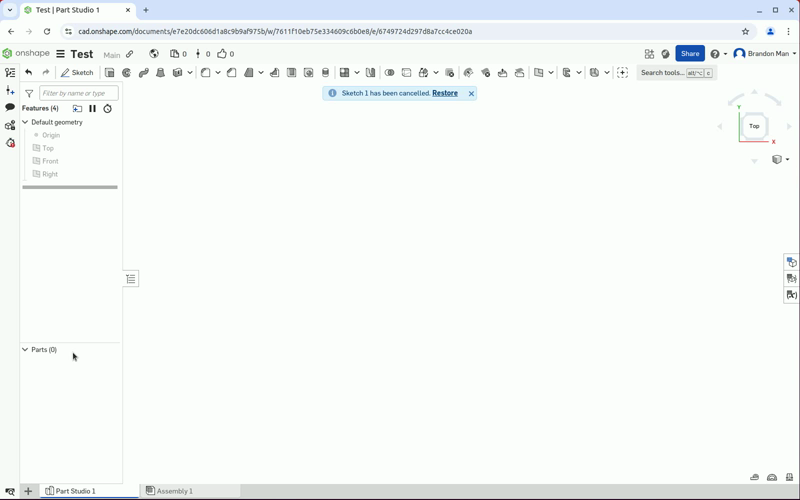
key(up)
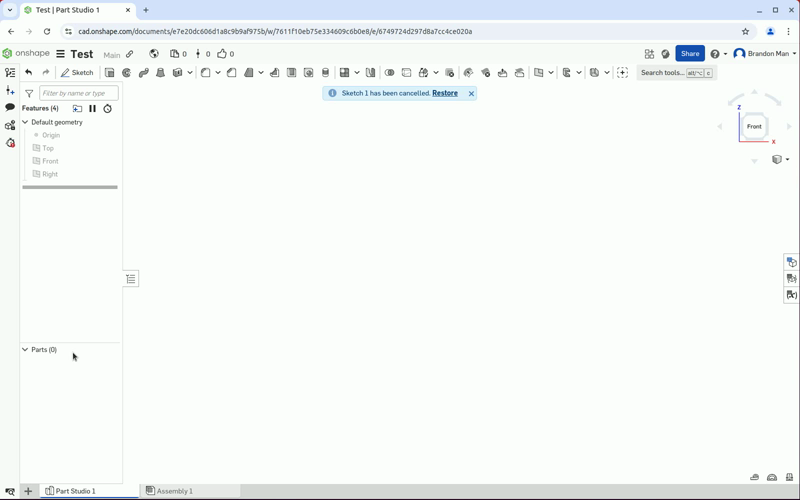
key_up(shift)
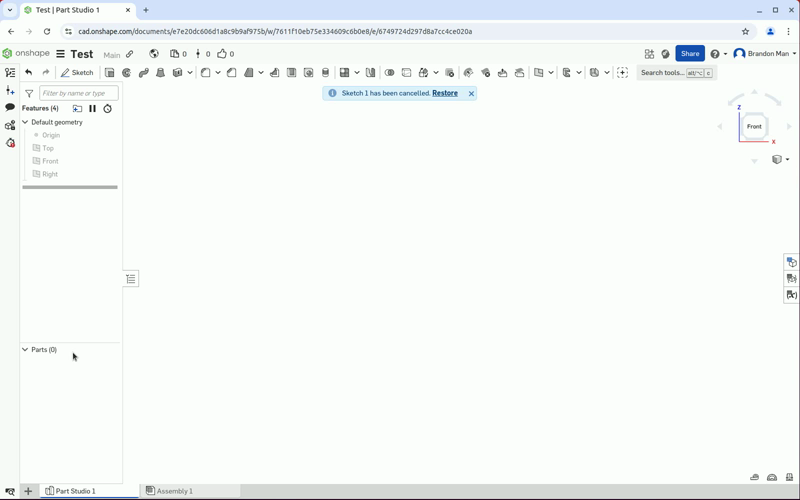
mouse_move(73, 352)
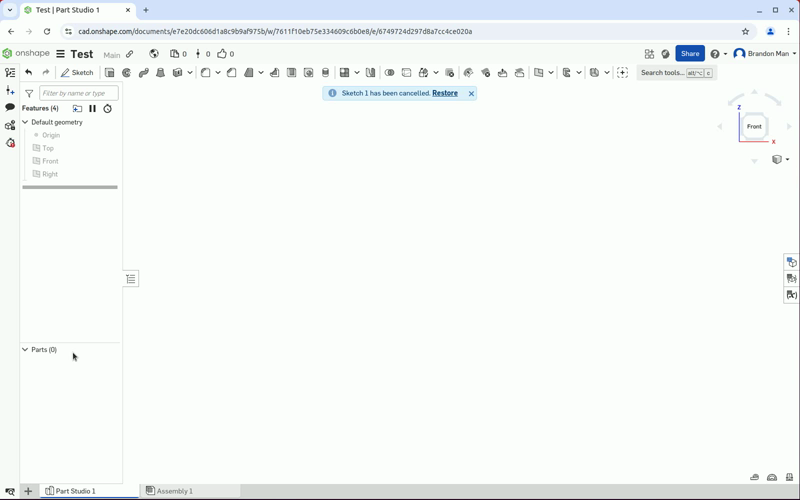
key(shift+y)
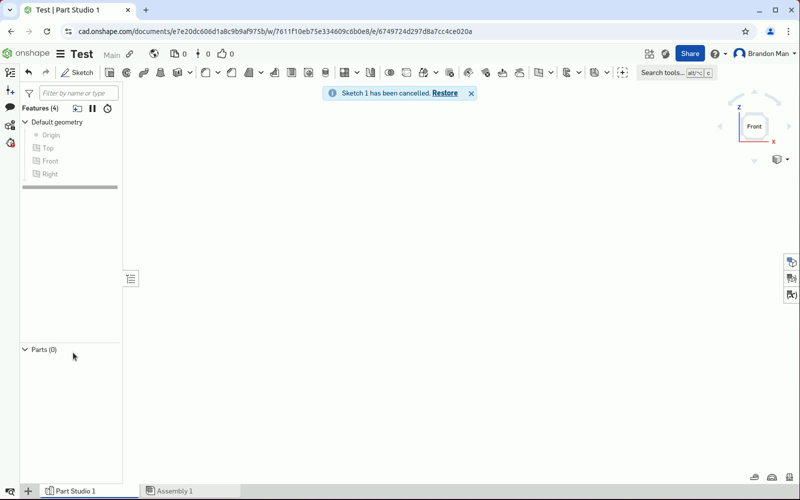
mouse_move(541, 75)
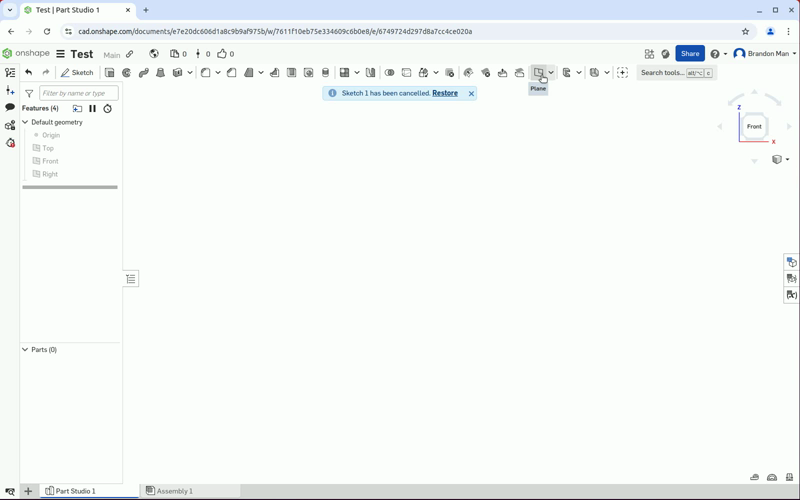
click(541, 75)
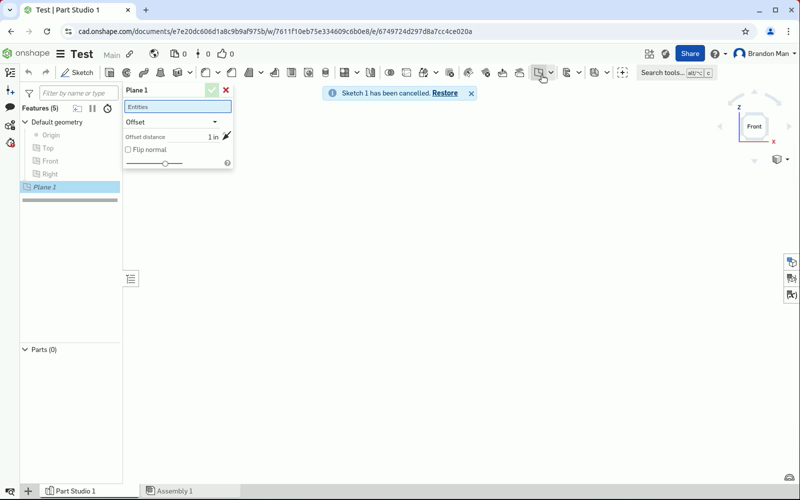
mouse_move(73, 163)
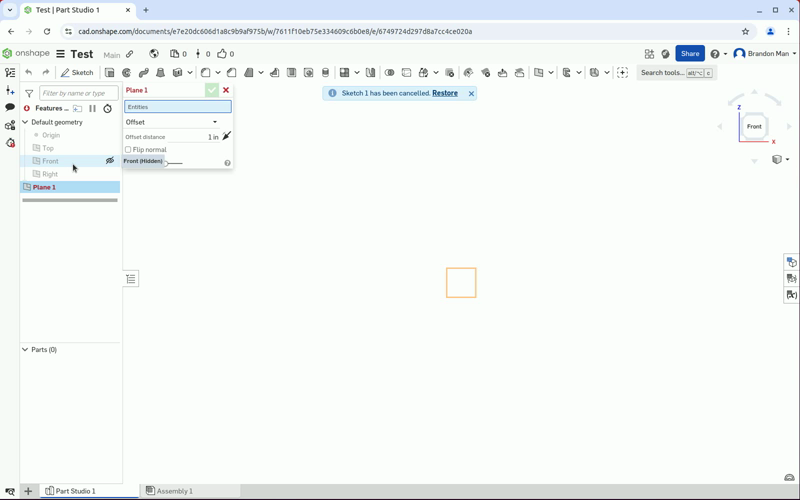
click(73, 163)
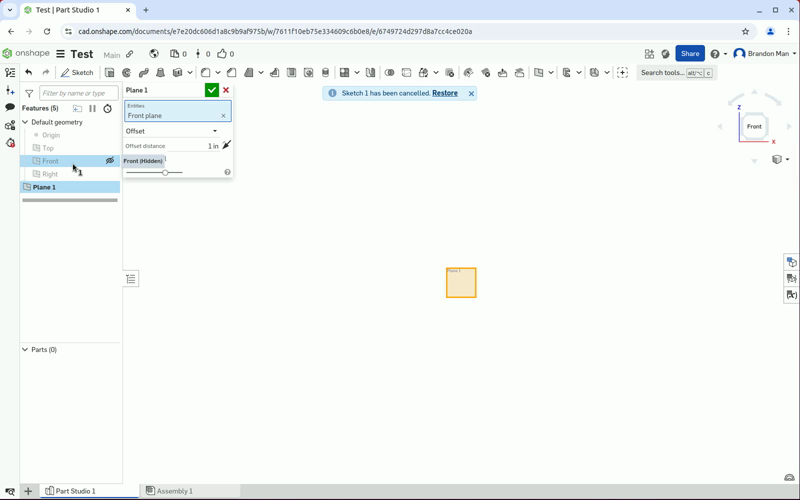
key(tab, 2)
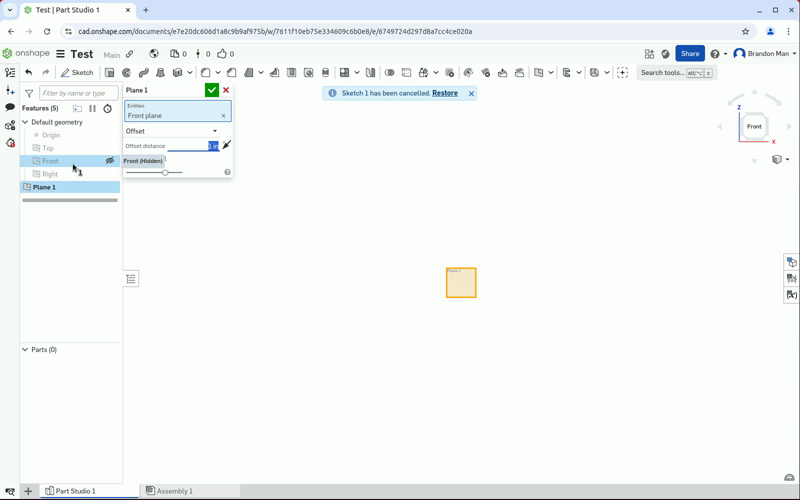
text(4.56)
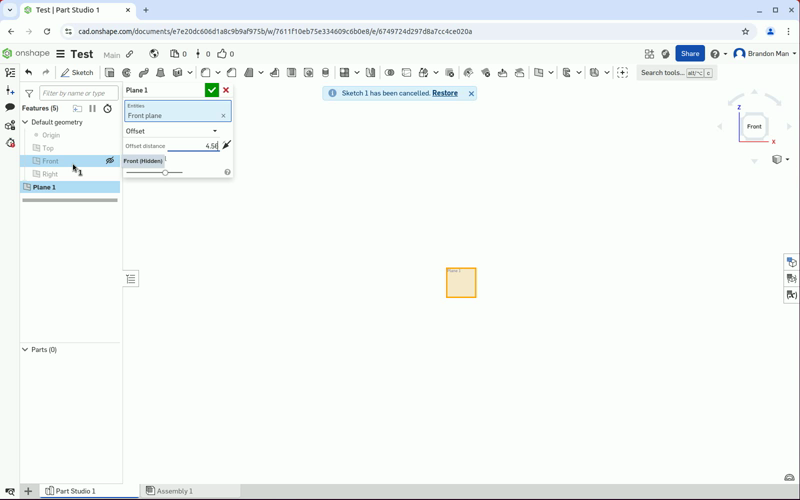
key(enter, 2)
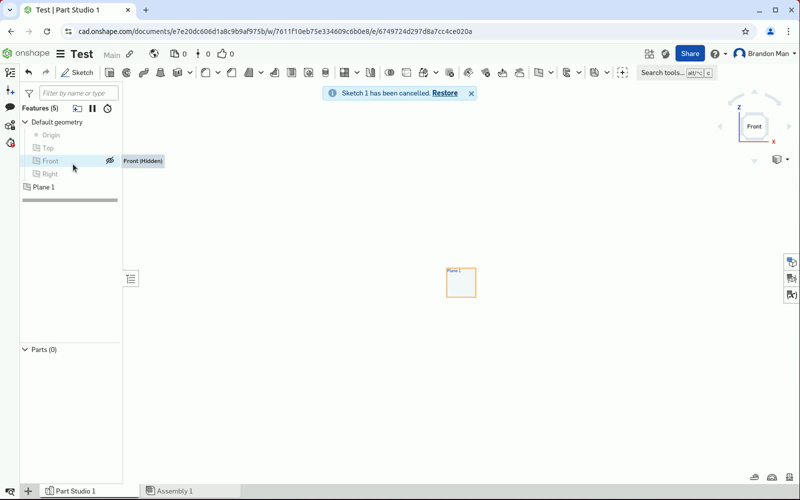
key(shift+s)
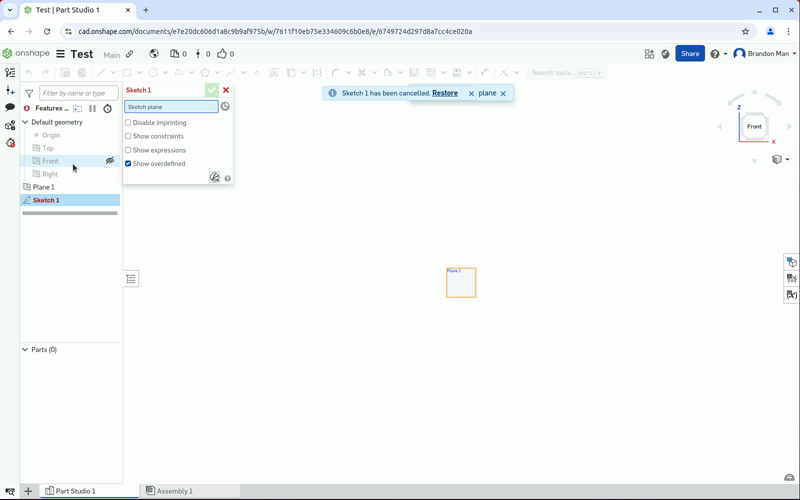
mouse_move(73, 189)
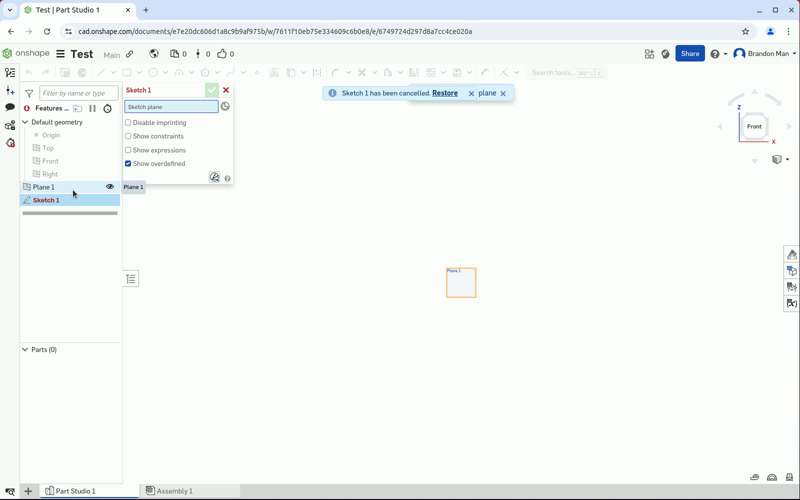
click(73, 189)
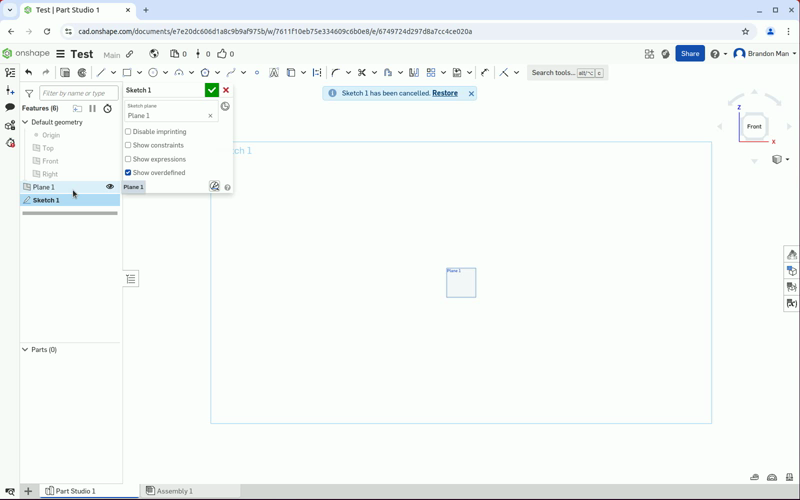
mouse_move(73, 352)
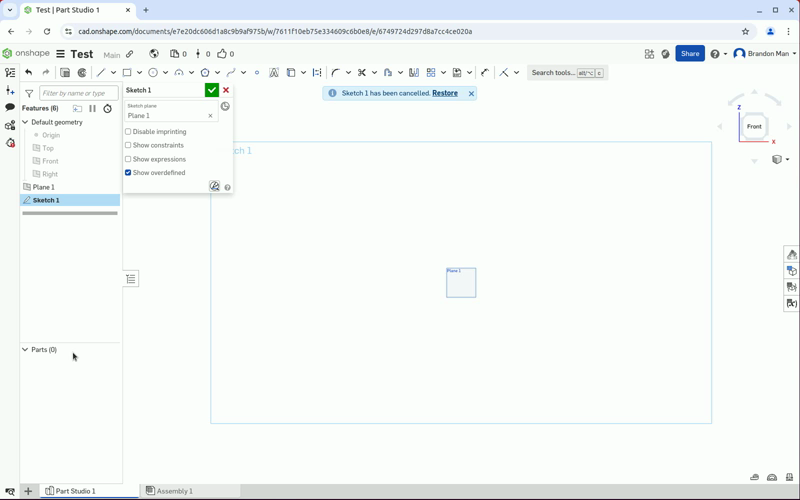
key(y)
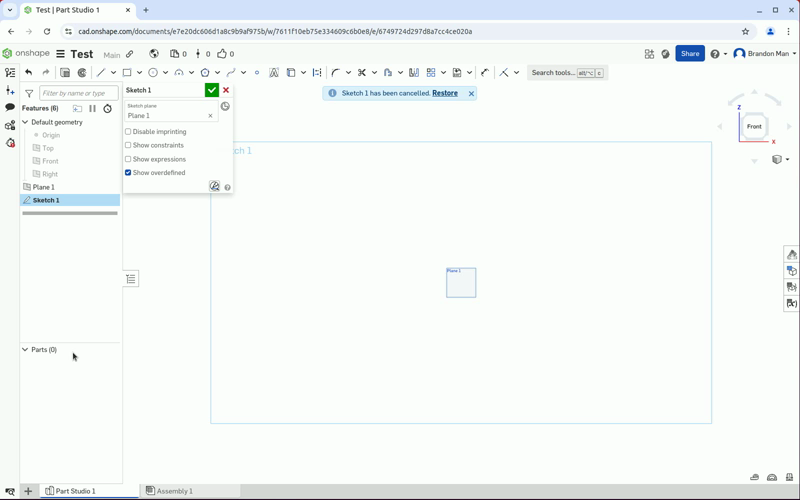
key(l)
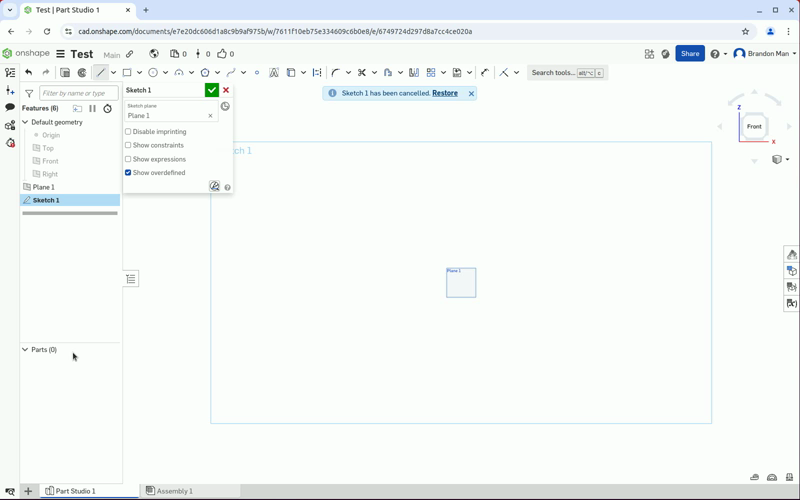
key_down(shift)
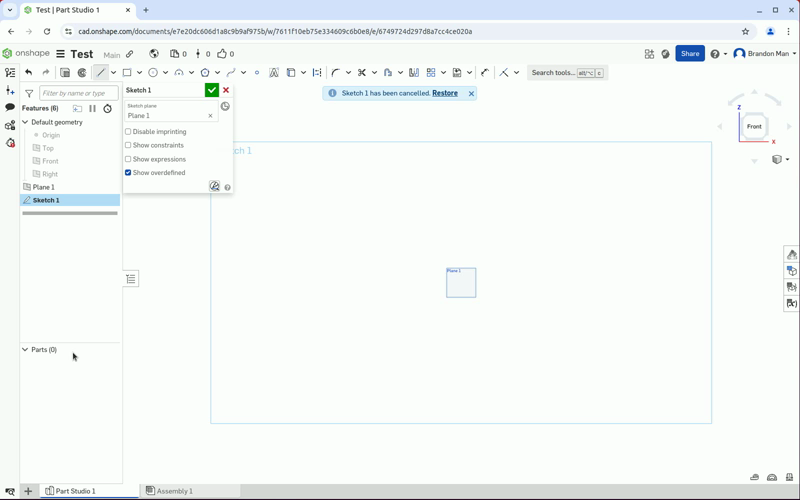
mouse_move(348, 319)
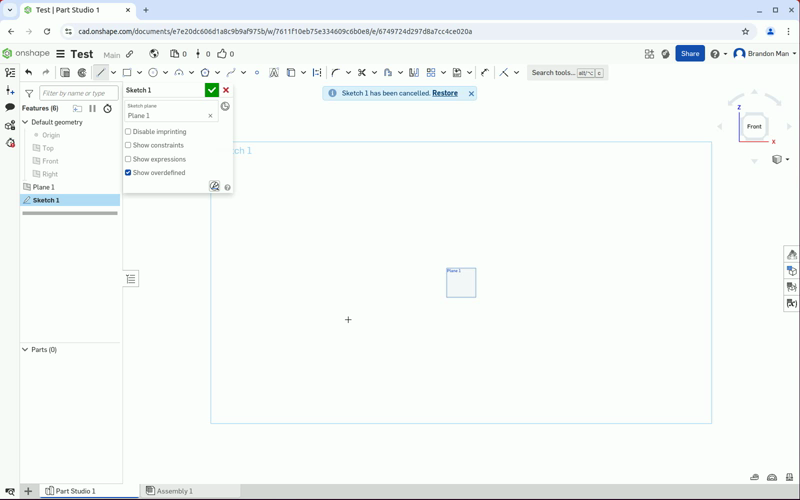
click(348, 319)
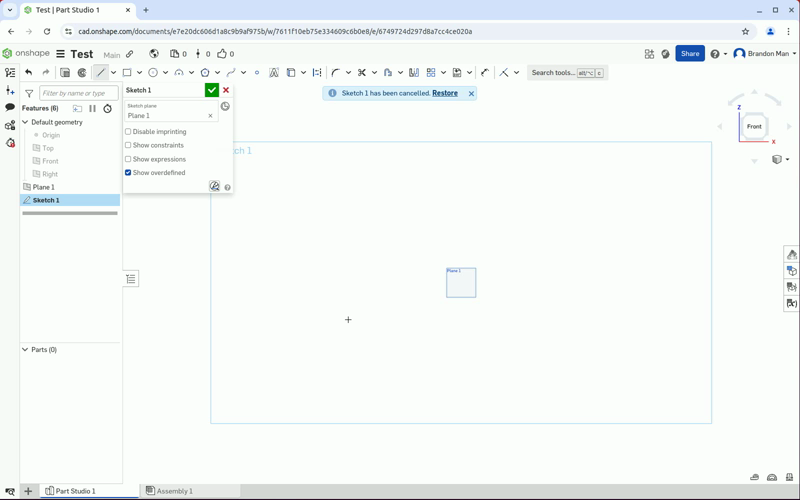
key_up(shift)
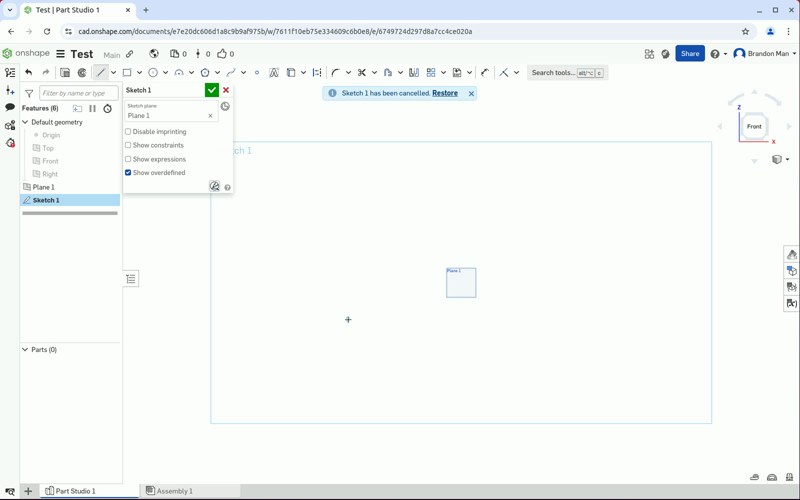
key_down(shift)
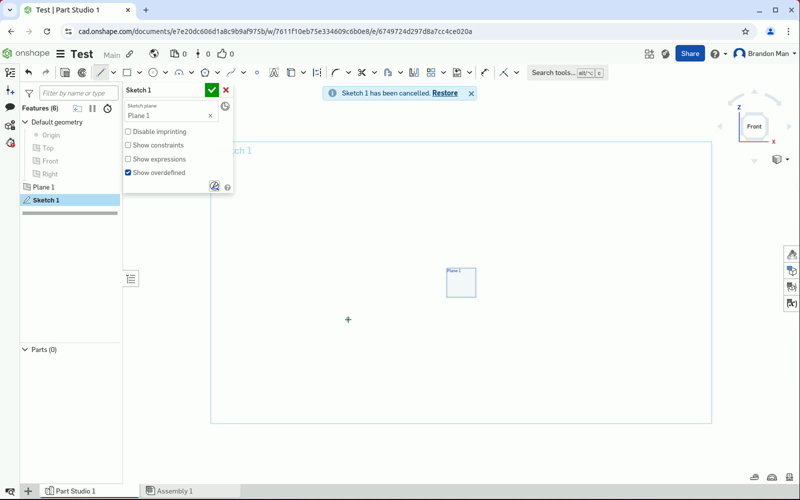
mouse_move(492, 319)
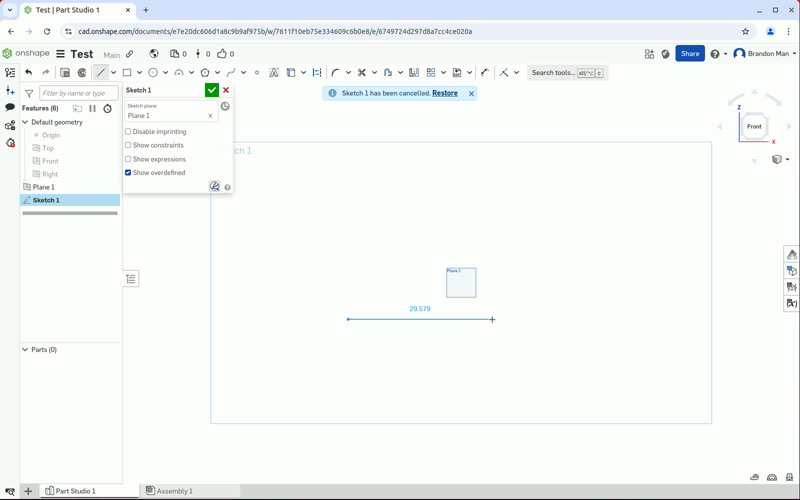
click(492, 319)
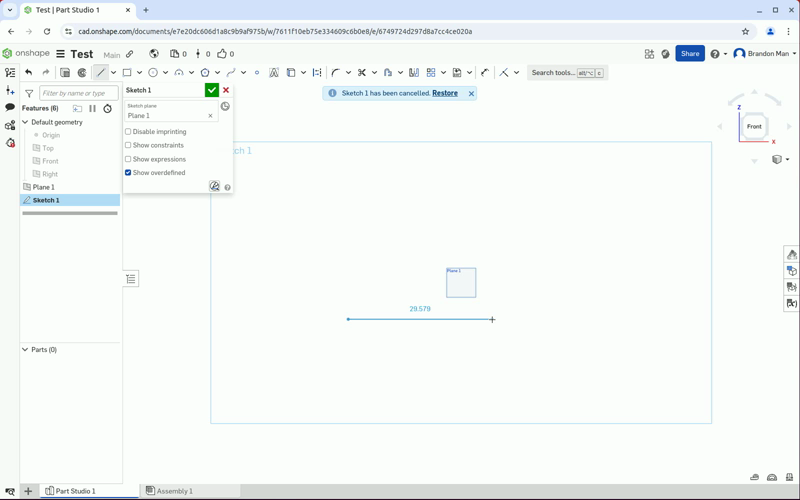
key_up(shift)
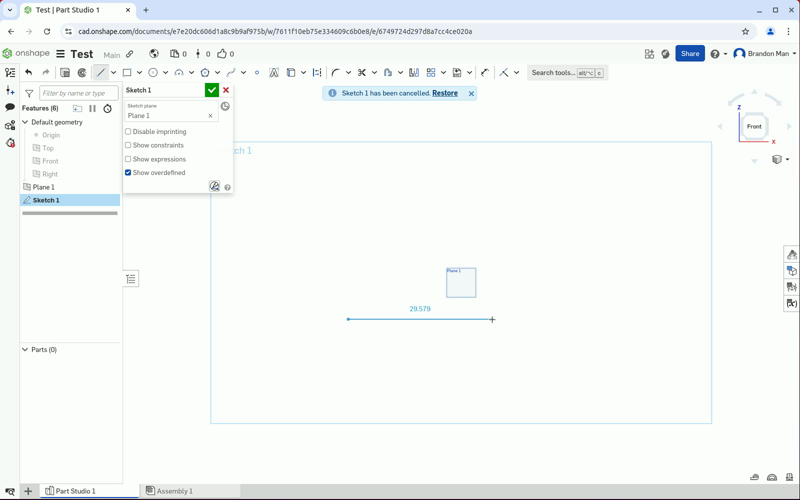
key_down(shift)
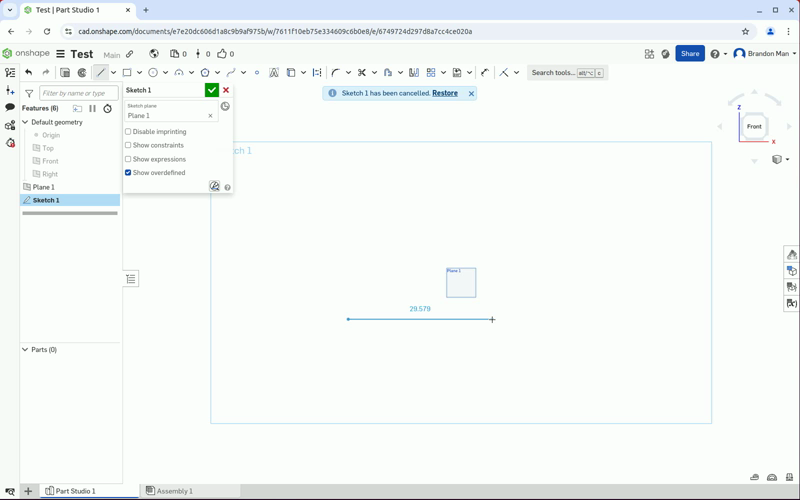
mouse_move(522, 319)
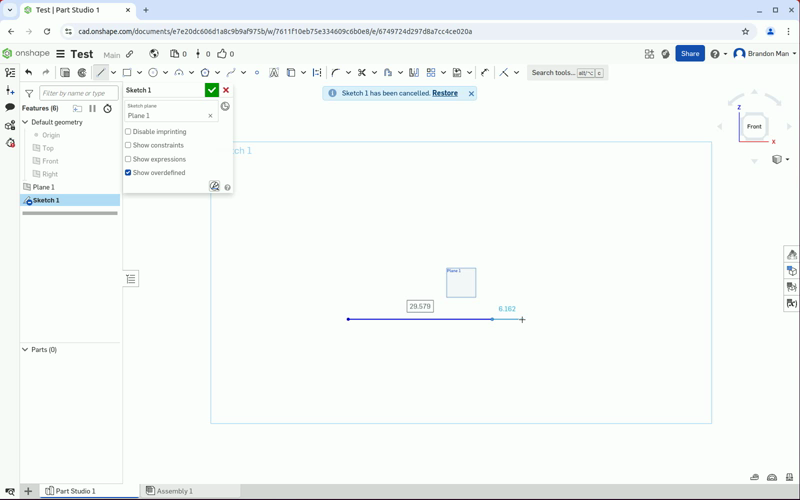
mouse_move(492, 314)
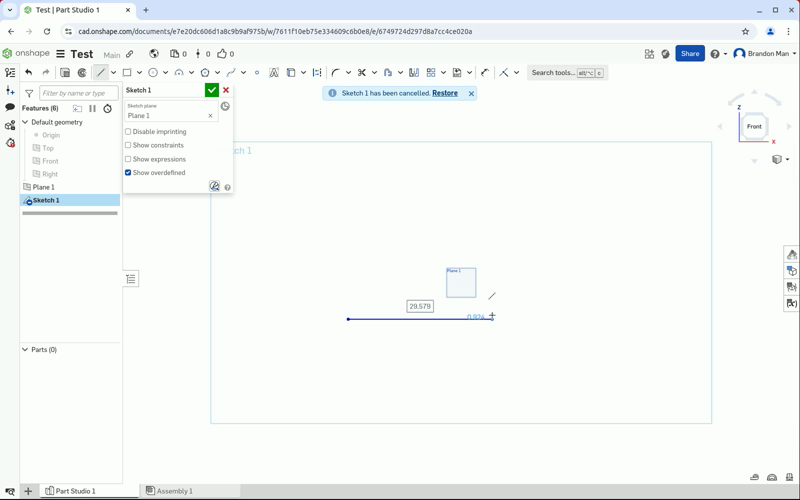
scroll(6)
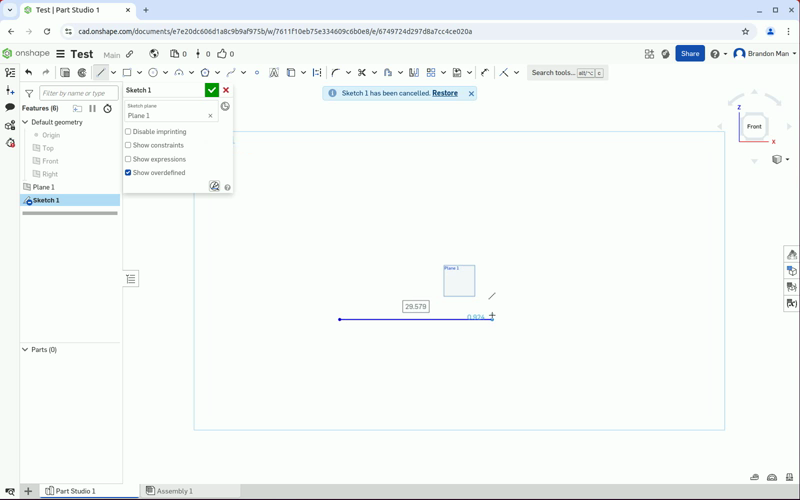
scroll(6)
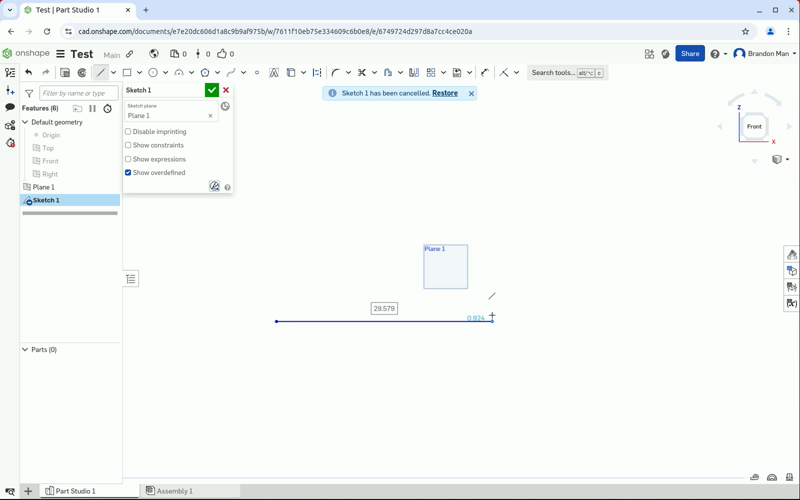
scroll(6)
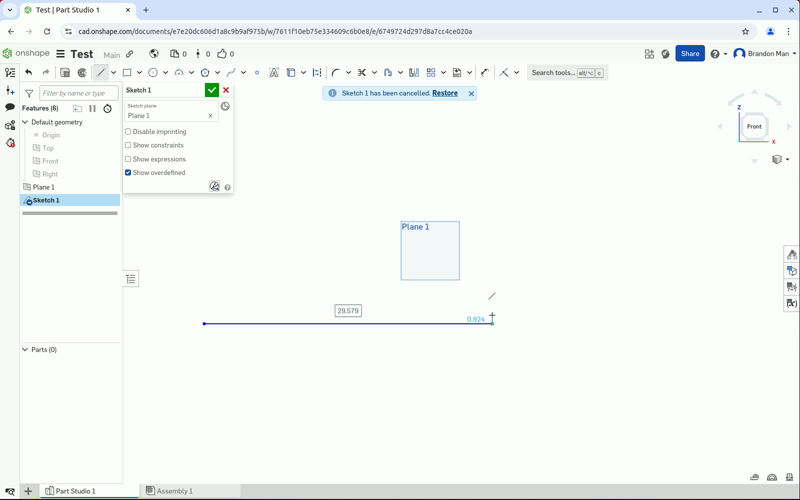
scroll(6)
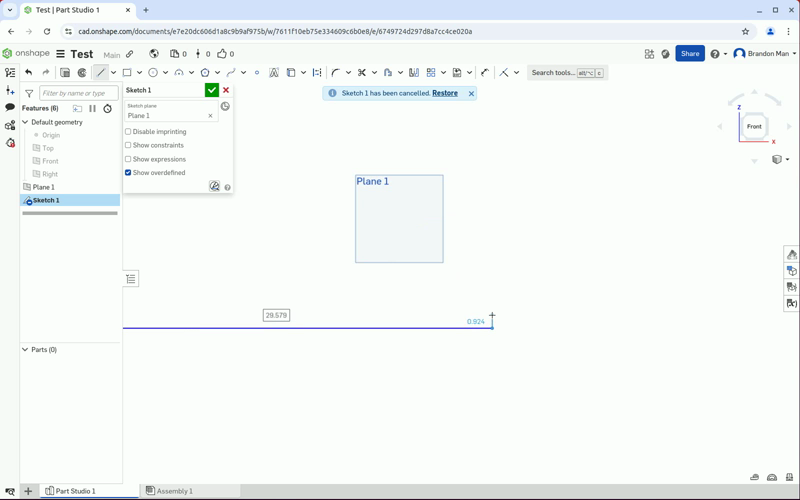
scroll(6)
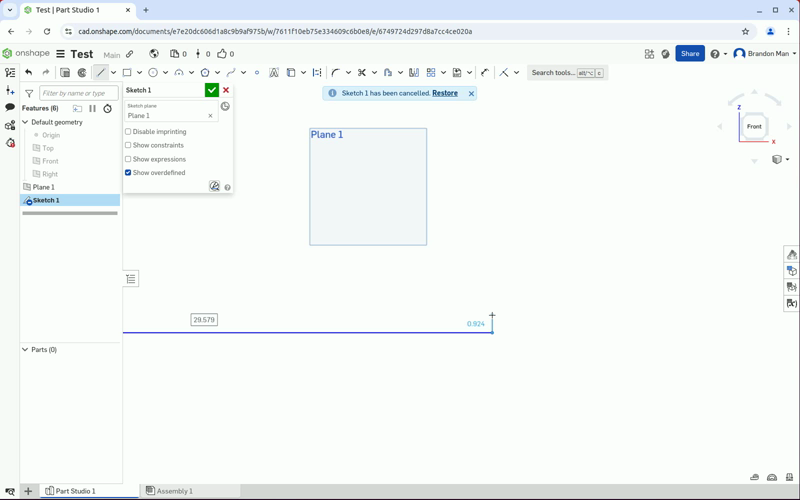
scroll(6)
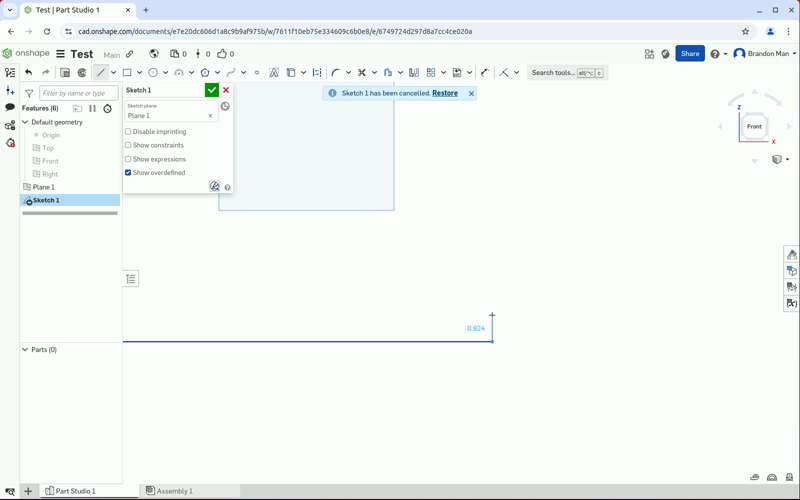
scroll(6)
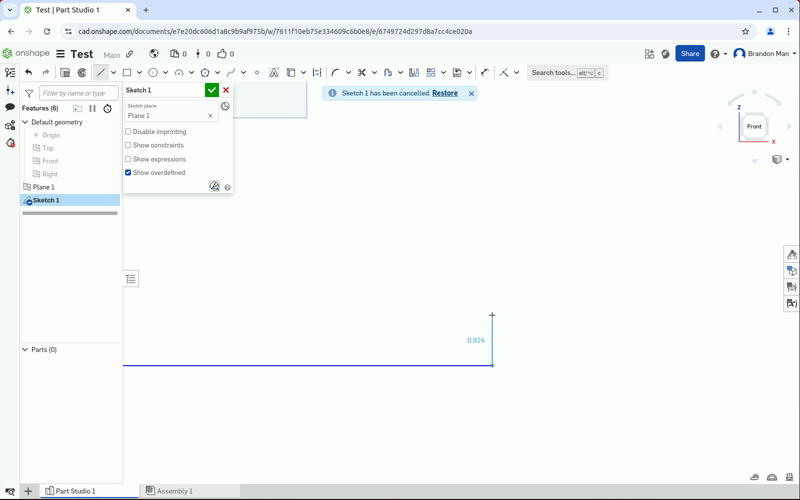
click(492, 314)
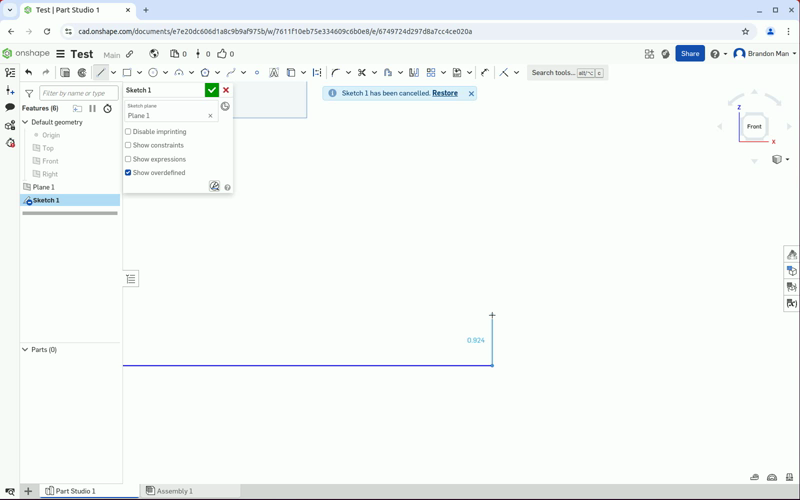
scroll(-6)
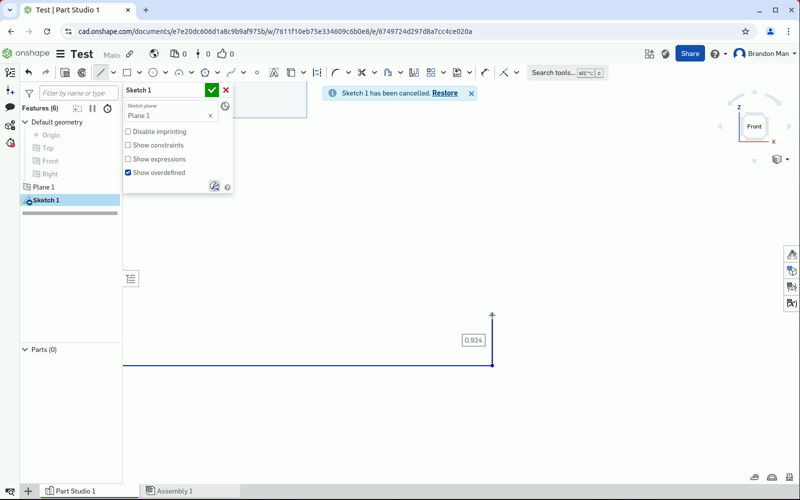
scroll(-6)
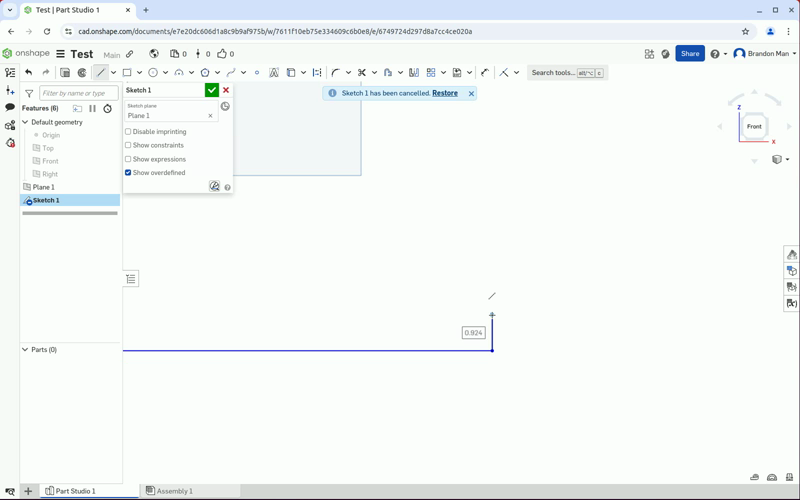
scroll(-6)
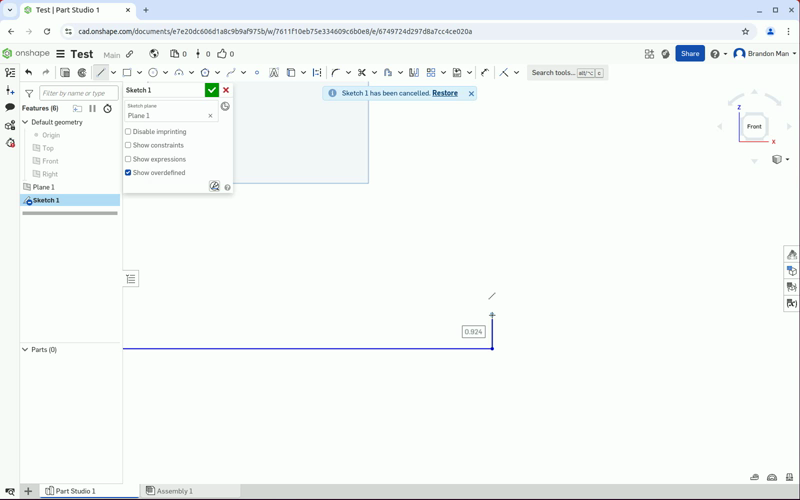
scroll(-6)
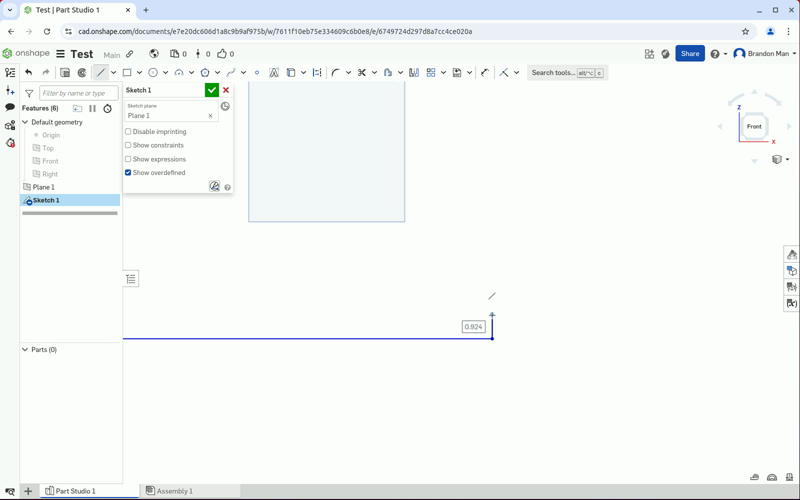
scroll(-6)
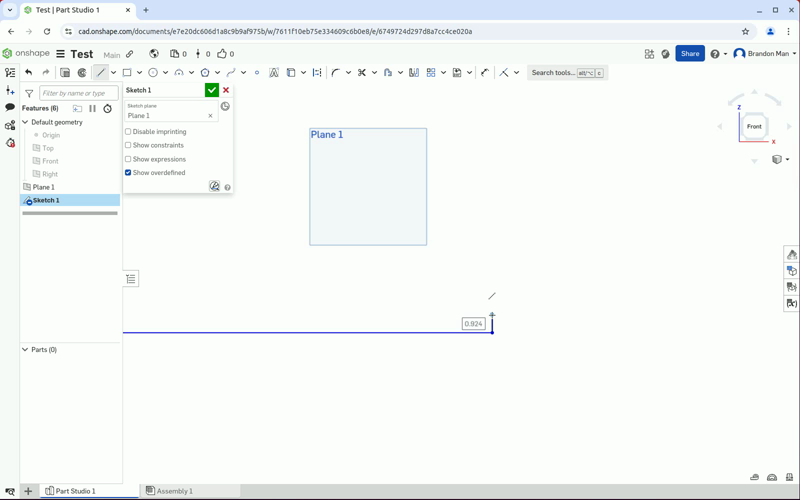
scroll(-6)
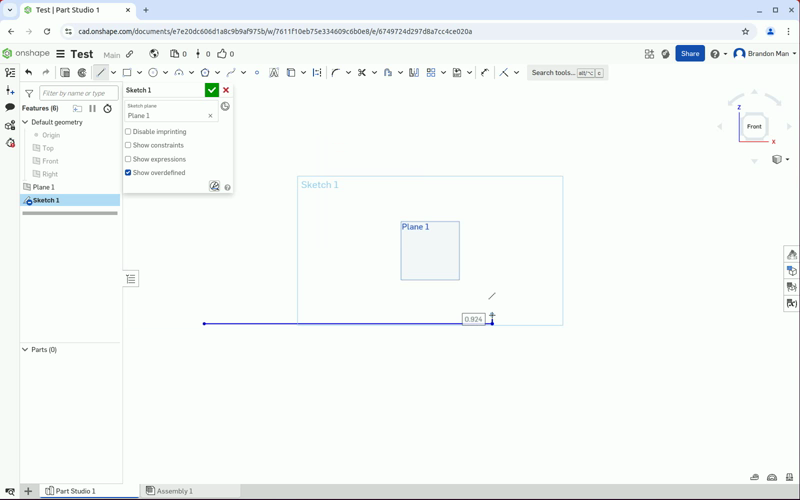
scroll(-6)
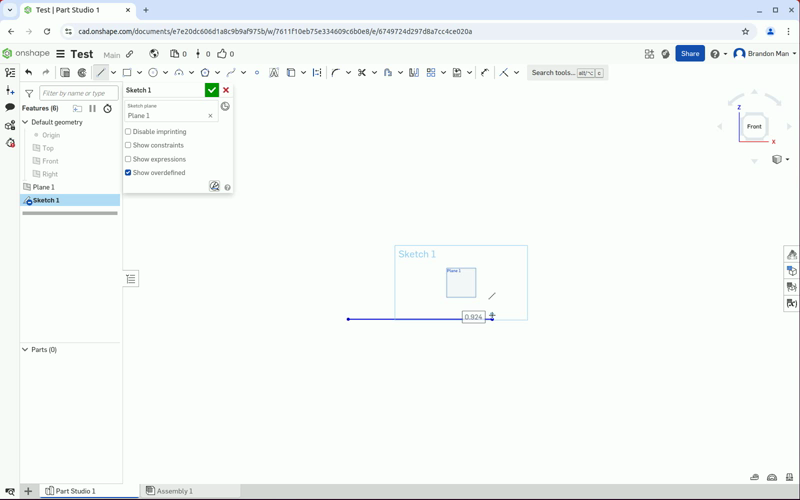
key_up(shift)
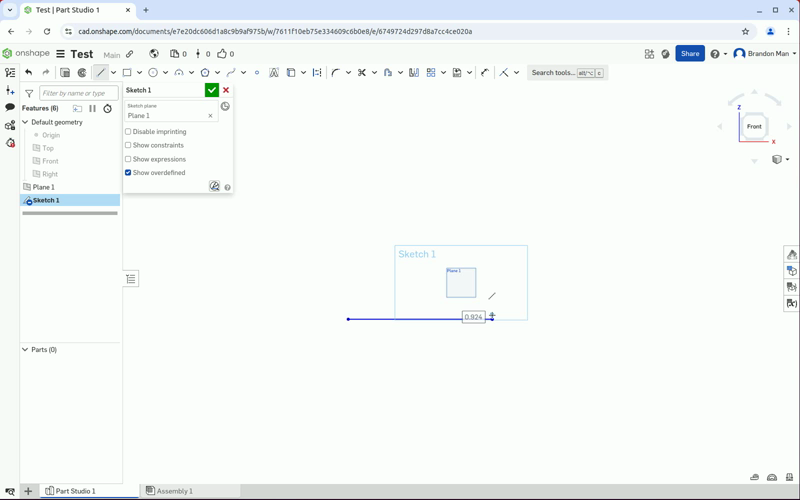
key_down(shift)
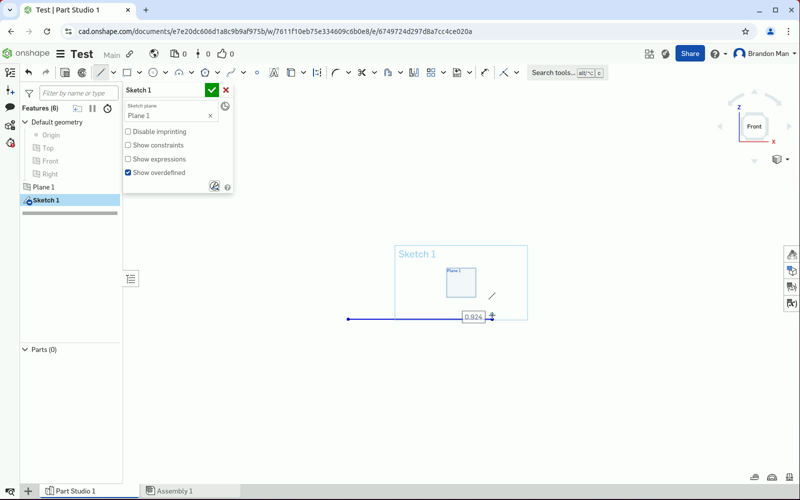
mouse_move(348, 314)
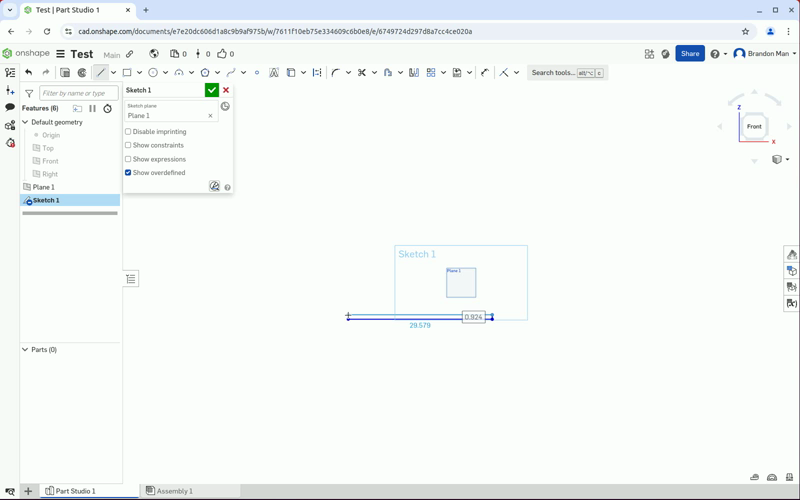
click(348, 314)
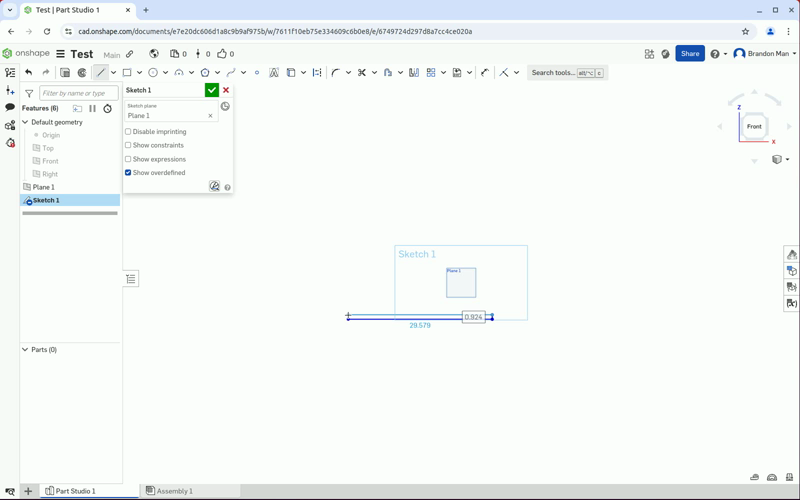
key_up(shift)
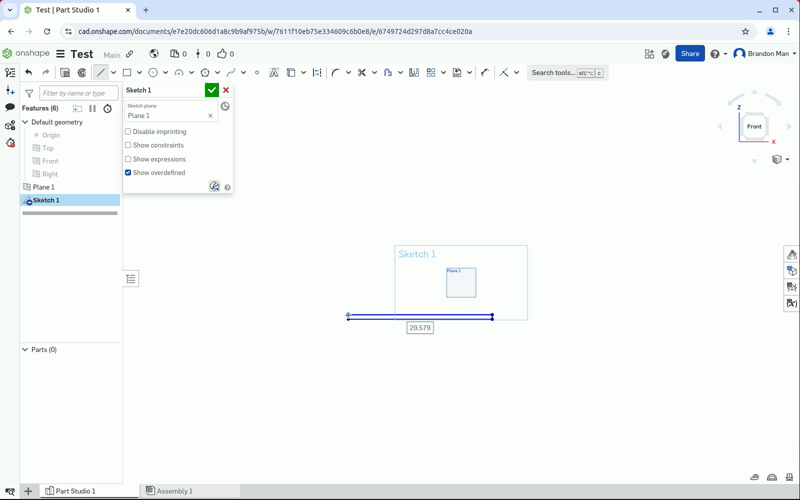
mouse_move(378, 314)
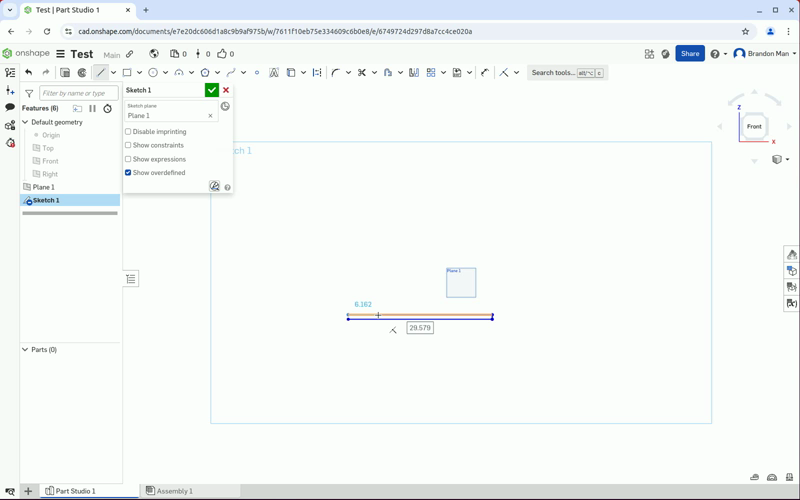
key_down(shift)
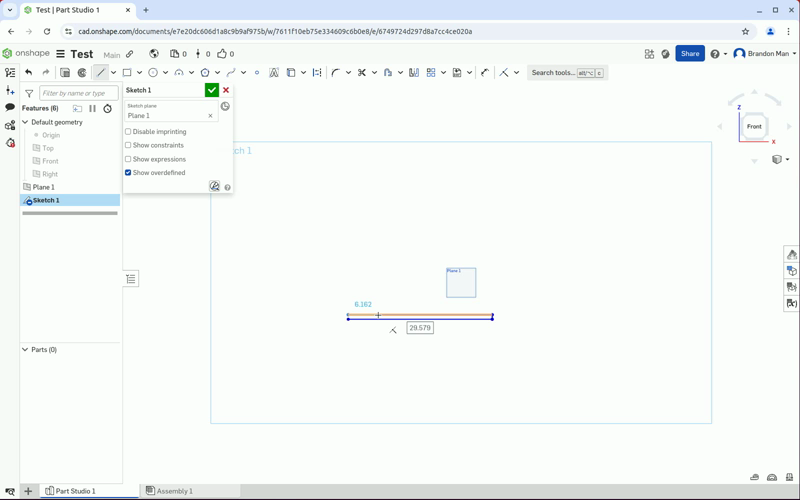
mouse_move(348, 319)
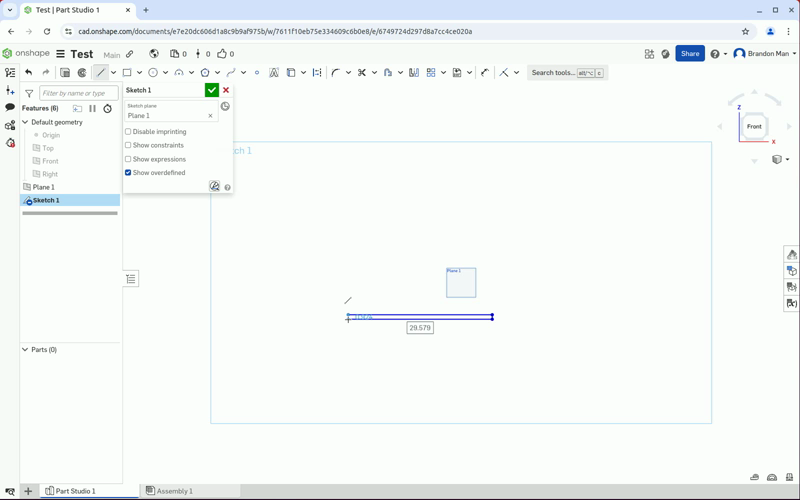
scroll(6)
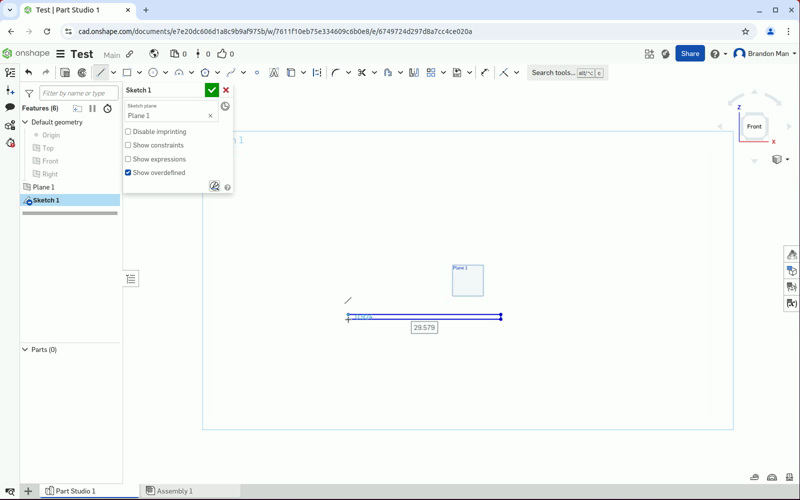
scroll(6)
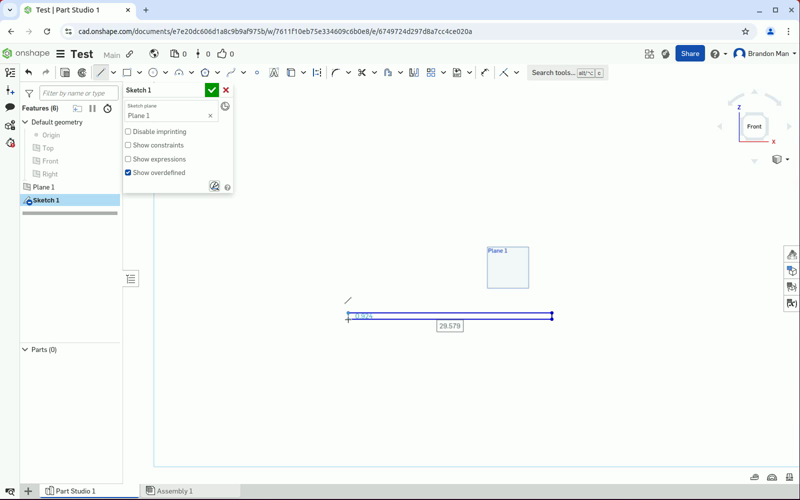
scroll(6)
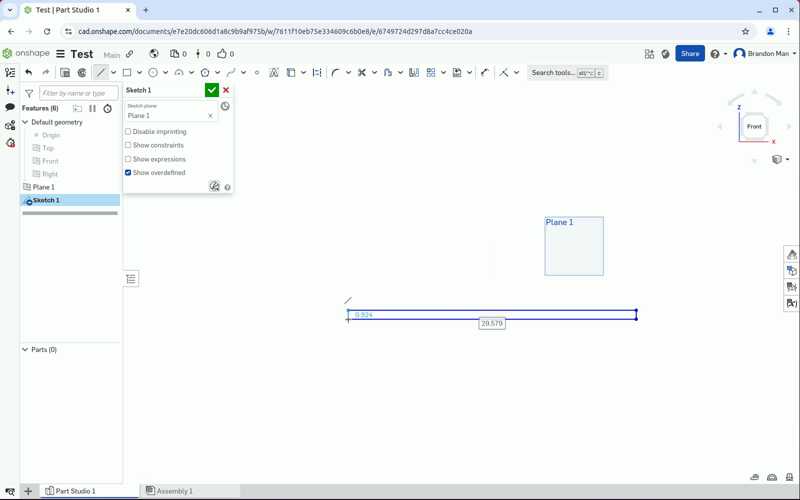
scroll(6)
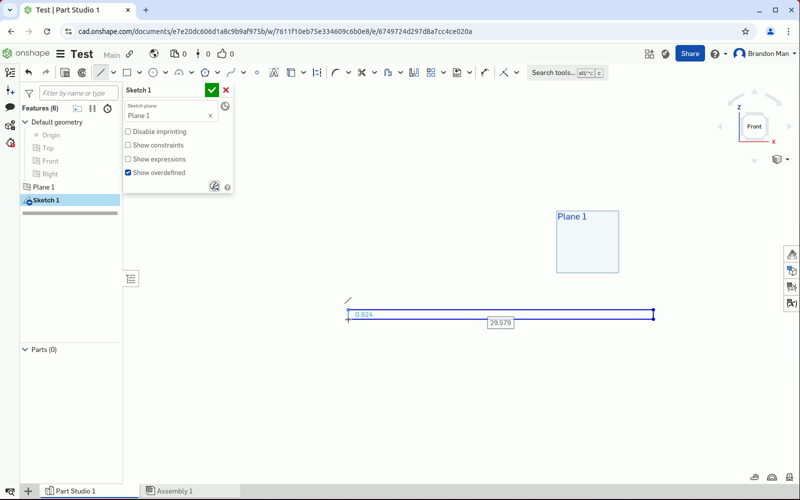
scroll(6)
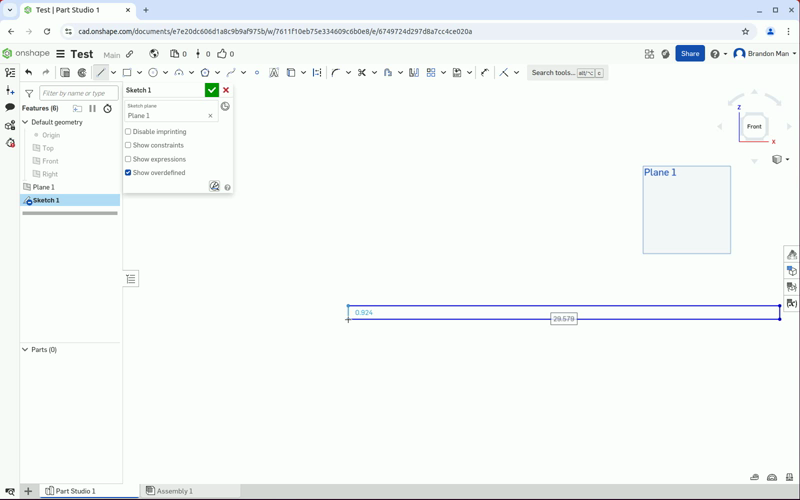
scroll(6)
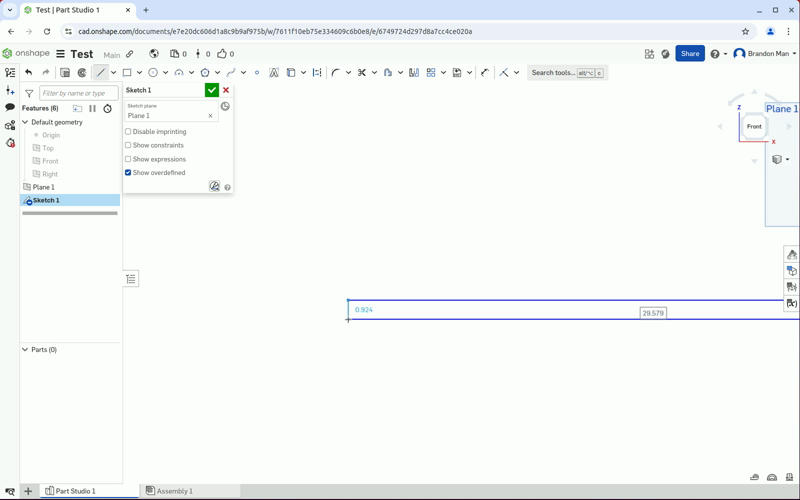
scroll(6)
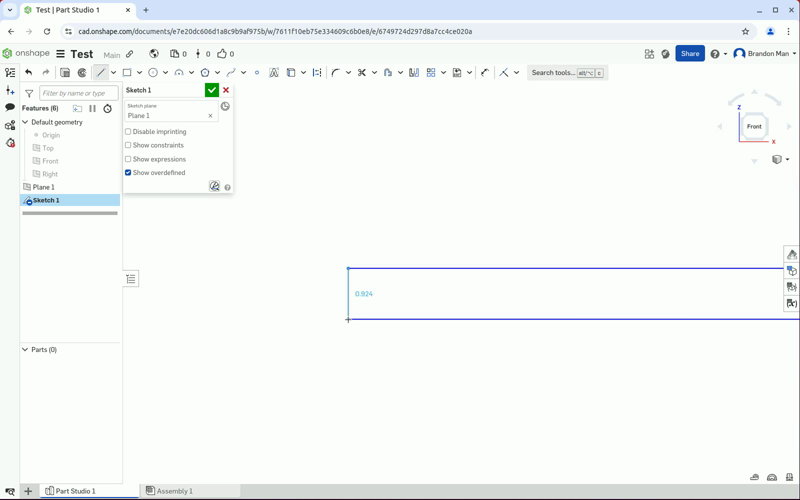
key_up(shift)
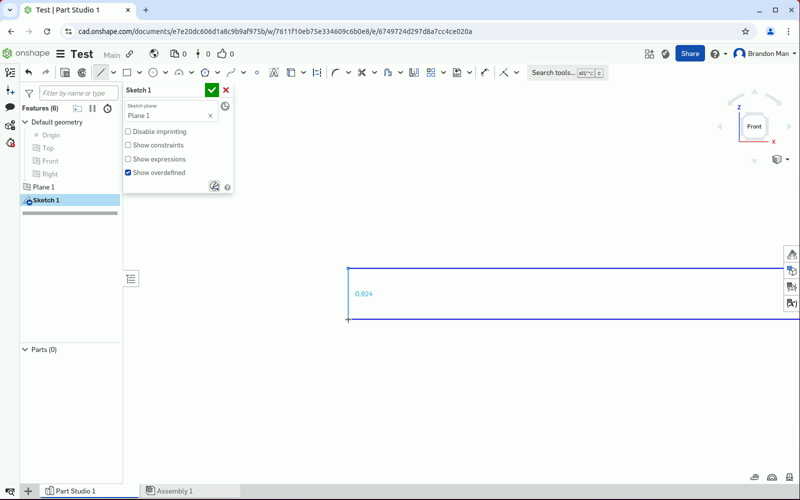
click(348, 319)
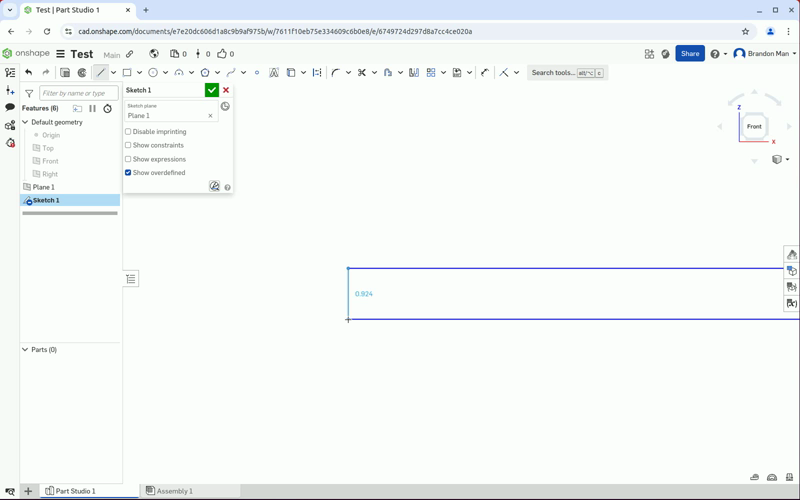
scroll(-6)
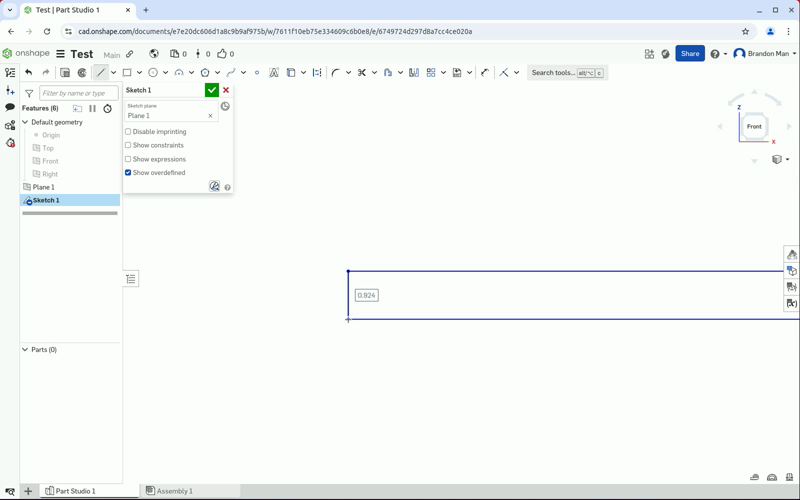
scroll(-6)
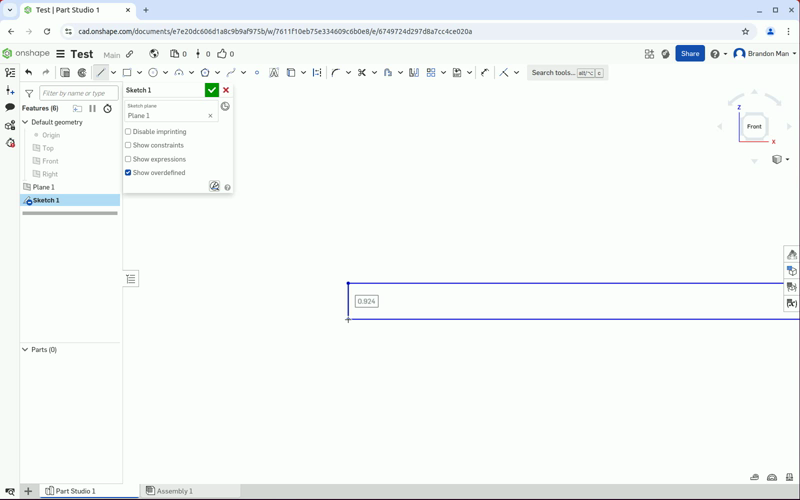
scroll(-6)
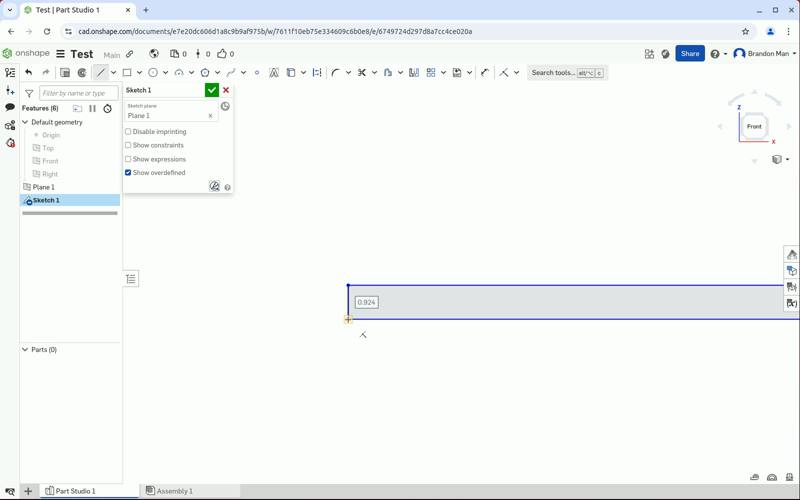
scroll(-6)
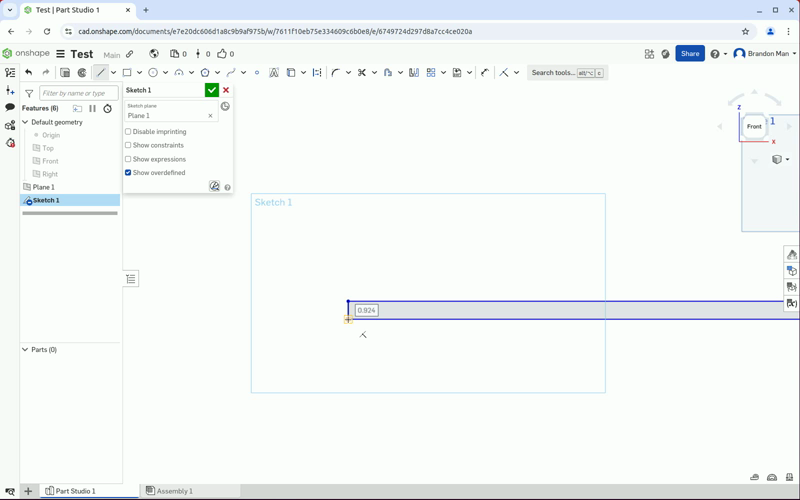
scroll(-6)
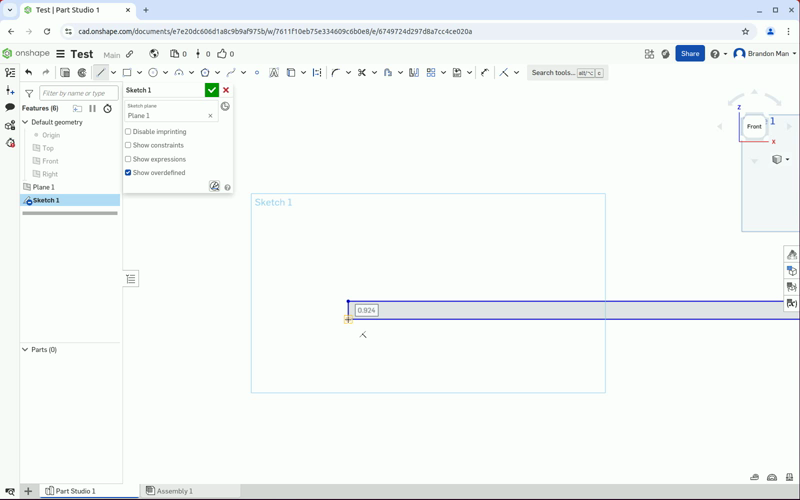
scroll(-6)
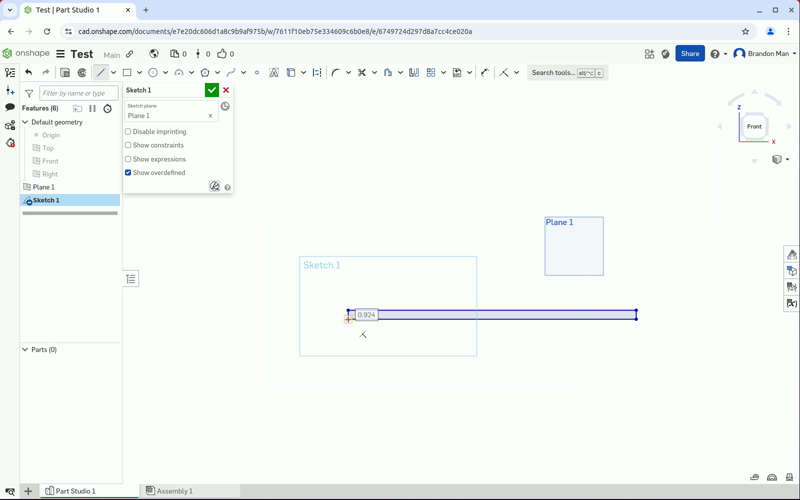
scroll(-6)
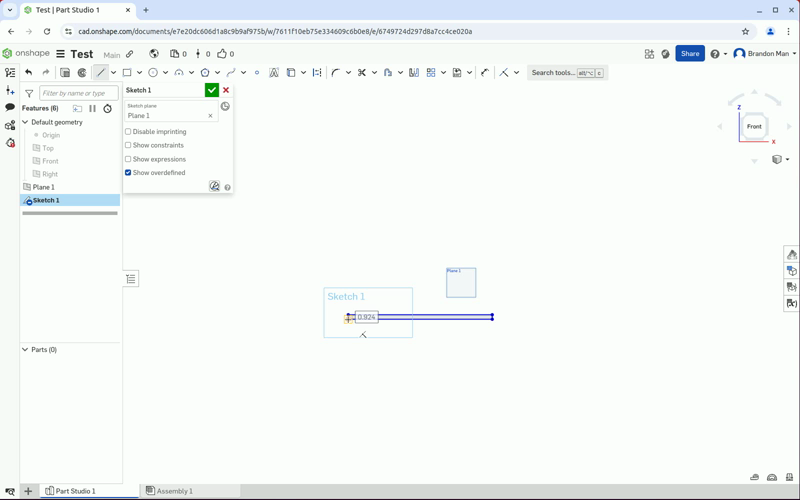
key(esc)
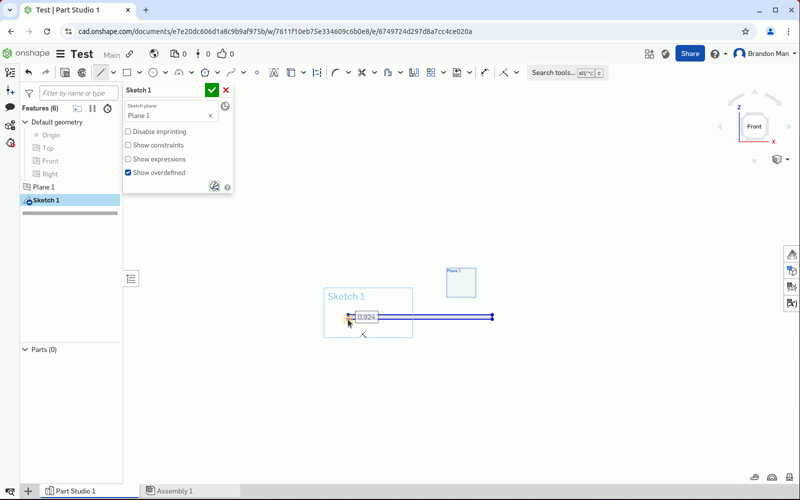
mouse_move(486, 317)
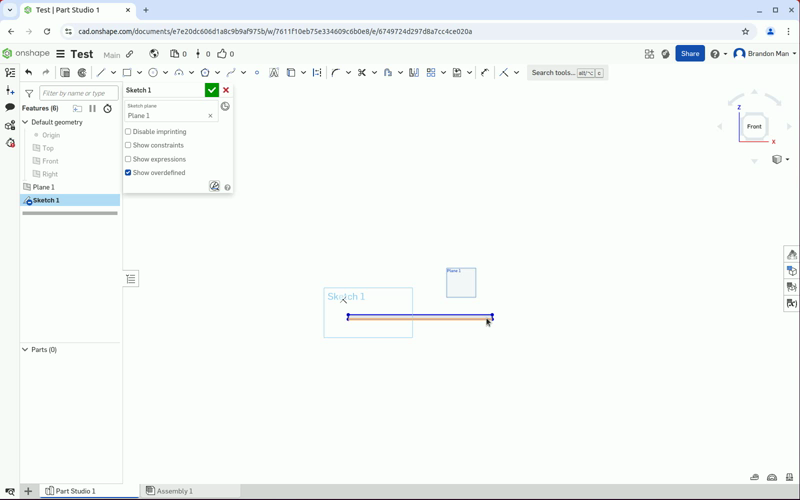
scroll(6)
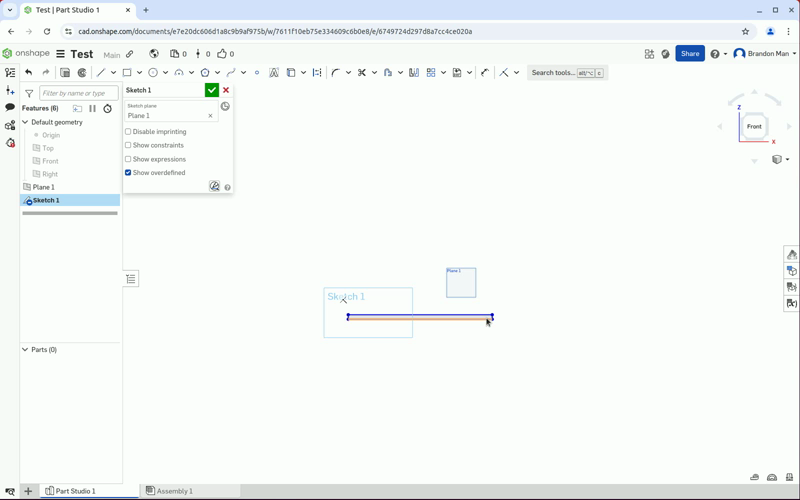
scroll(6)
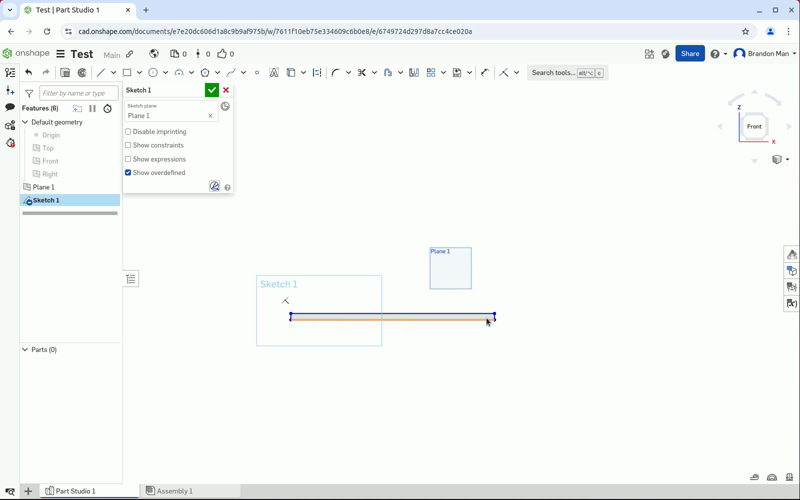
scroll(6)
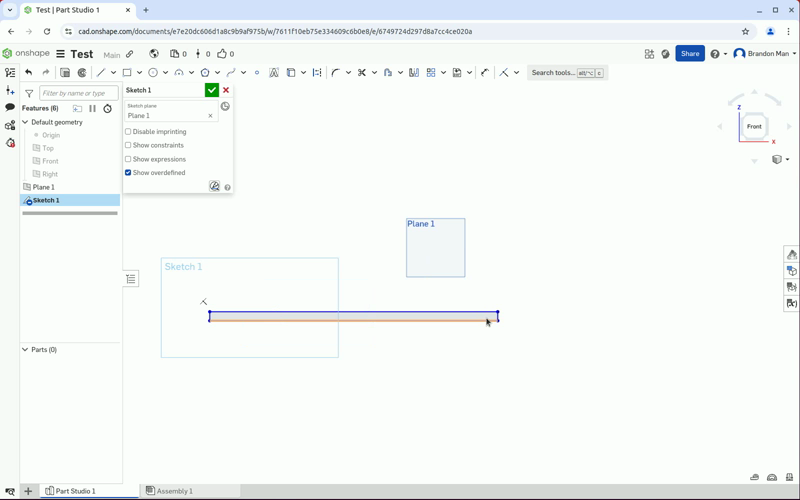
scroll(6)
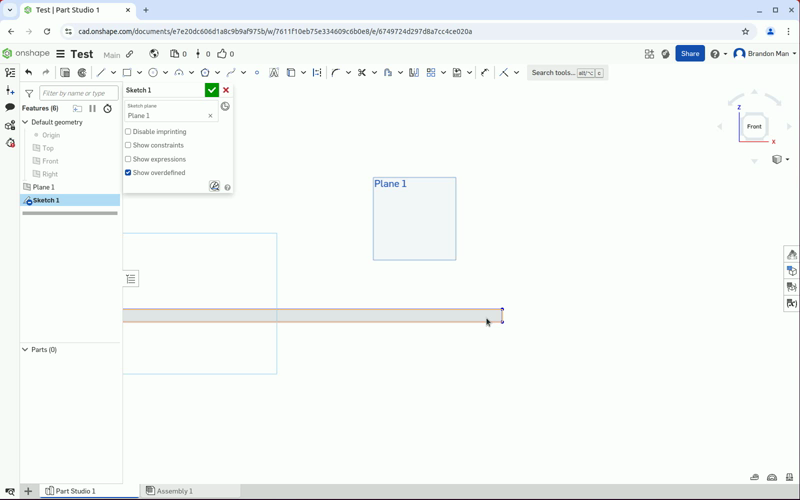
scroll(6)
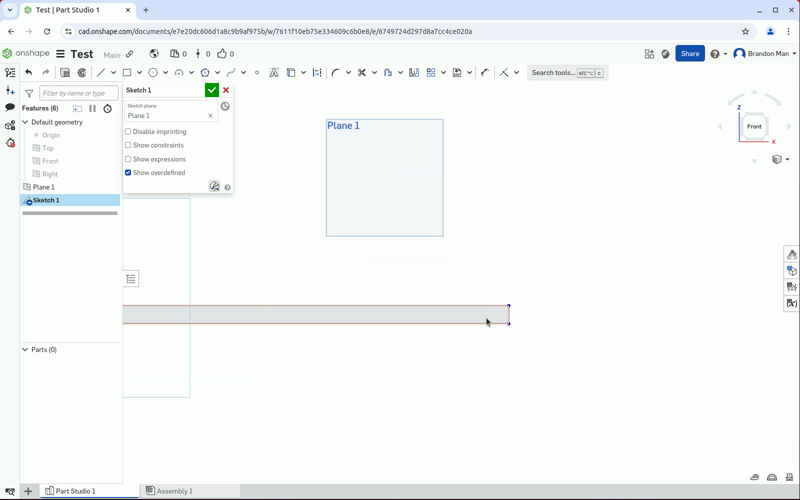
scroll(6)
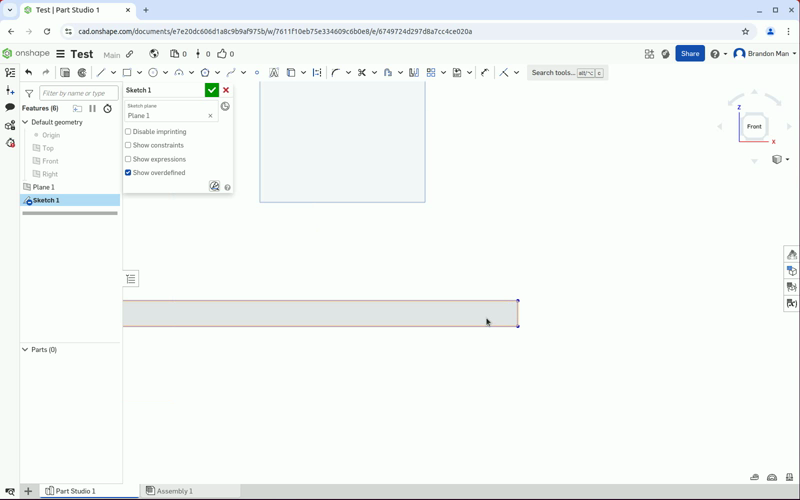
scroll(6)
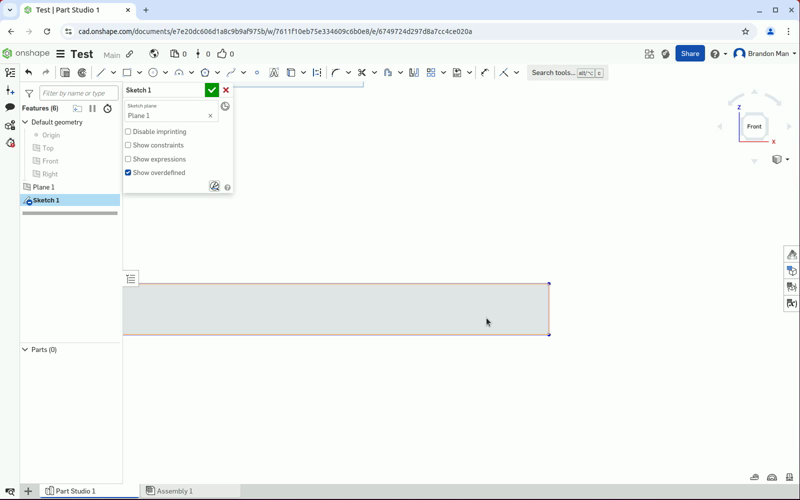
click(486, 317)
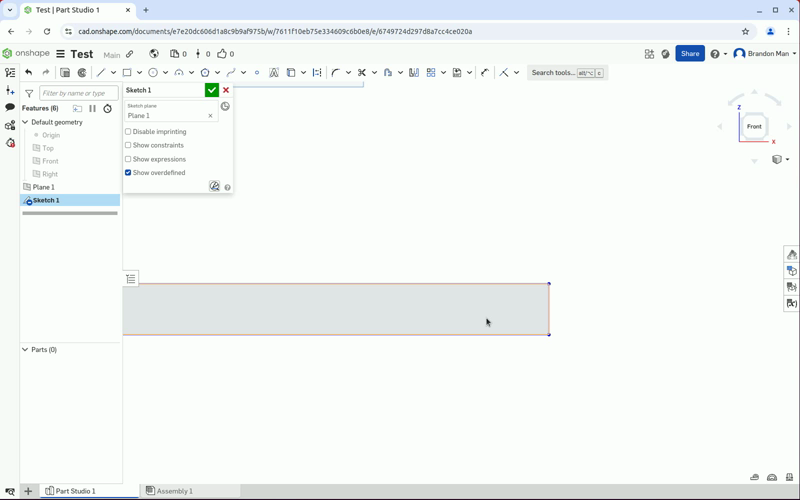
scroll(-6)
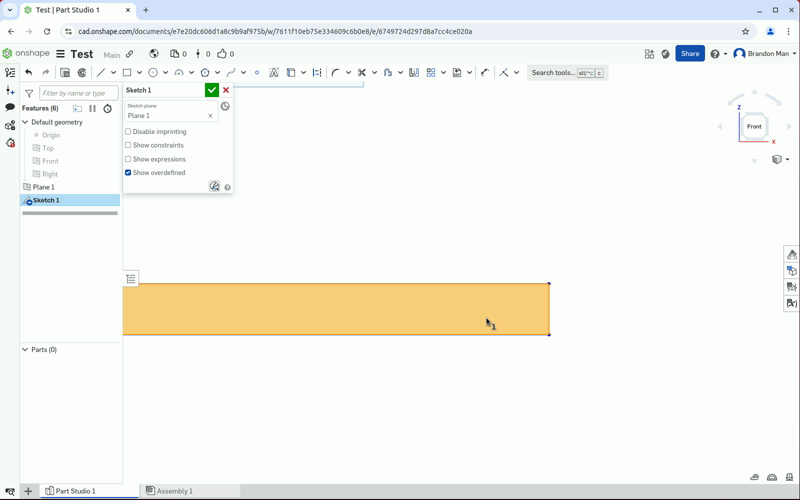
scroll(-6)
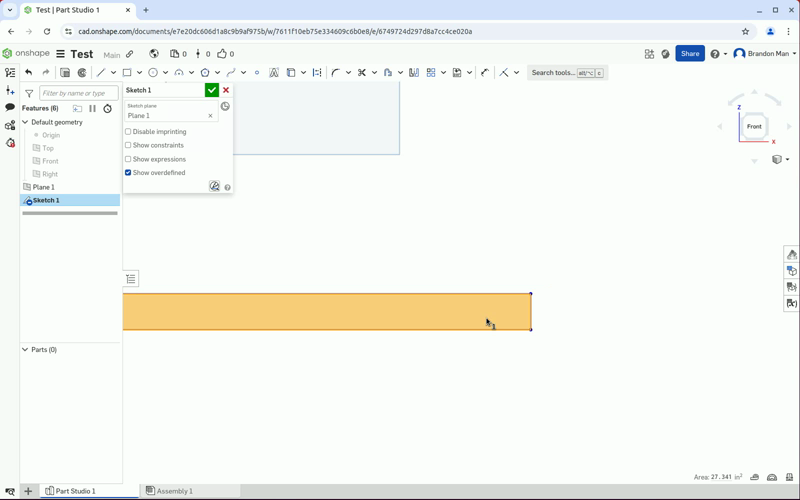
scroll(-6)
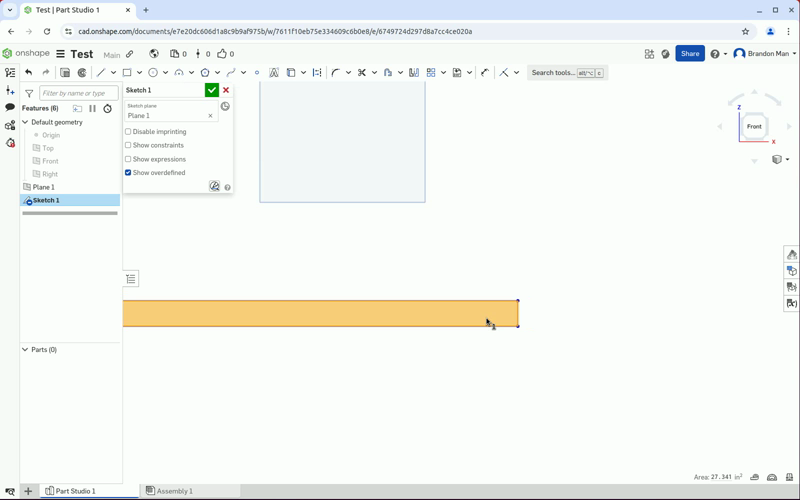
scroll(-6)
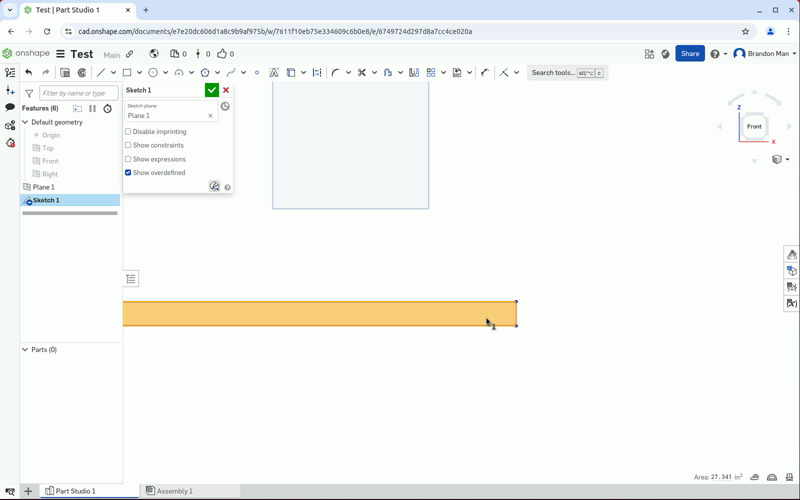
scroll(-6)
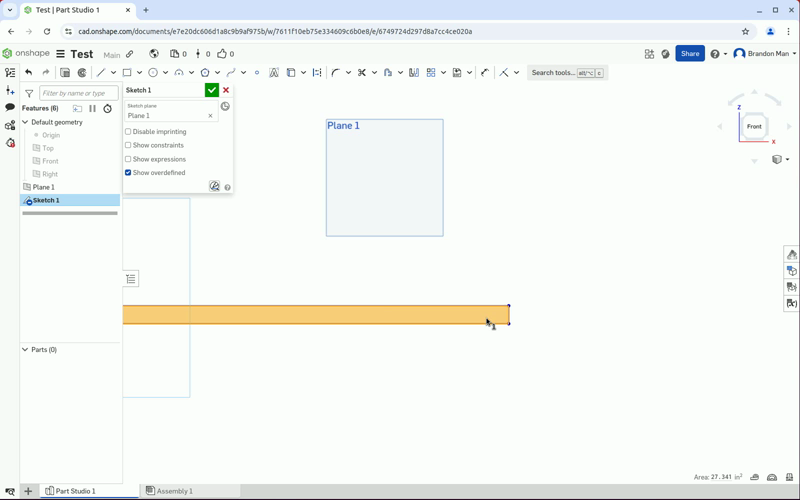
scroll(-6)
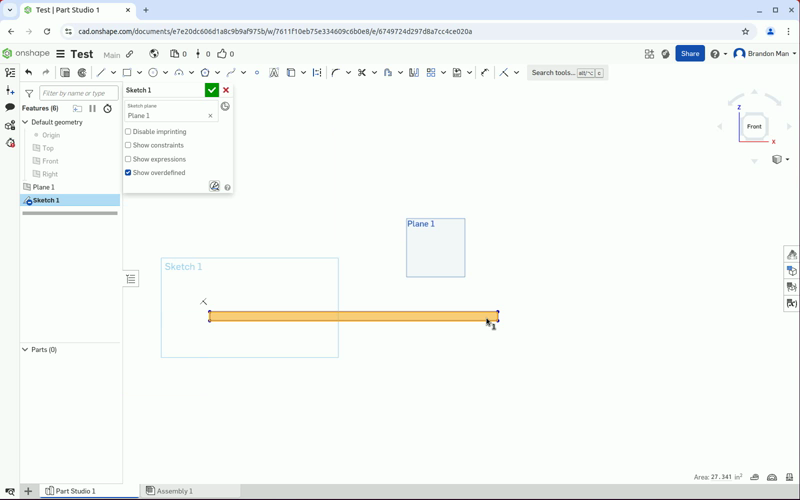
scroll(-6)
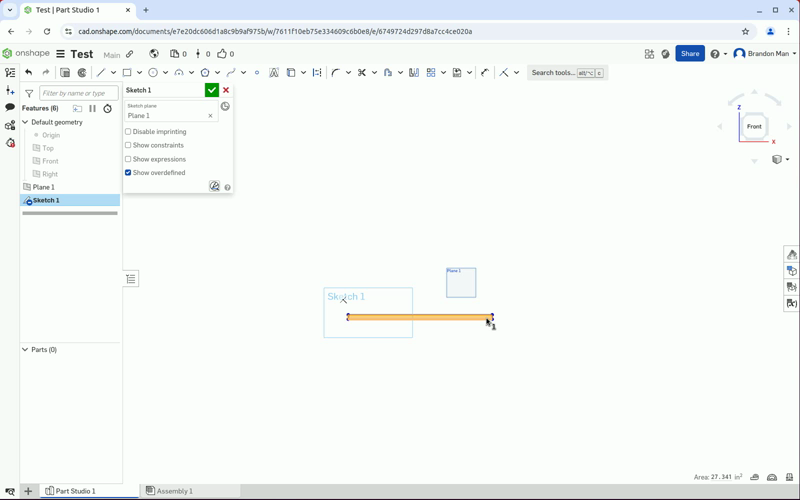
mouse_move(73, 352)
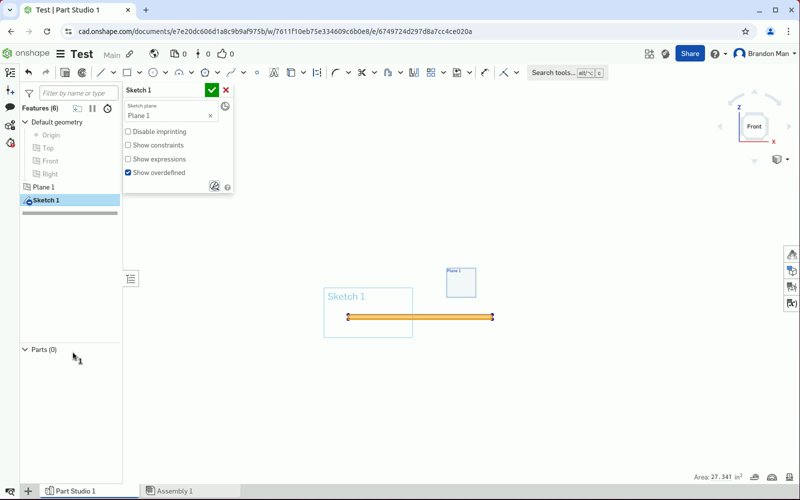
key(shift+y)
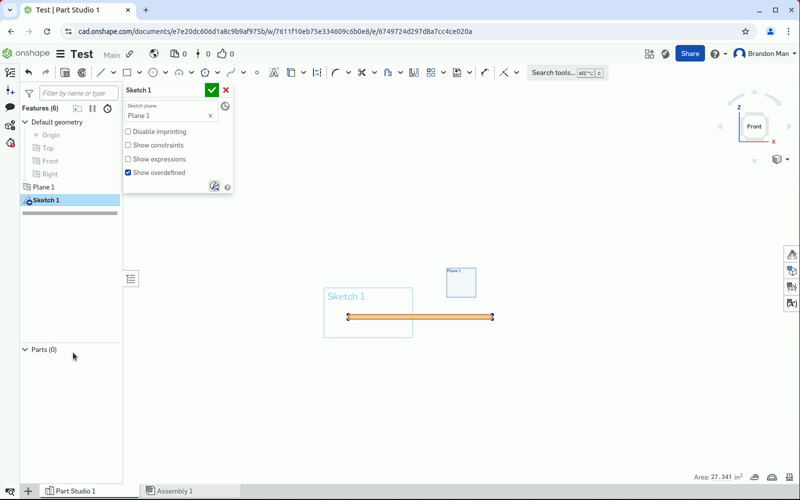
key(shift+e)
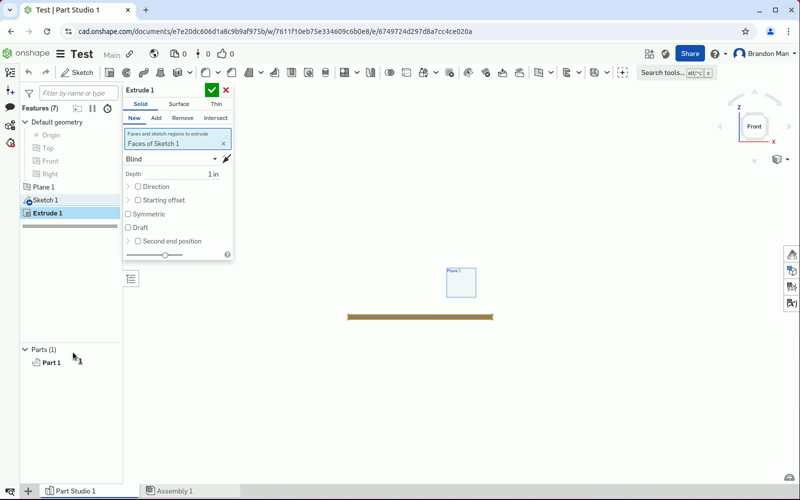
mouse_move(143, 106)
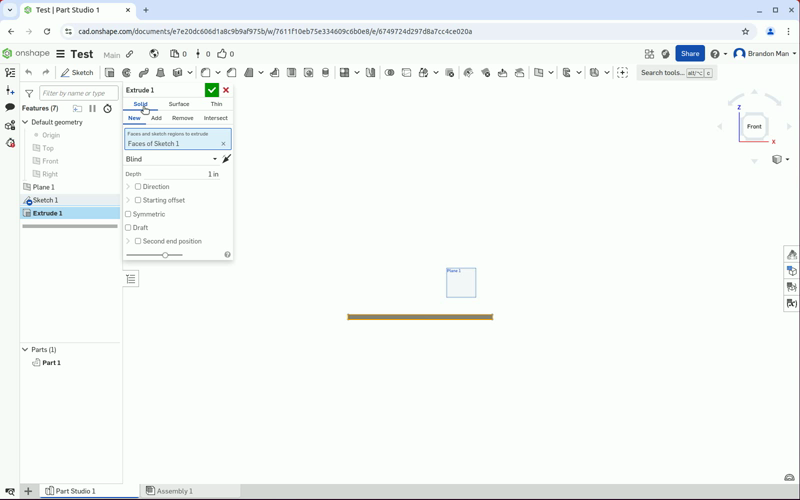
click(143, 106)
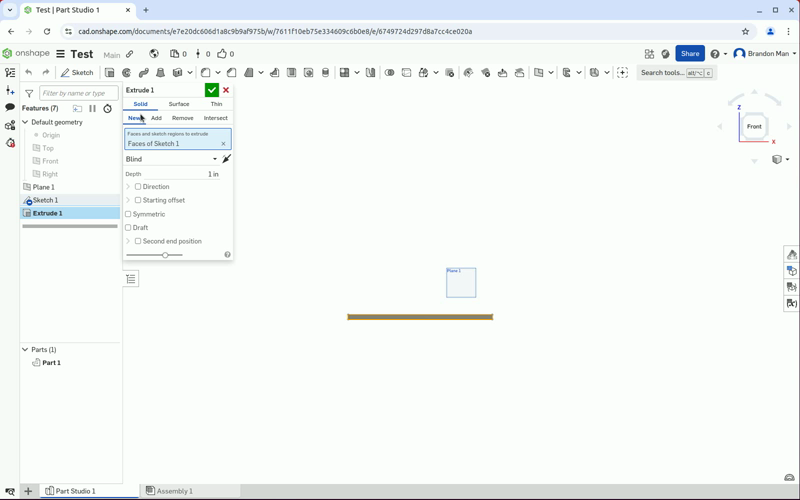
mouse_move(137, 120)
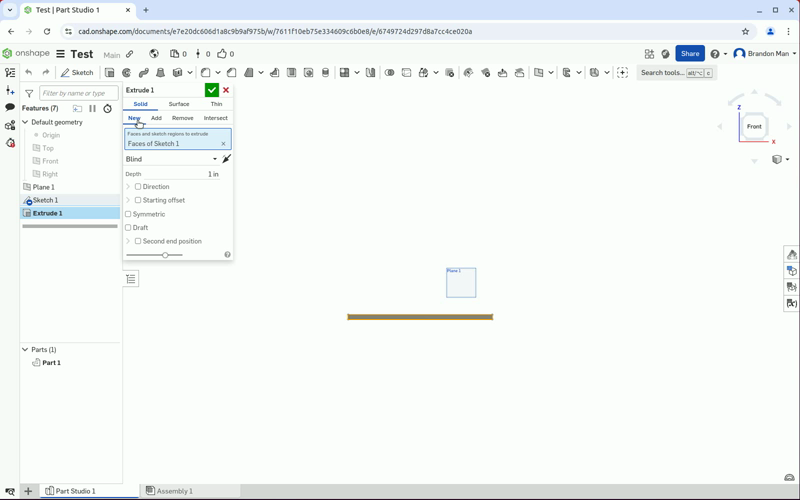
click(137, 120)
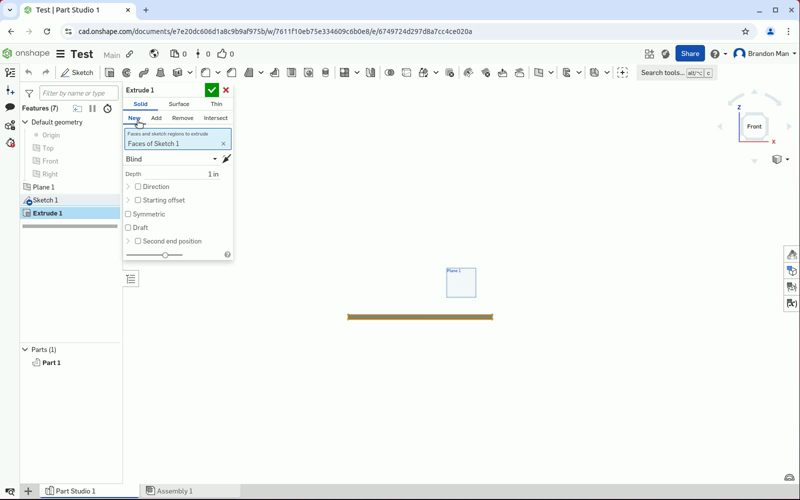
key(tab, 4)
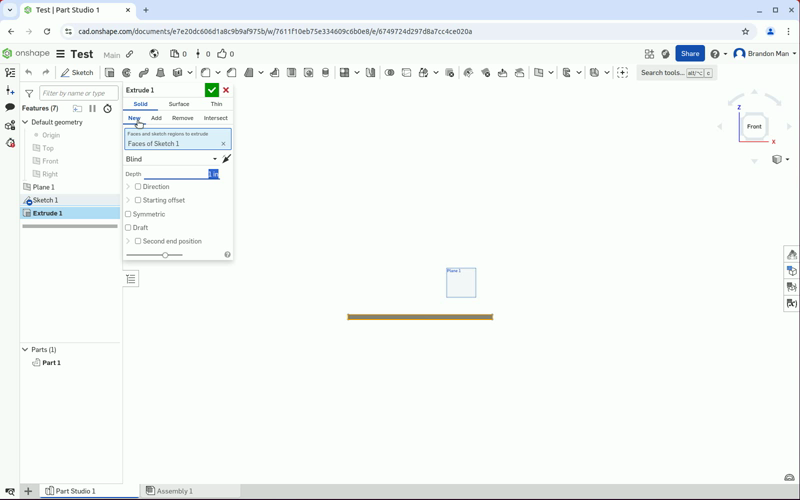
text(6.981)
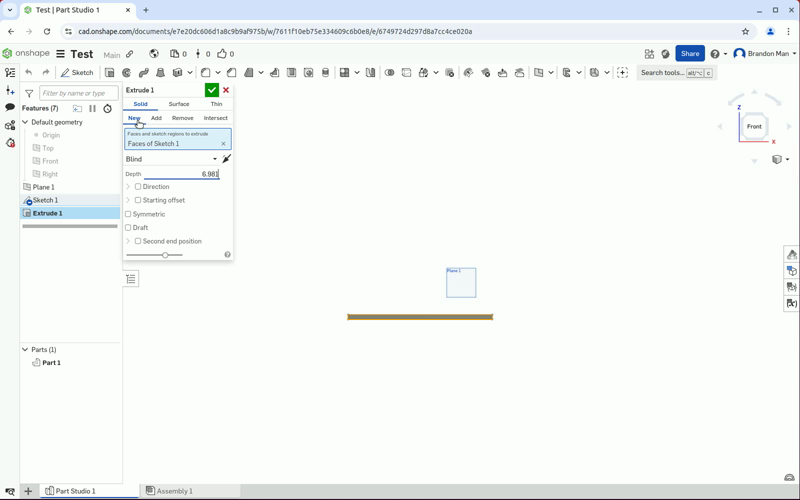
key(enter)
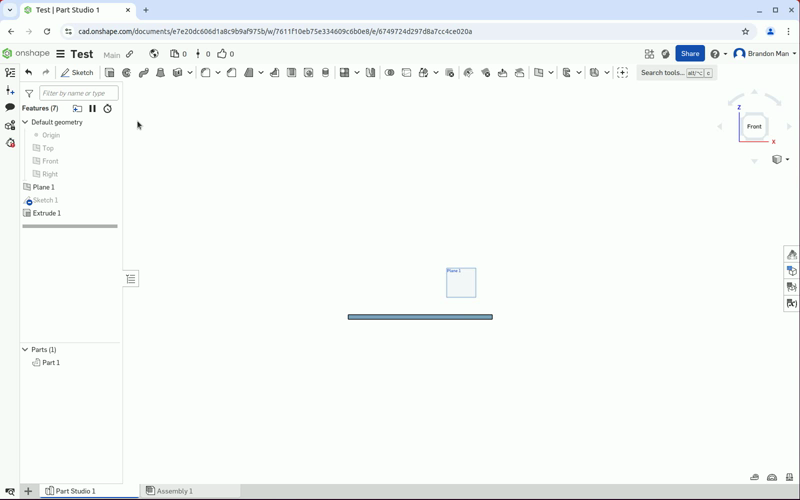
key(shift+h)
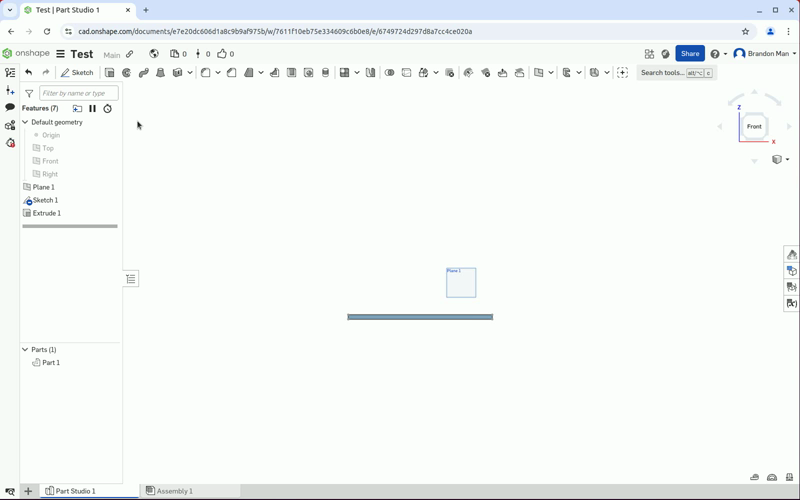
key(shift+h)
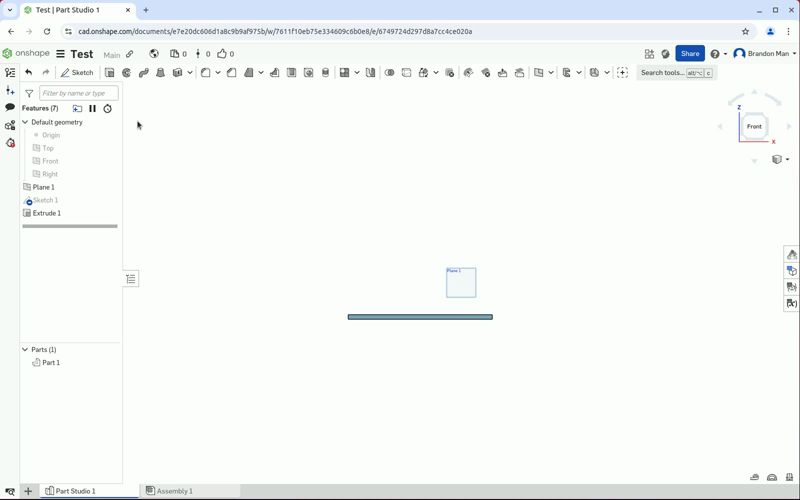
mouse_move(73, 189)
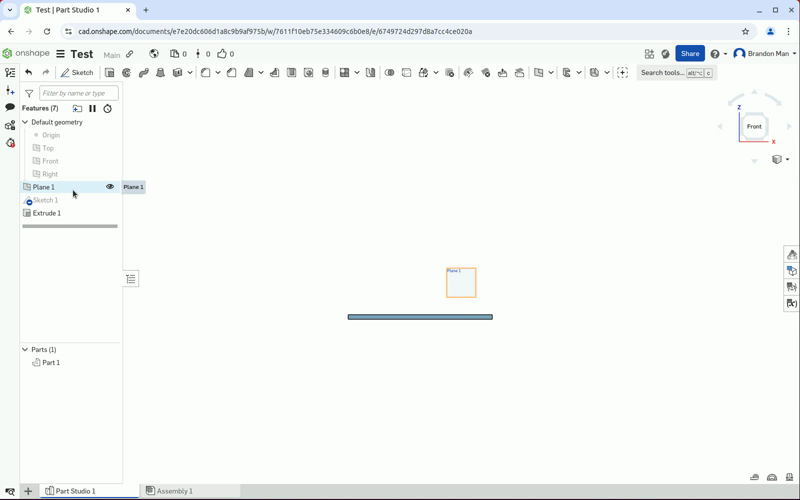
click(73, 189)
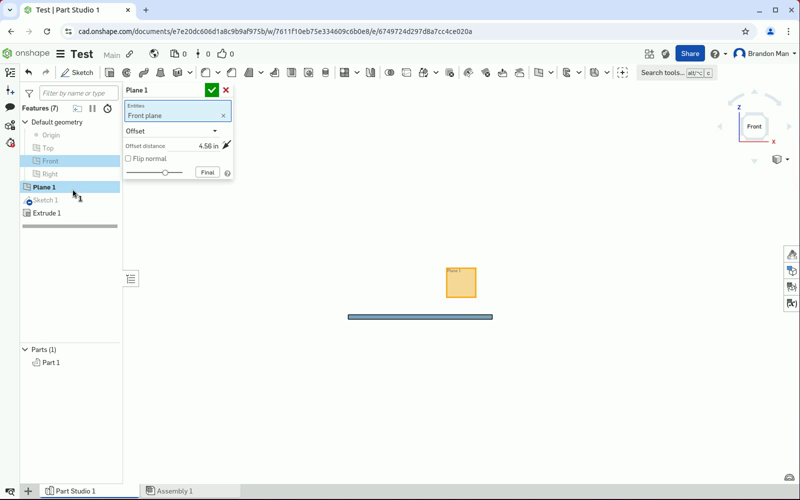
mouse_move(229, 92)
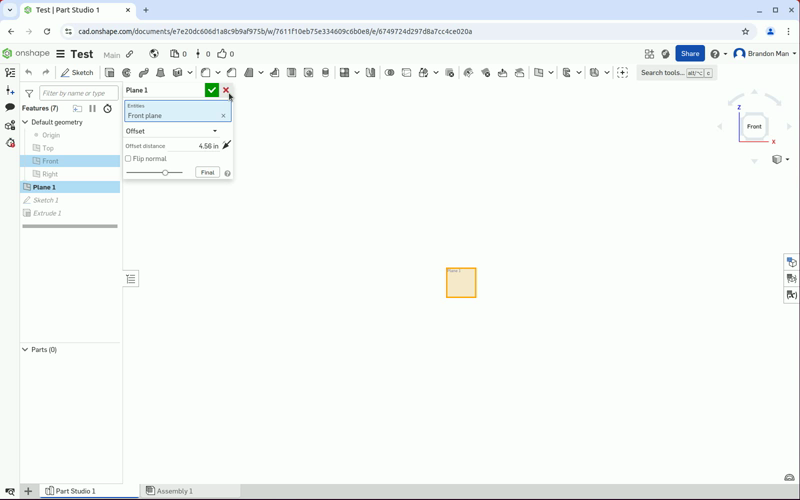
click(229, 92)
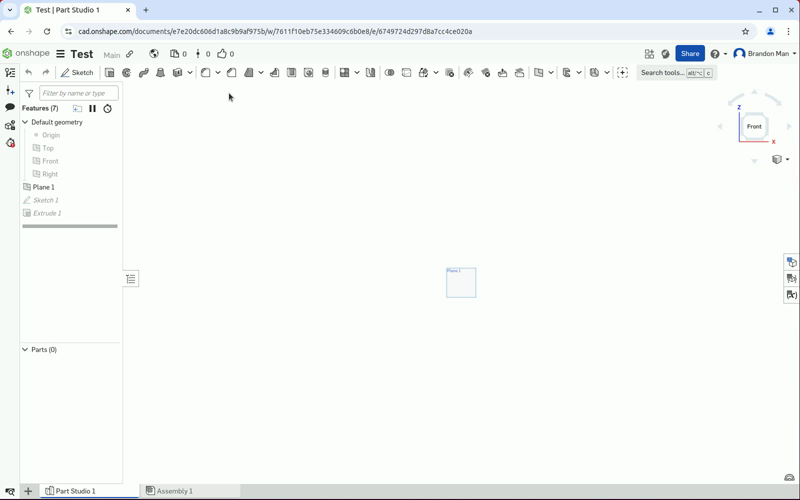
key(shift+s)
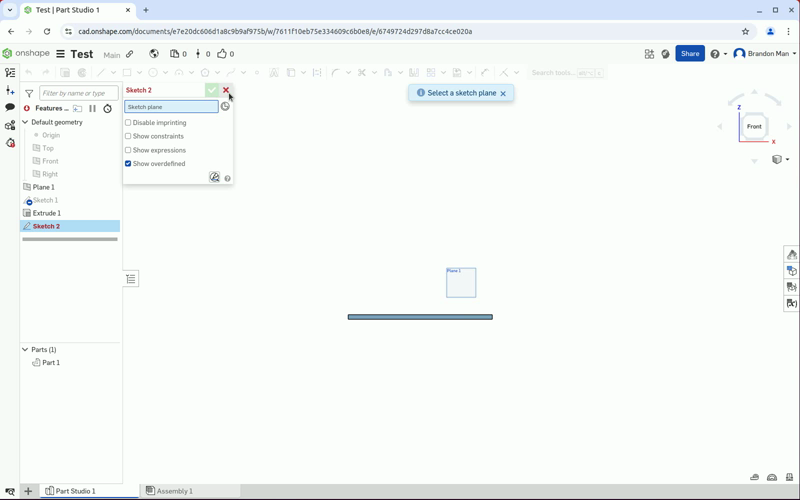
mouse_move(73, 189)
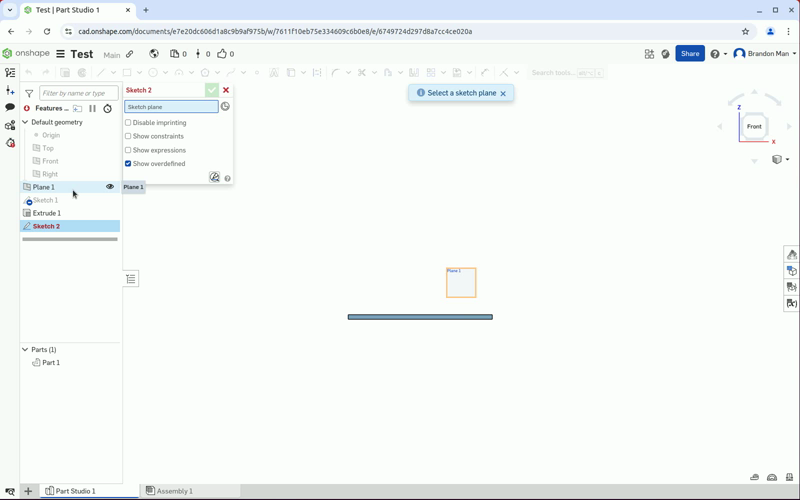
click(73, 189)
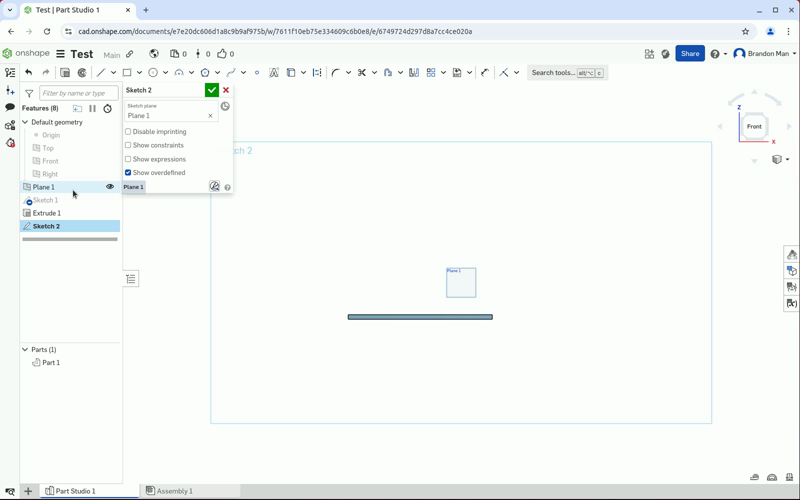
mouse_move(73, 352)
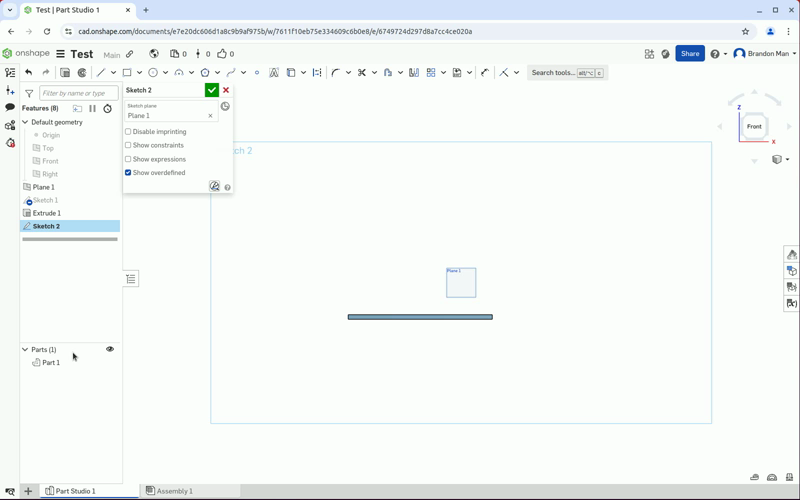
key(y)
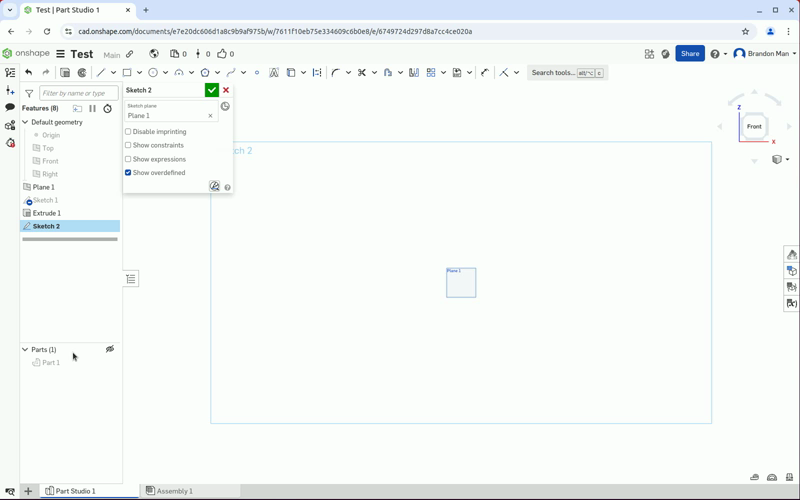
key(l)
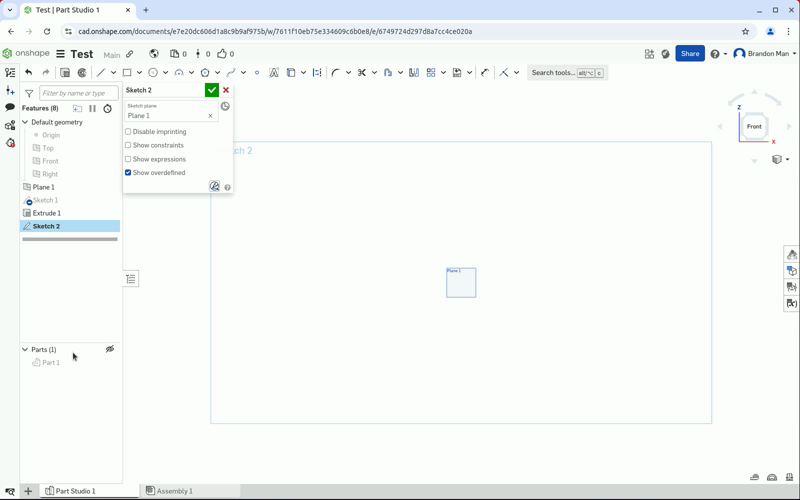
key_down(shift)
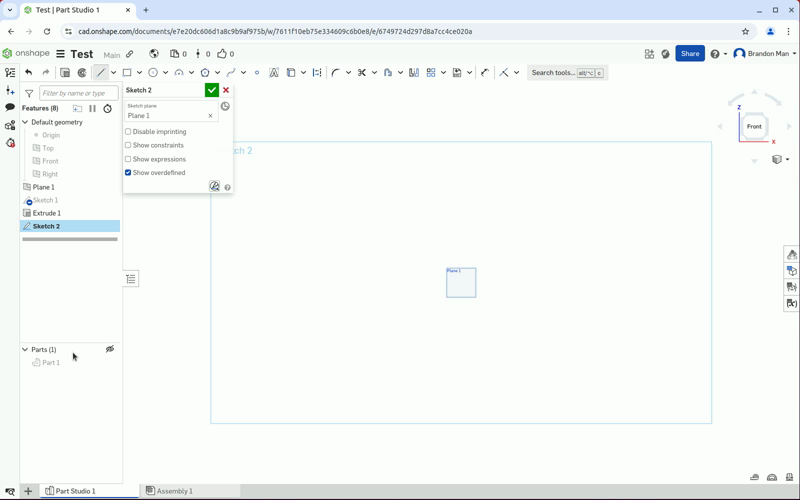
mouse_move(492, 319)
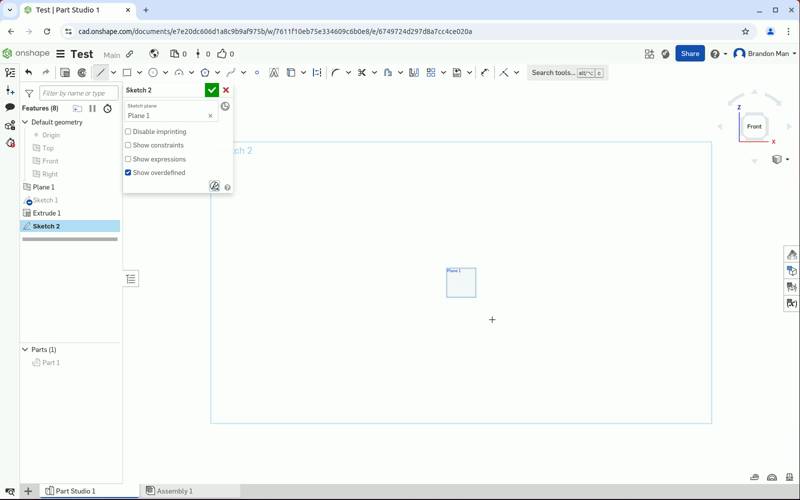
click(492, 319)
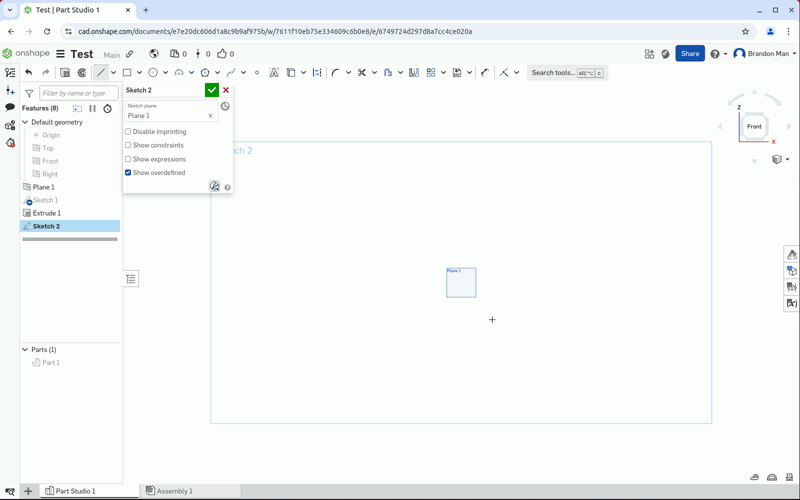
key_up(shift)
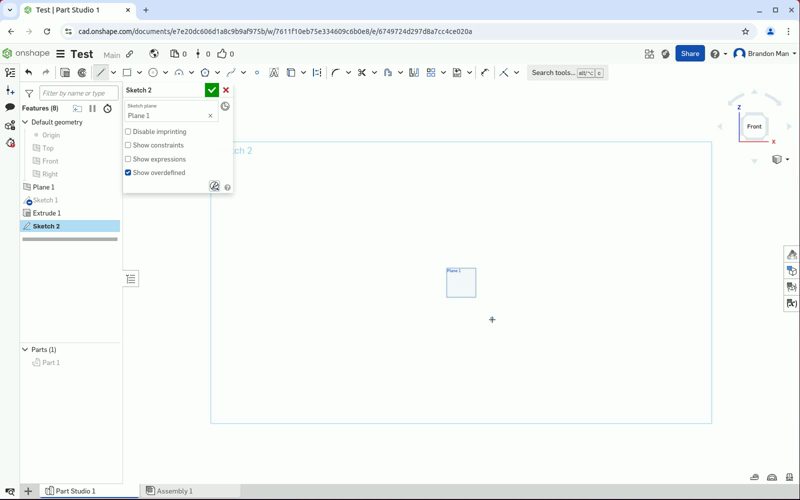
key_down(shift)
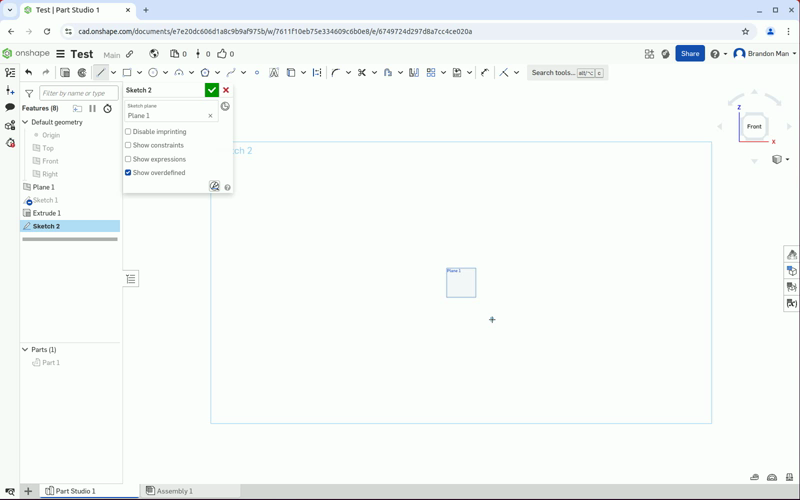
mouse_move(522, 319)
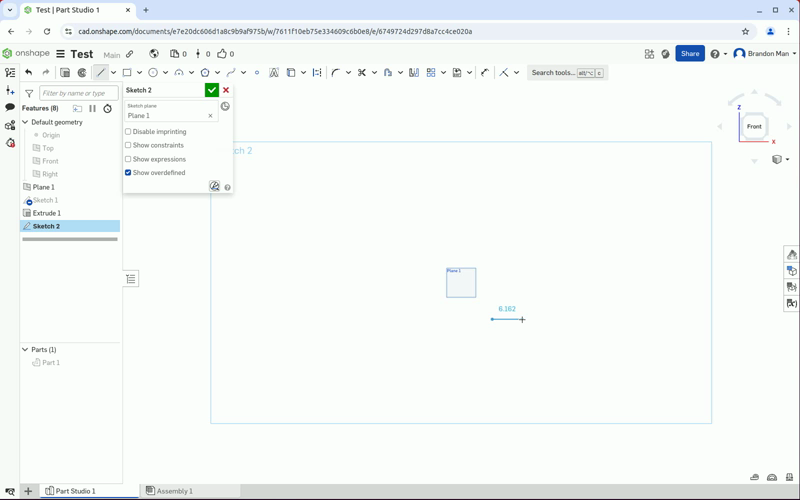
mouse_move(501, 319)
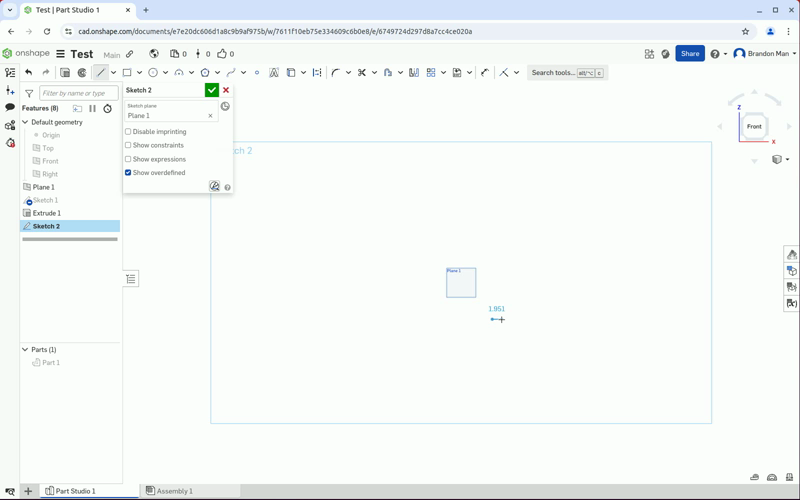
click(501, 319)
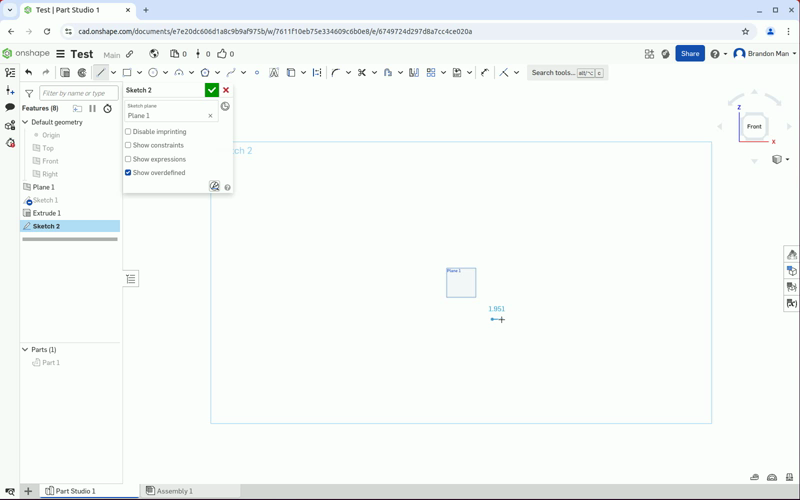
key_up(shift)
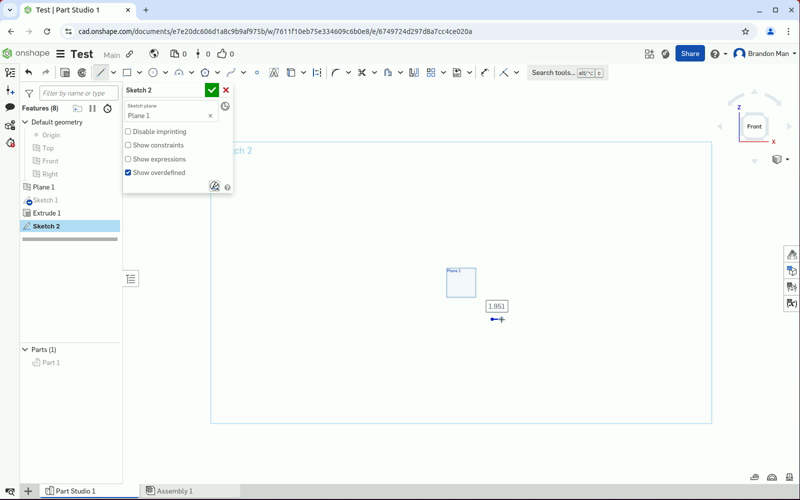
key_down(shift)
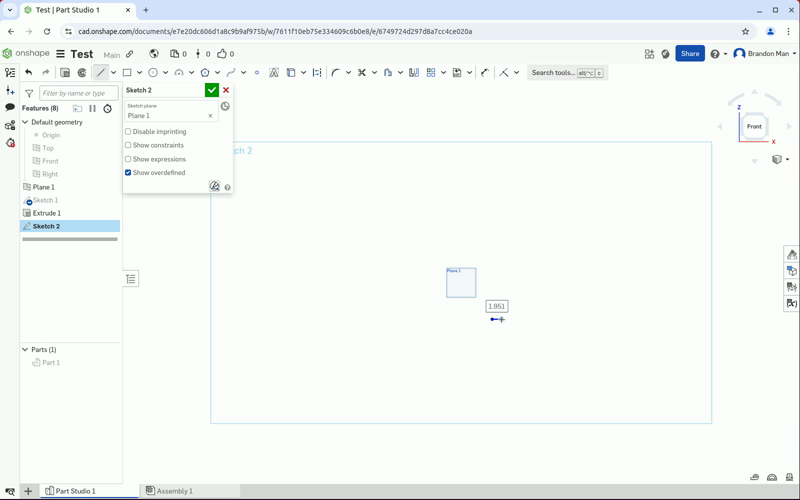
mouse_move(531, 319)
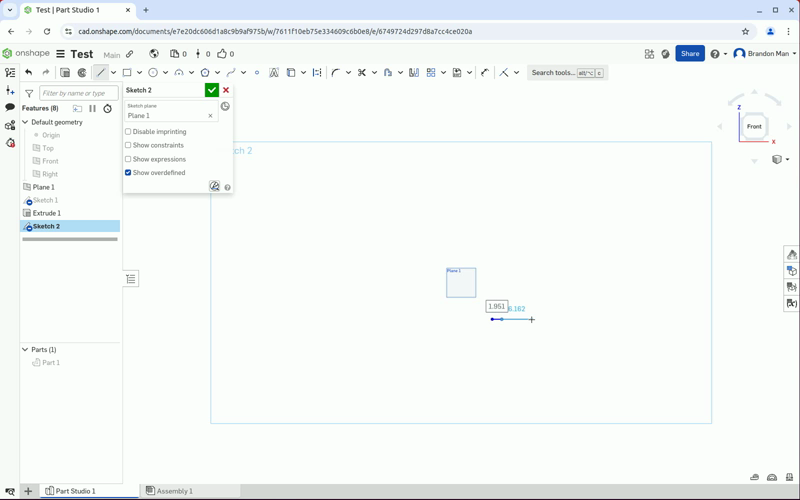
mouse_move(501, 315)
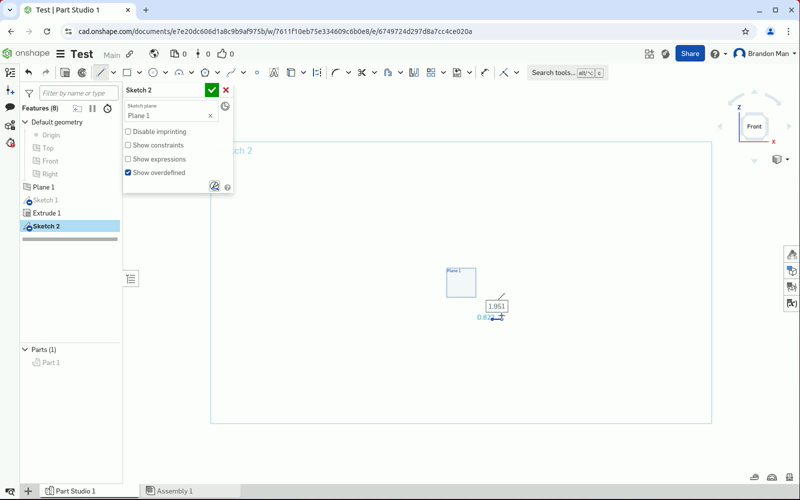
scroll(6)
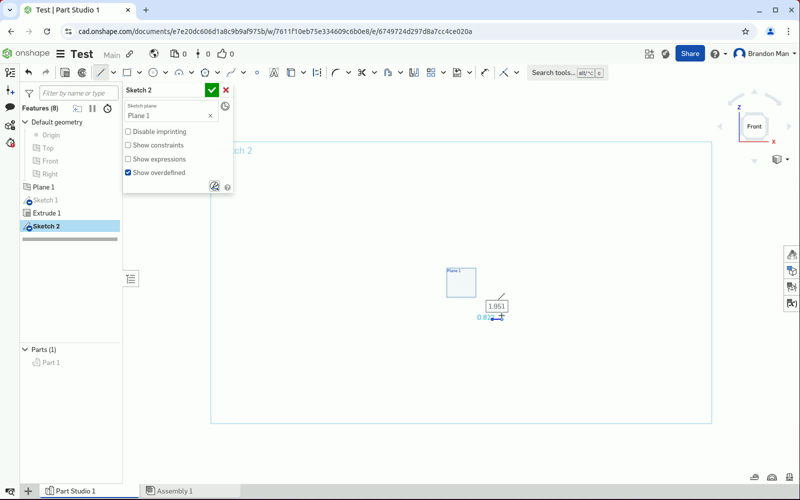
scroll(6)
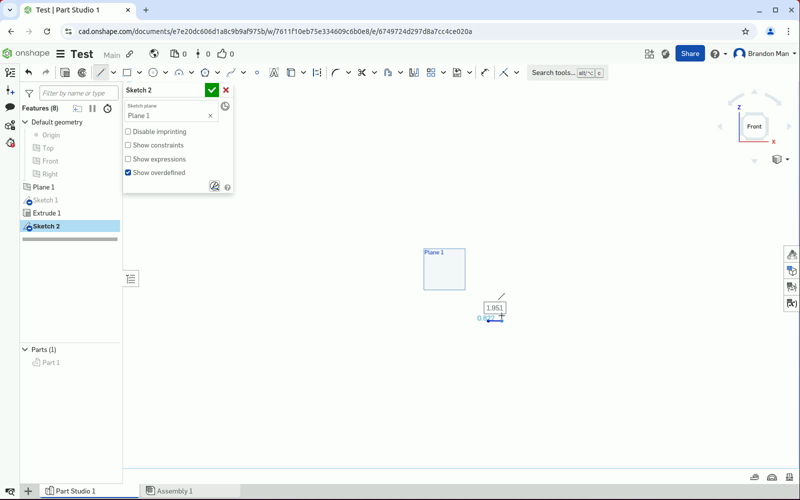
scroll(6)
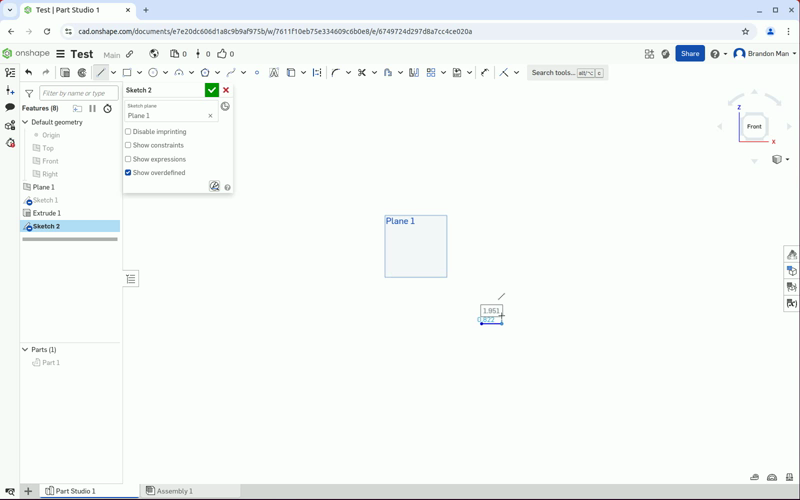
scroll(6)
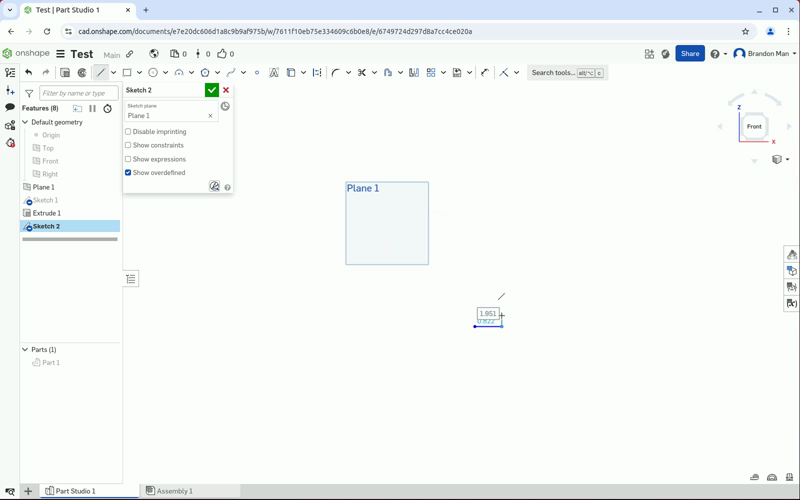
scroll(6)
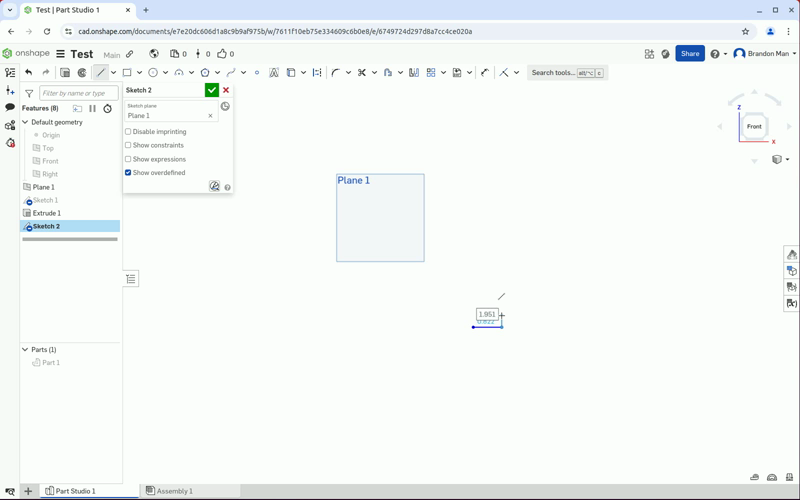
scroll(6)
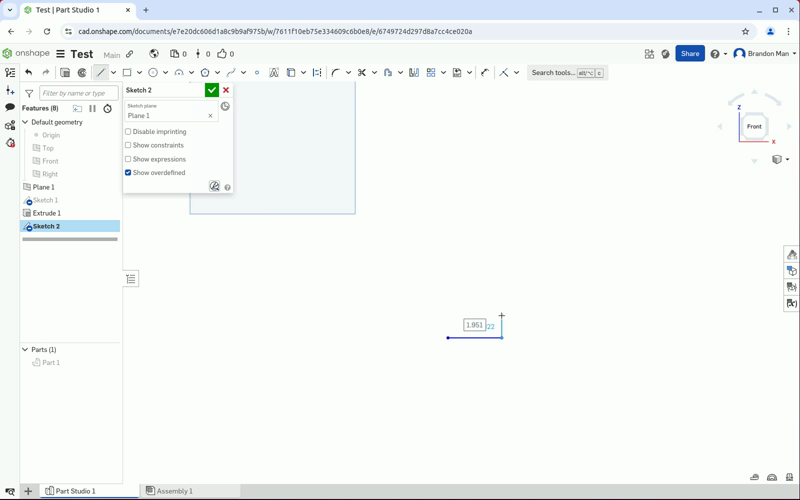
scroll(6)
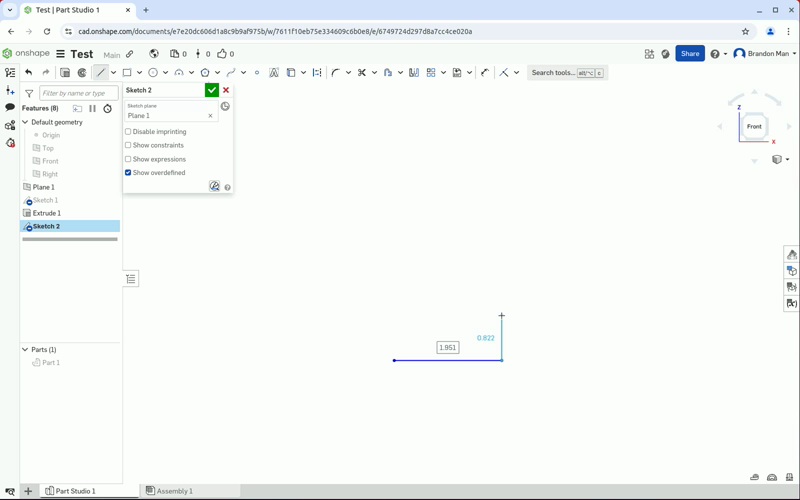
click(501, 315)
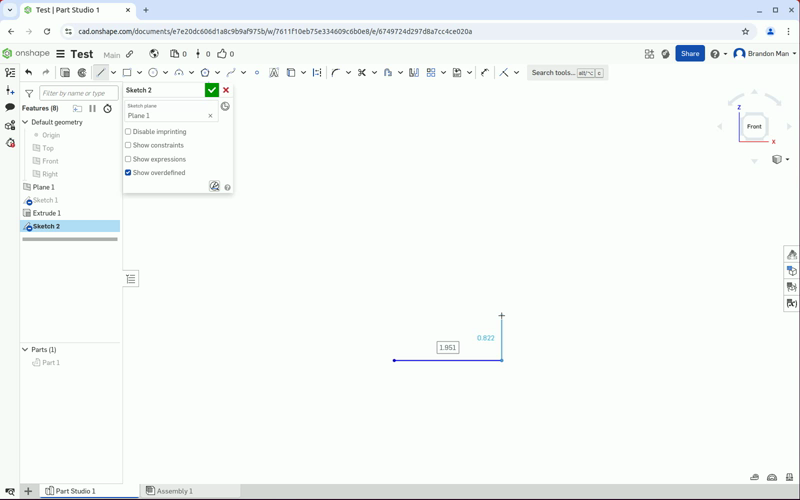
scroll(-6)
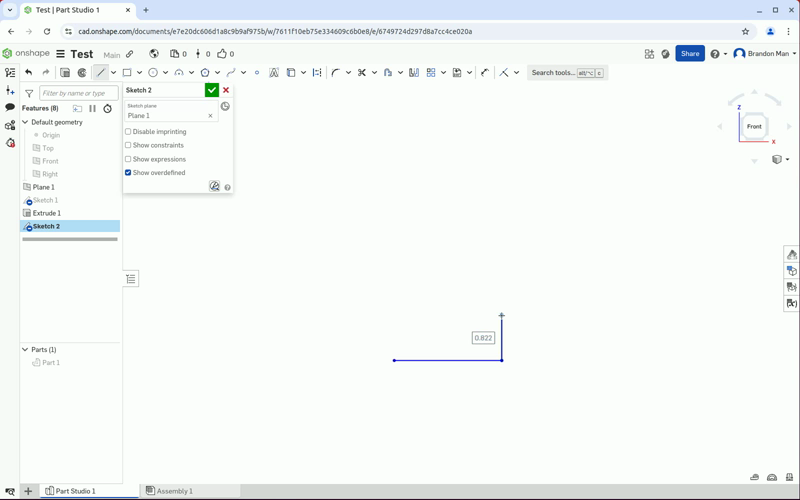
scroll(-6)
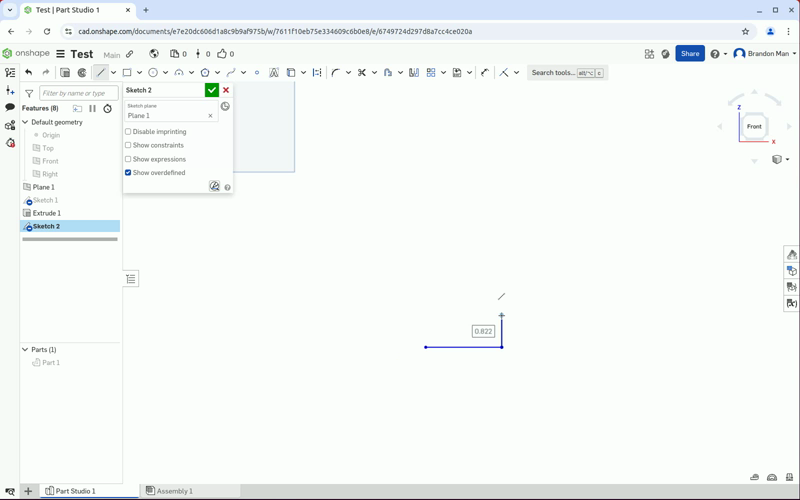
scroll(-6)
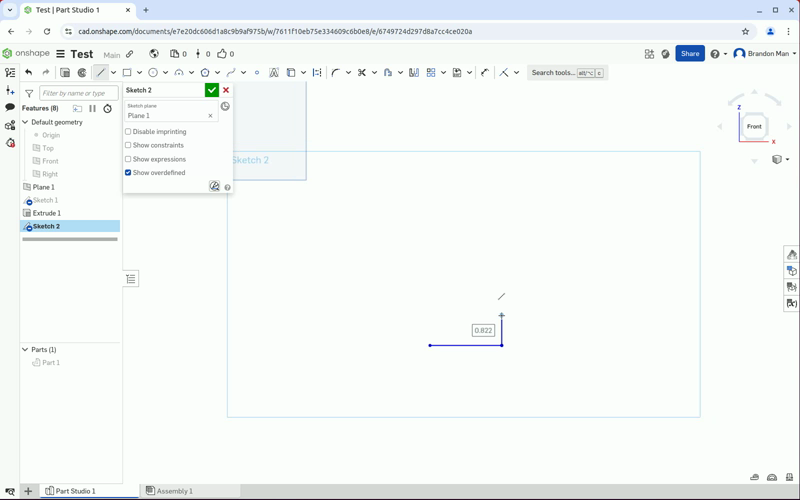
scroll(-6)
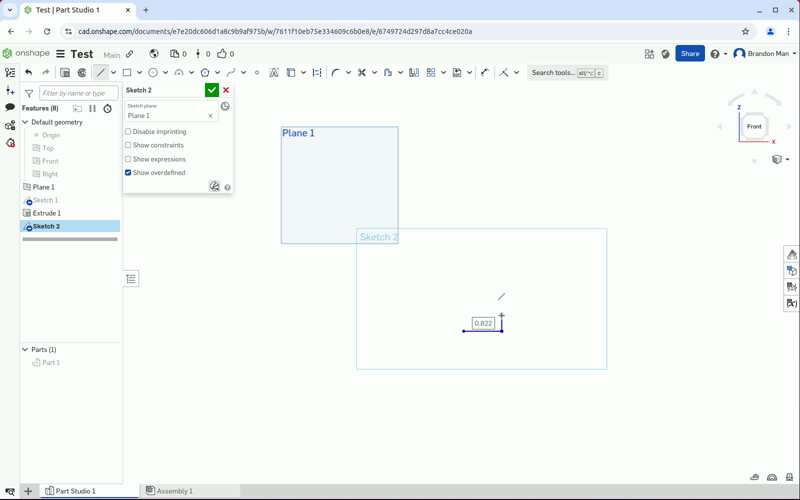
scroll(-6)
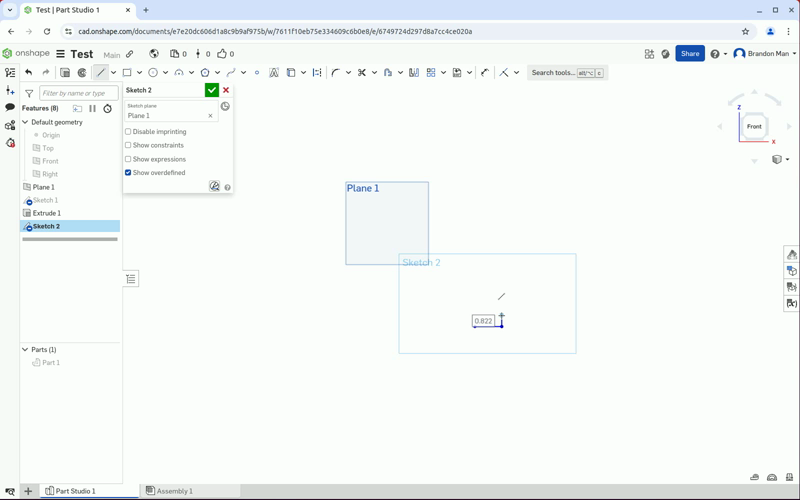
scroll(-6)
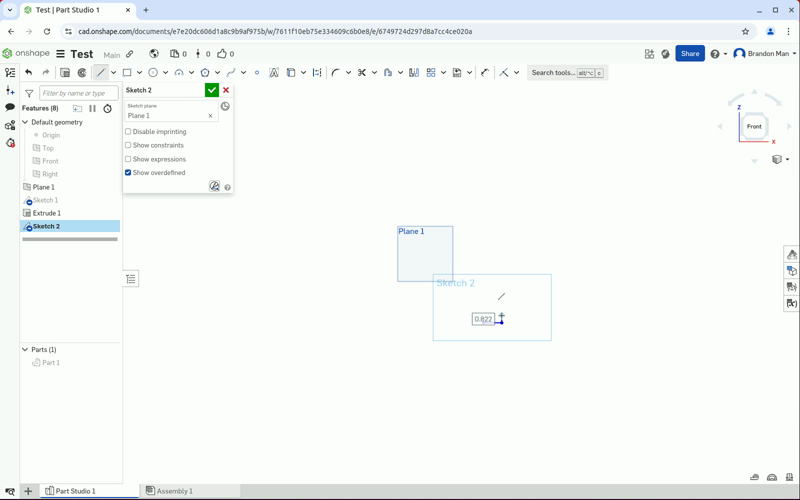
scroll(-6)
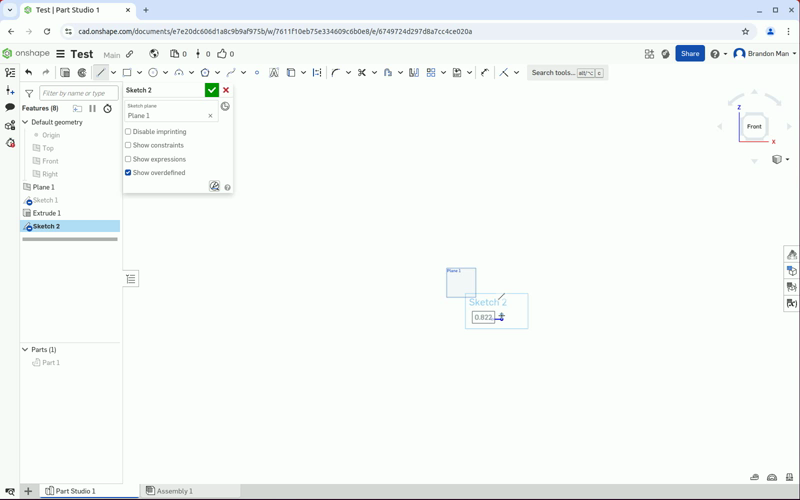
key_up(shift)
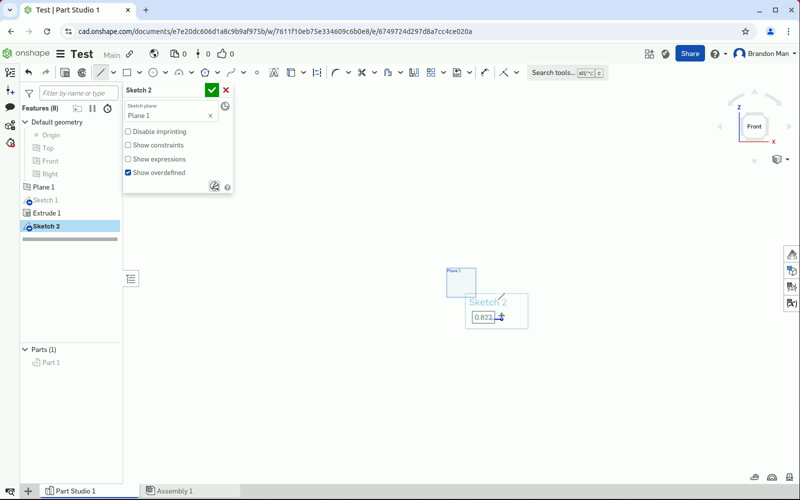
key_down(shift)
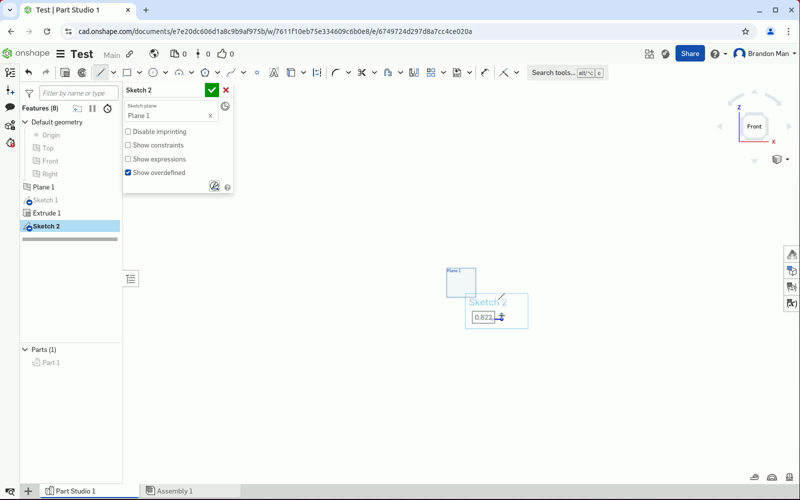
mouse_move(531, 315)
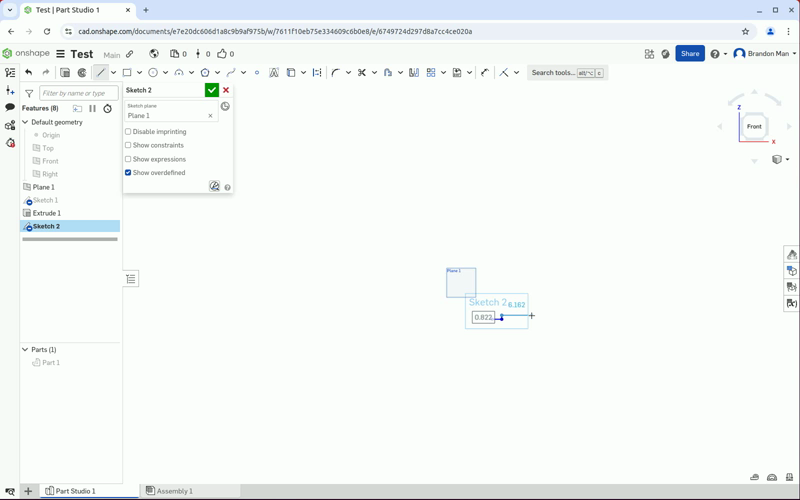
mouse_move(492, 315)
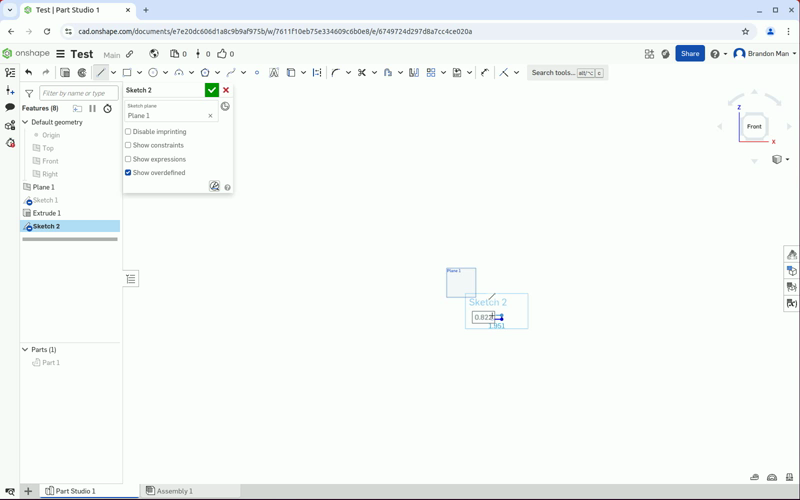
scroll(6)
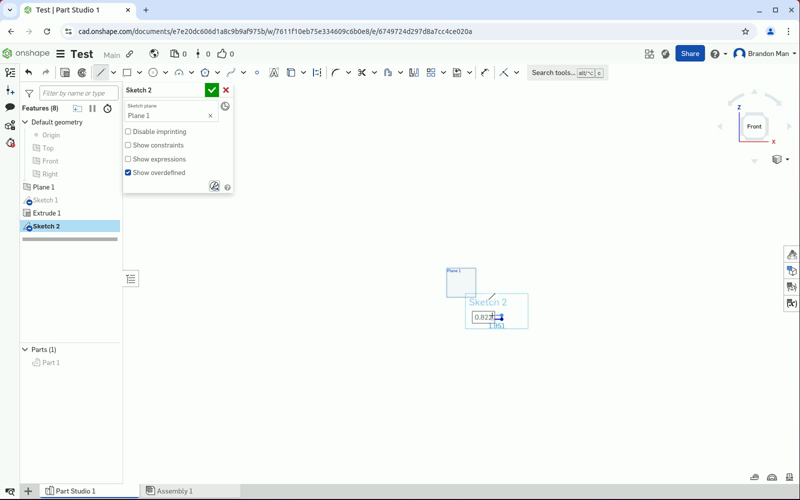
scroll(6)
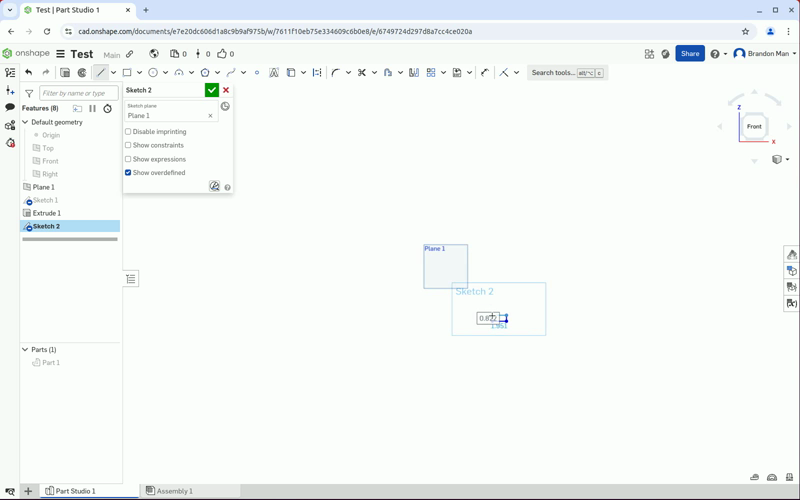
scroll(6)
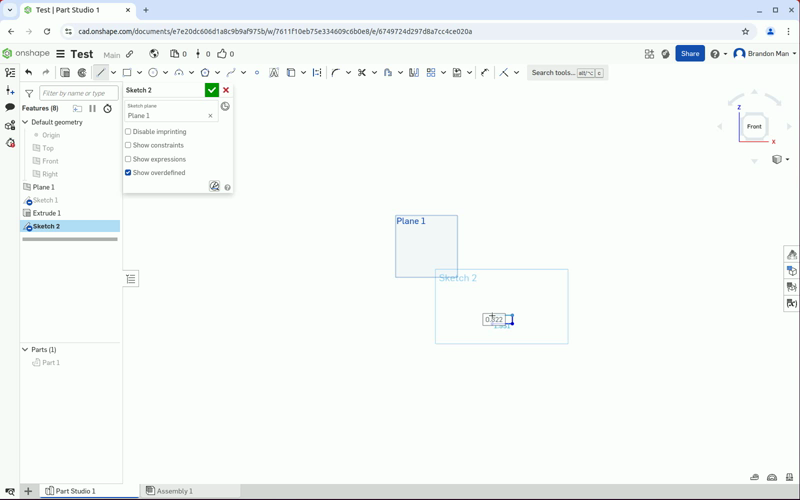
scroll(6)
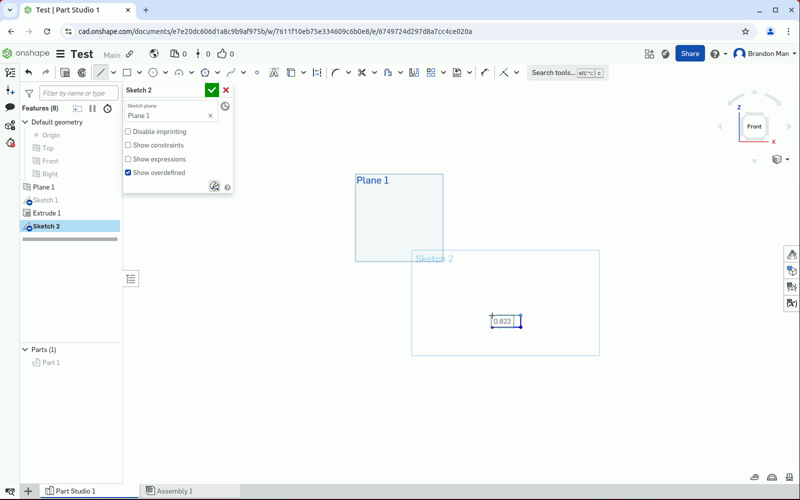
scroll(6)
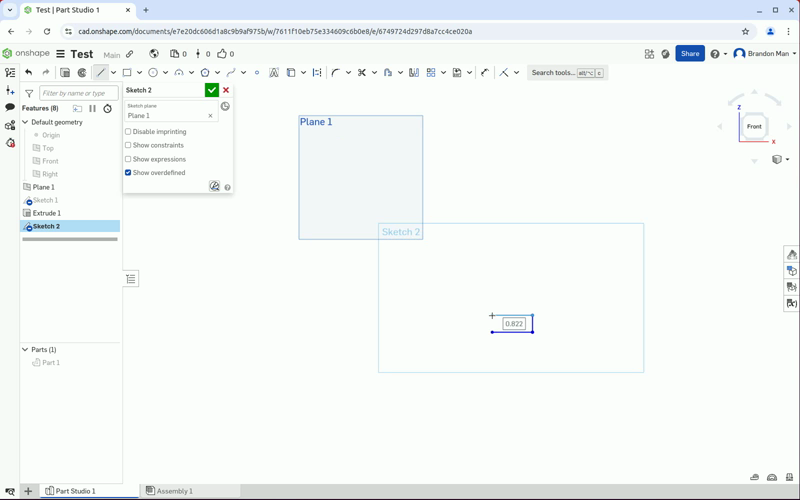
scroll(6)
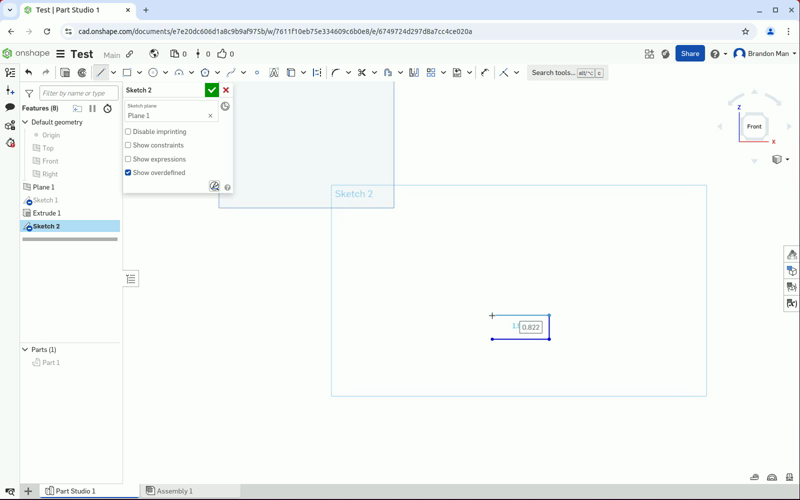
scroll(6)
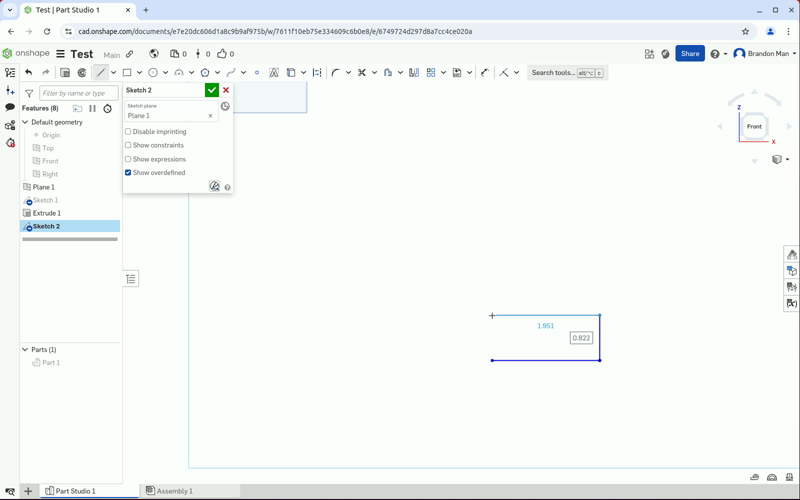
click(492, 315)
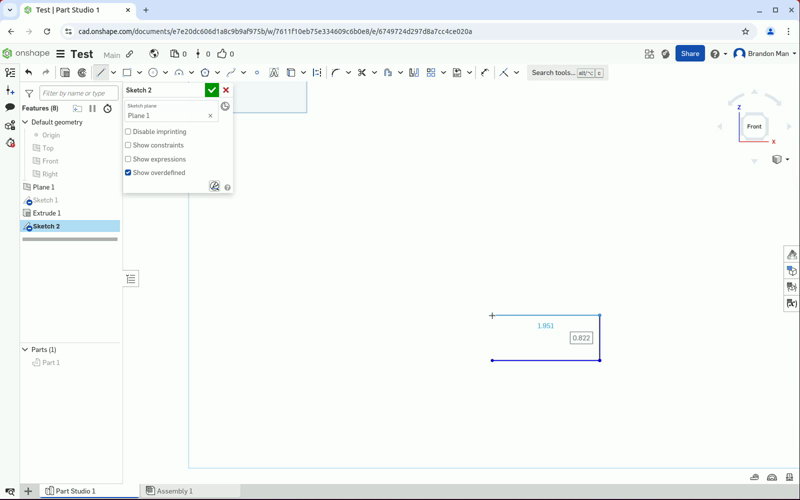
scroll(-6)
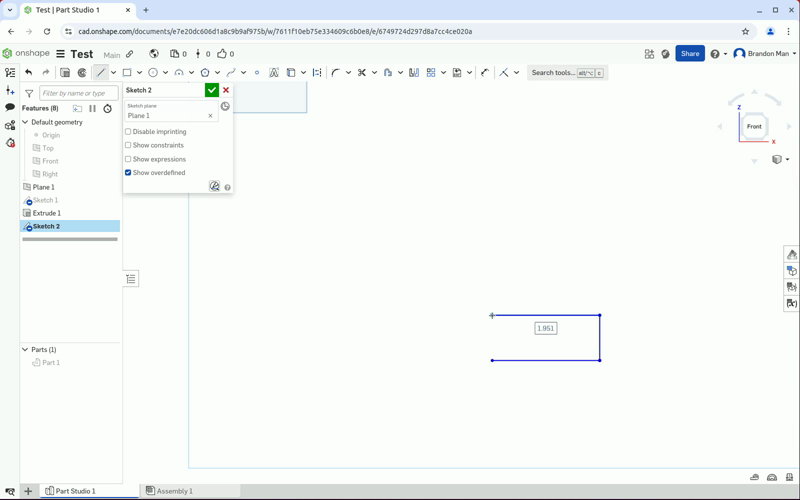
scroll(-6)
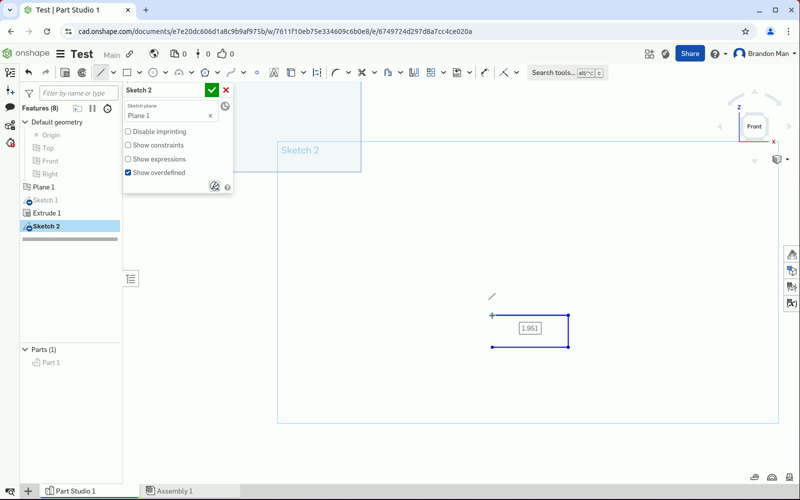
scroll(-6)
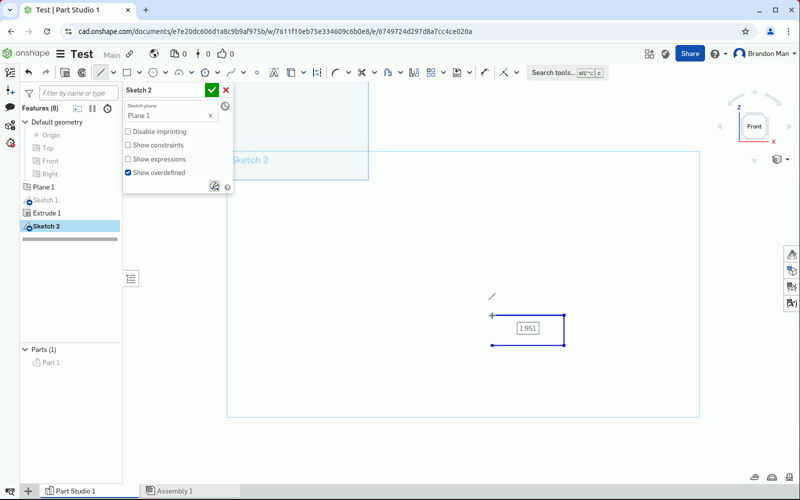
scroll(-6)
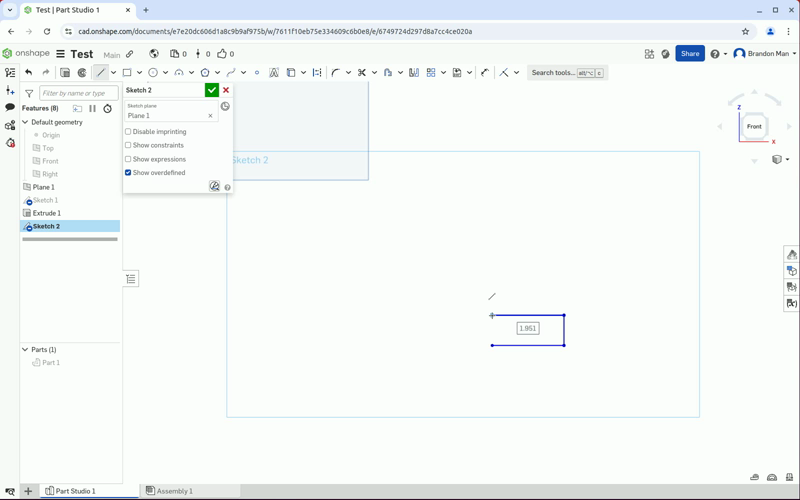
scroll(-6)
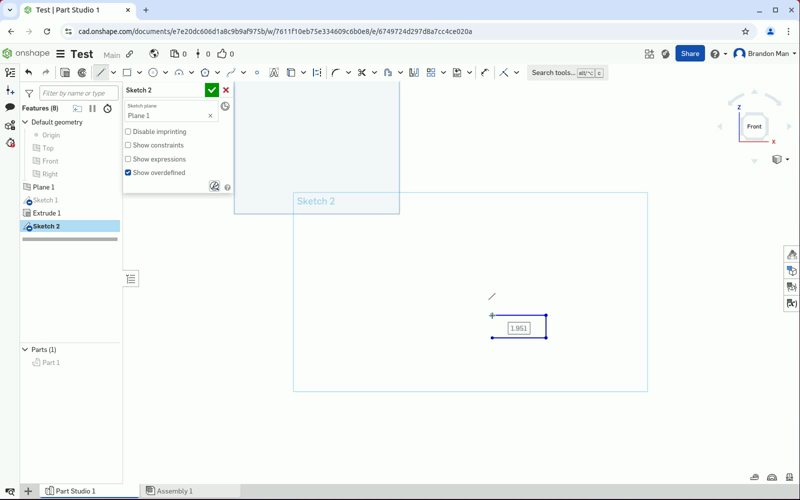
scroll(-6)
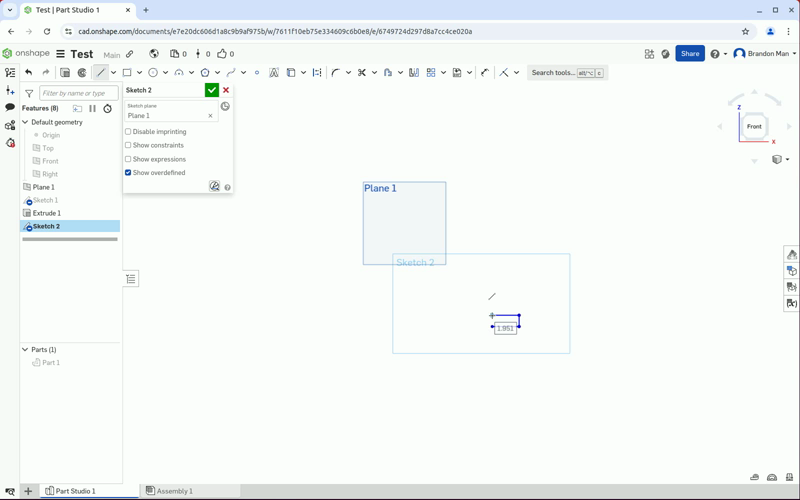
scroll(-6)
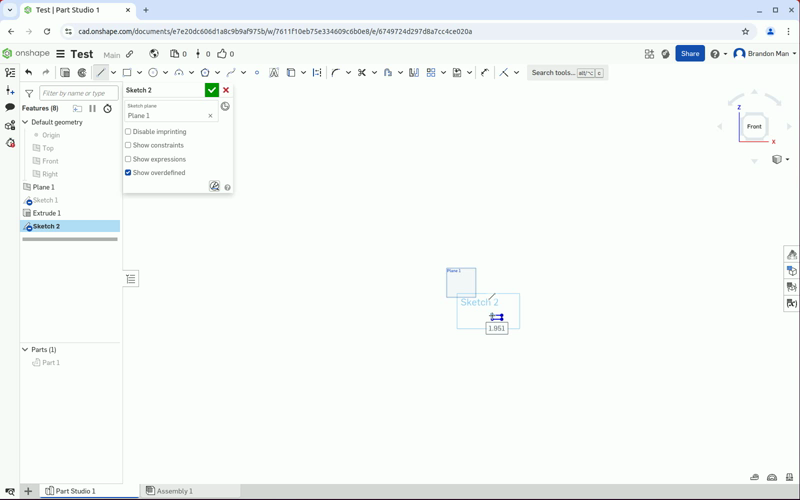
key_up(shift)
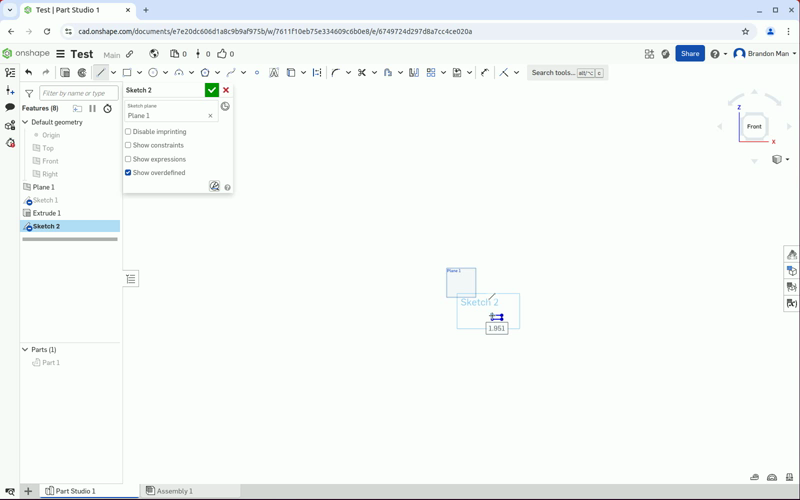
mouse_move(522, 315)
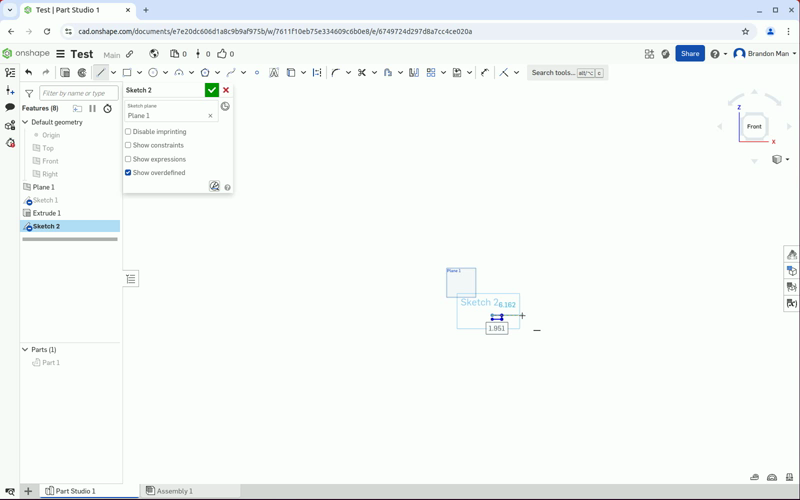
key_down(shift)
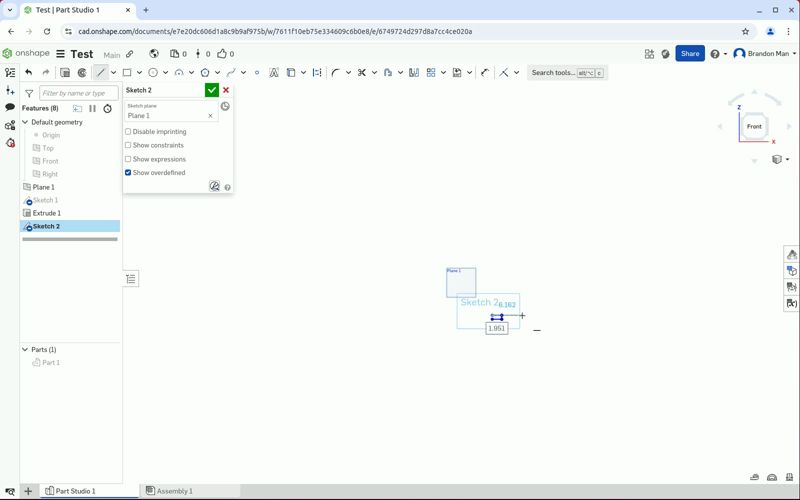
mouse_move(492, 319)
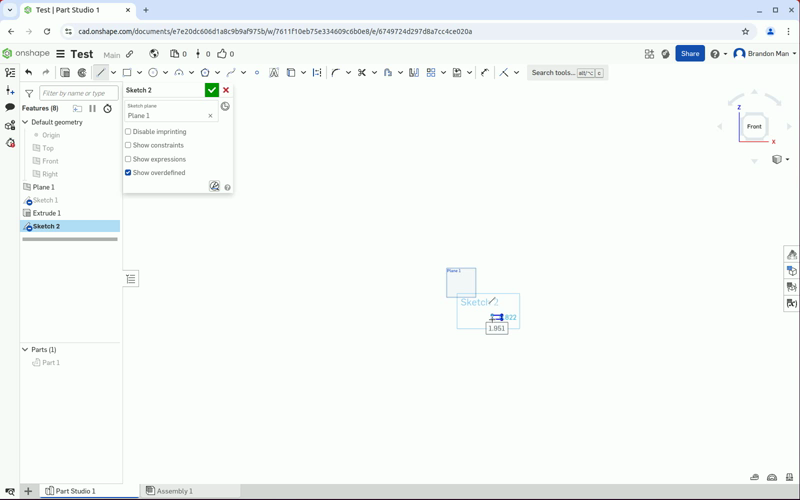
scroll(6)
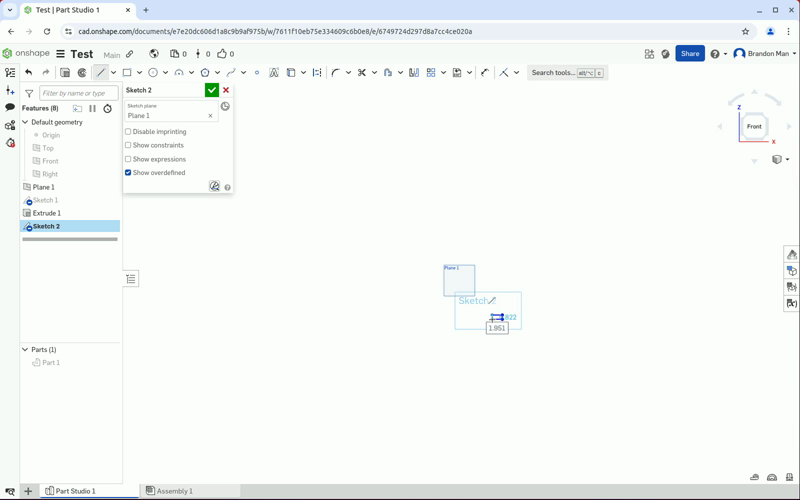
scroll(6)
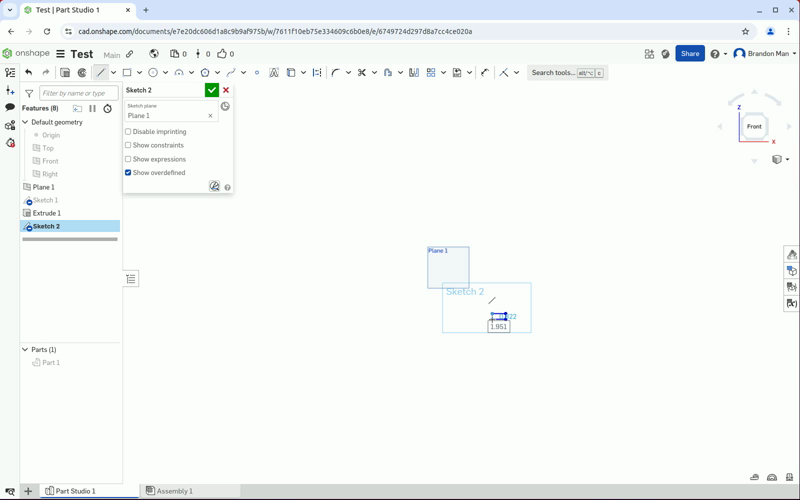
scroll(6)
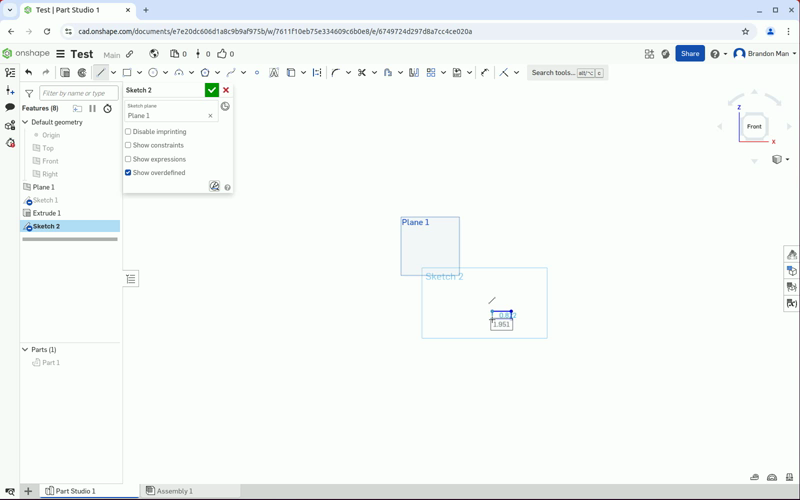
scroll(6)
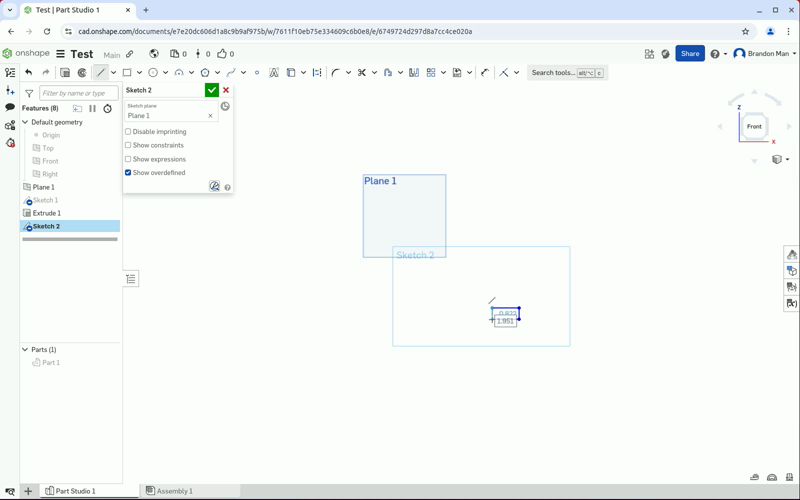
scroll(6)
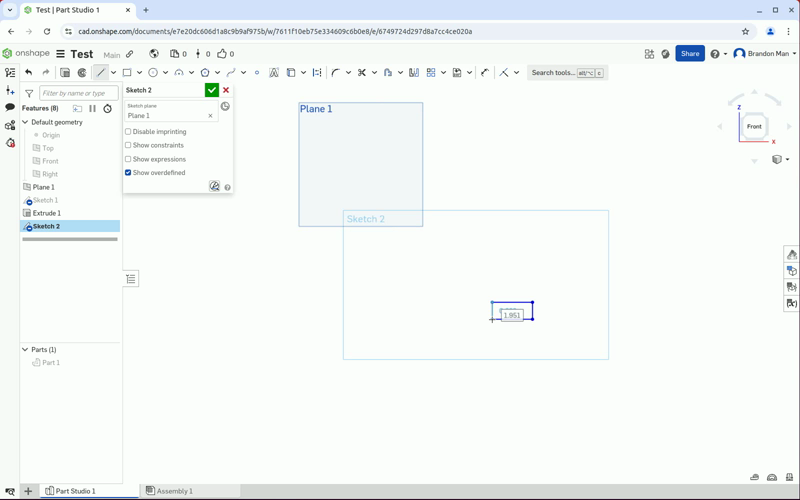
scroll(6)
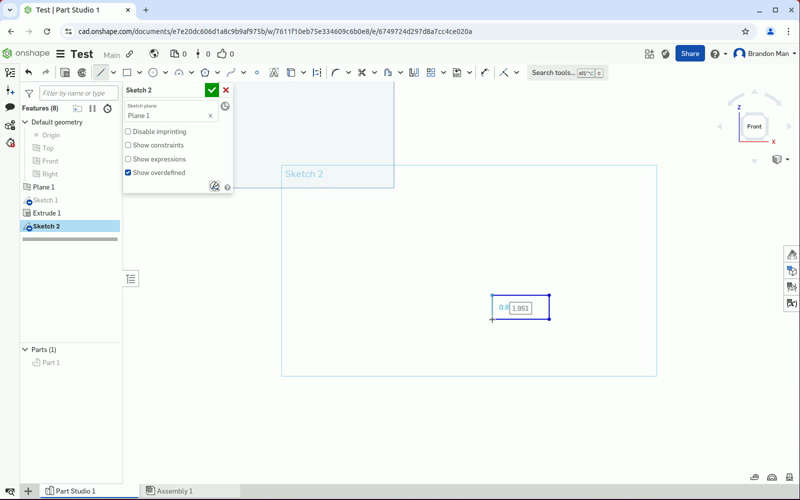
scroll(6)
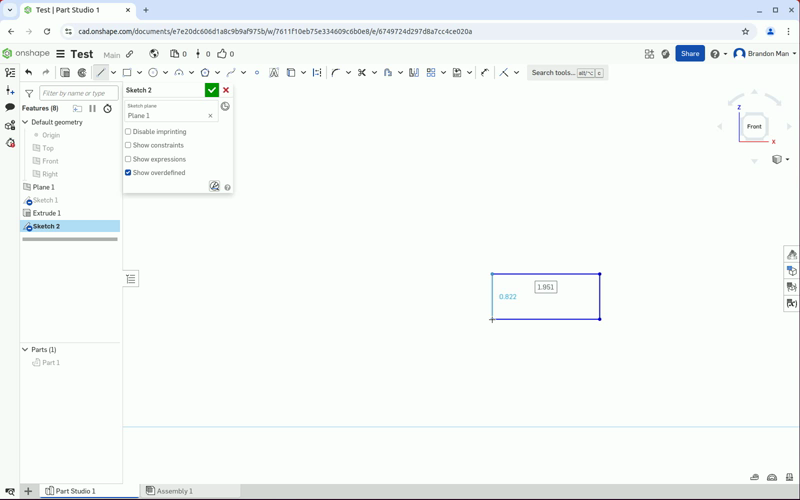
key_up(shift)
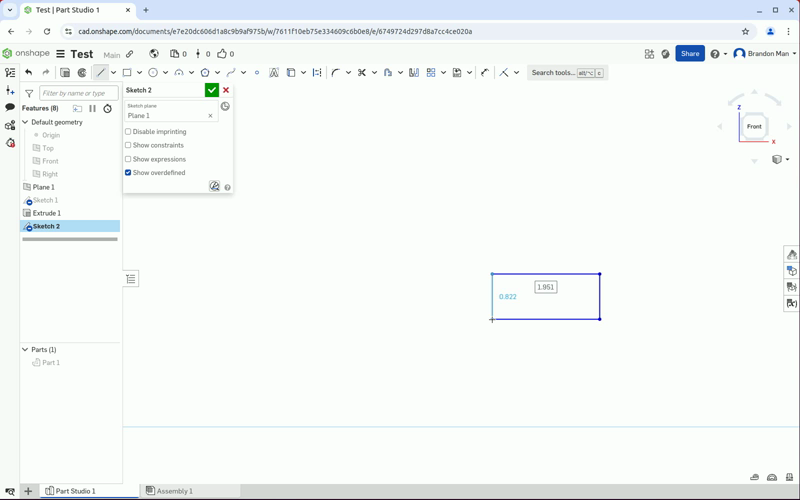
click(492, 319)
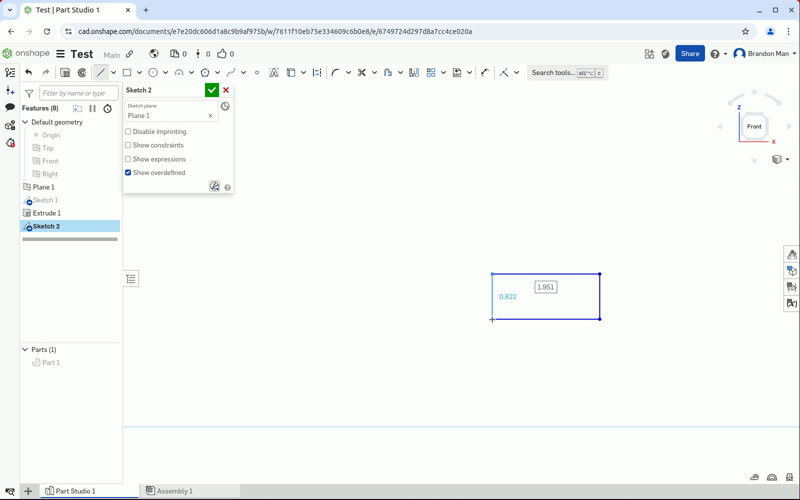
scroll(-6)
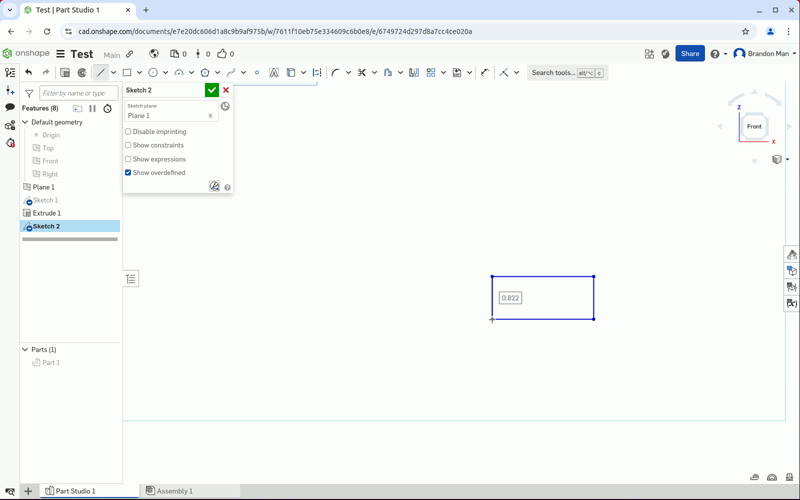
scroll(-6)
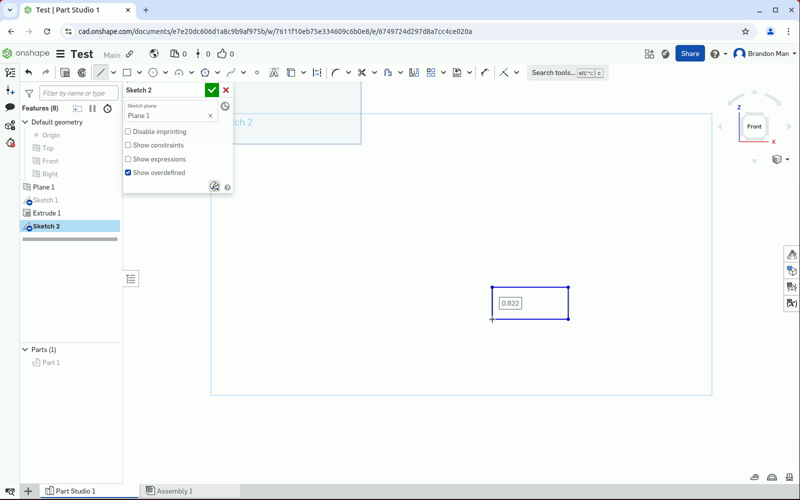
scroll(-6)
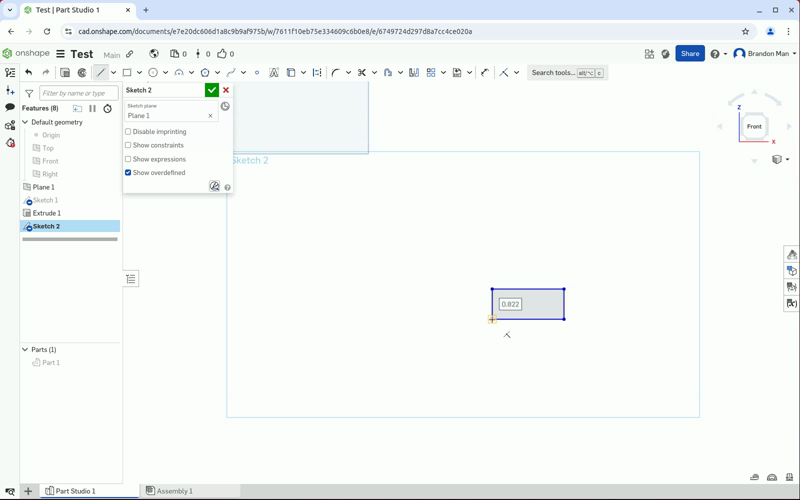
scroll(-6)
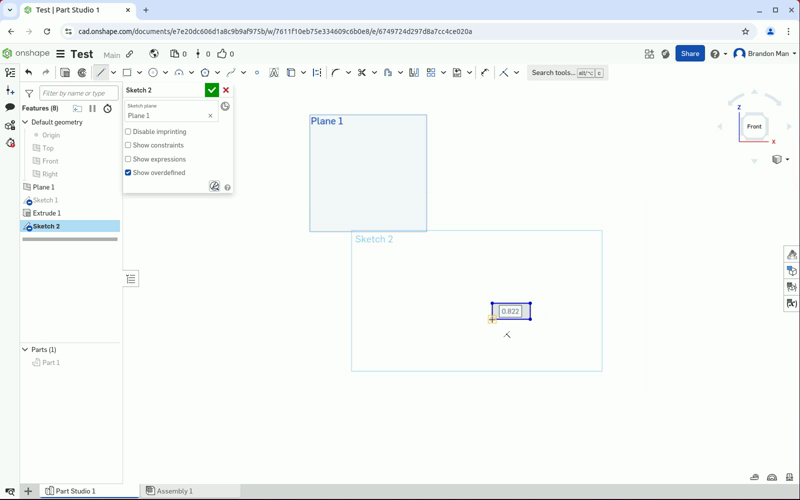
scroll(-6)
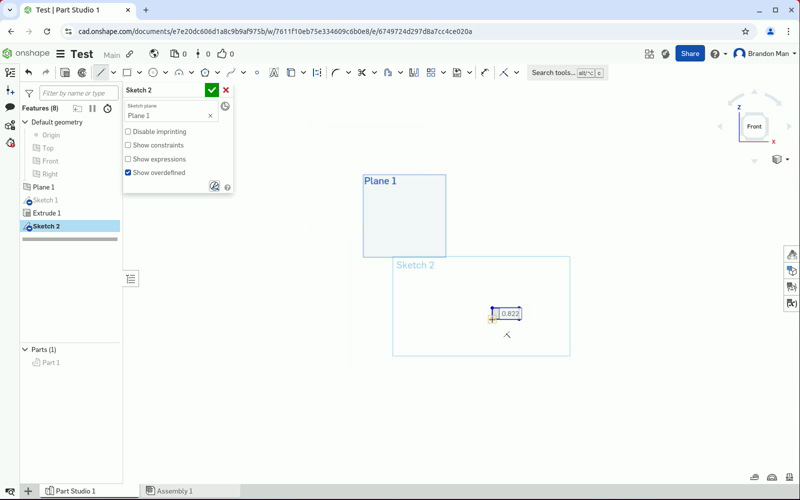
scroll(-6)
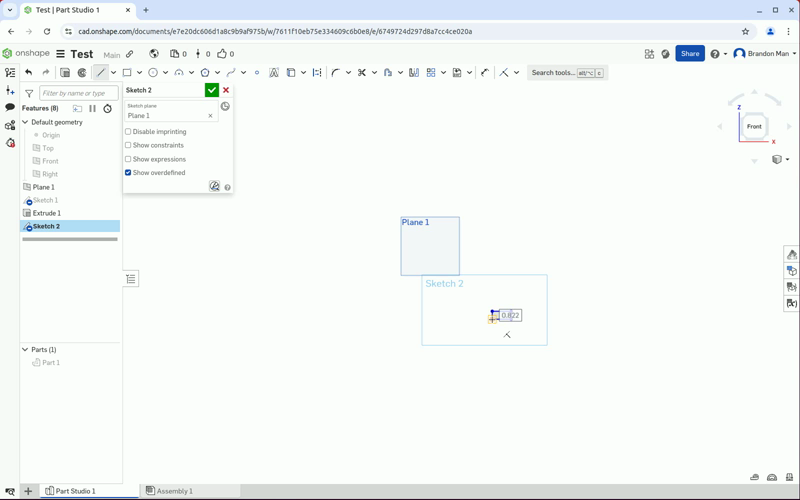
scroll(-6)
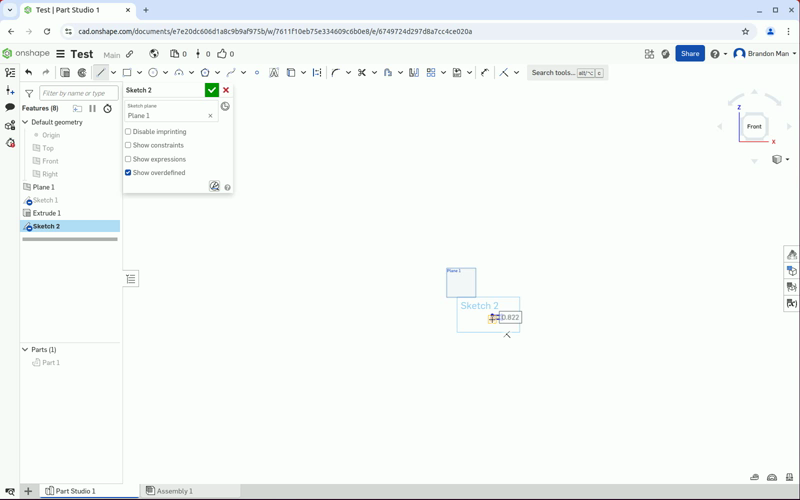
key(esc)
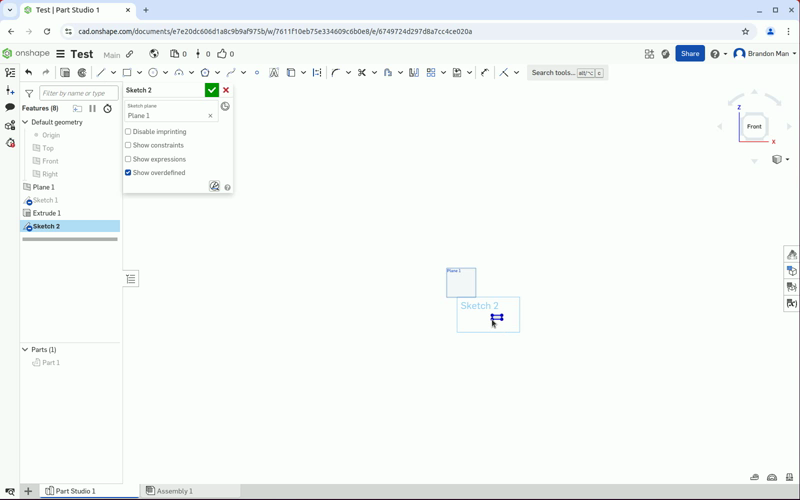
mouse_move(493, 318)
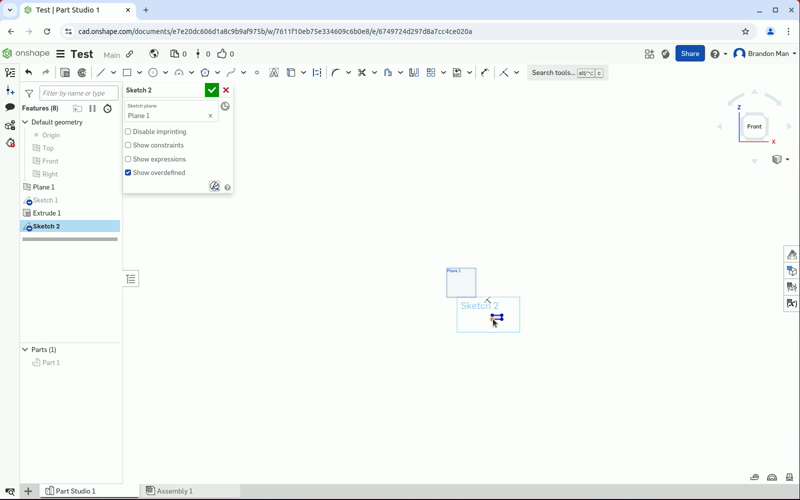
scroll(6)
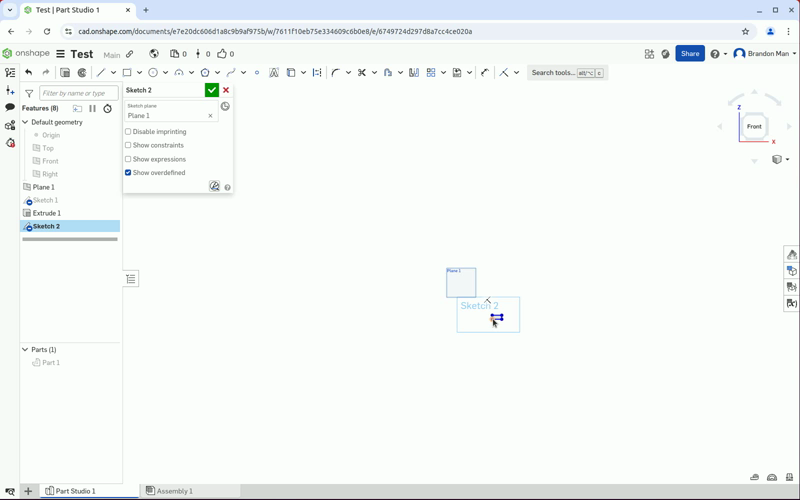
scroll(6)
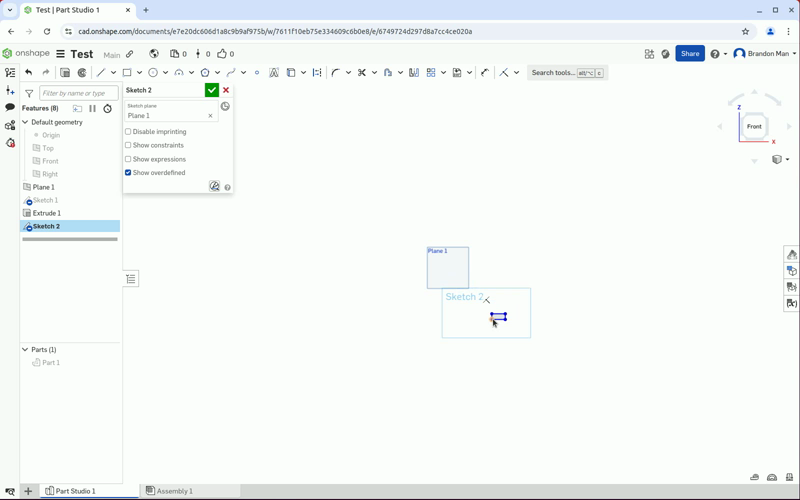
scroll(6)
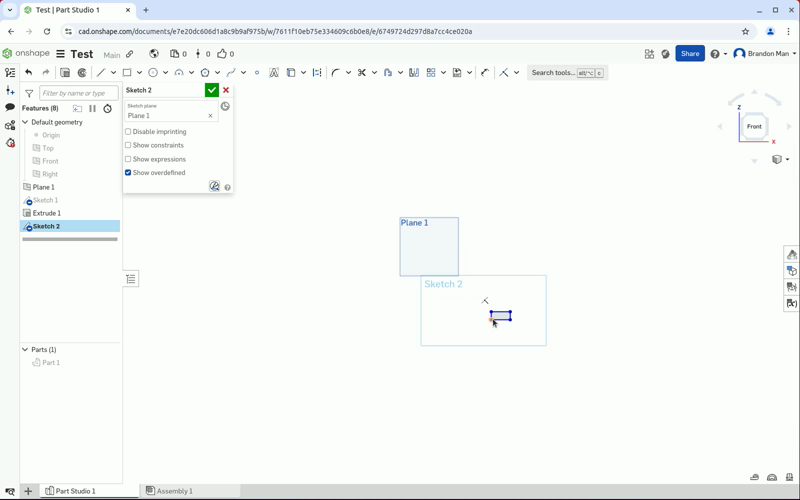
scroll(6)
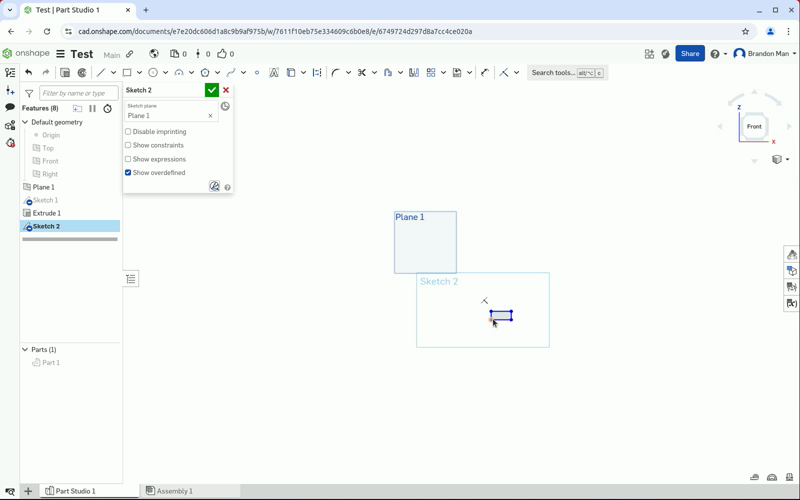
scroll(6)
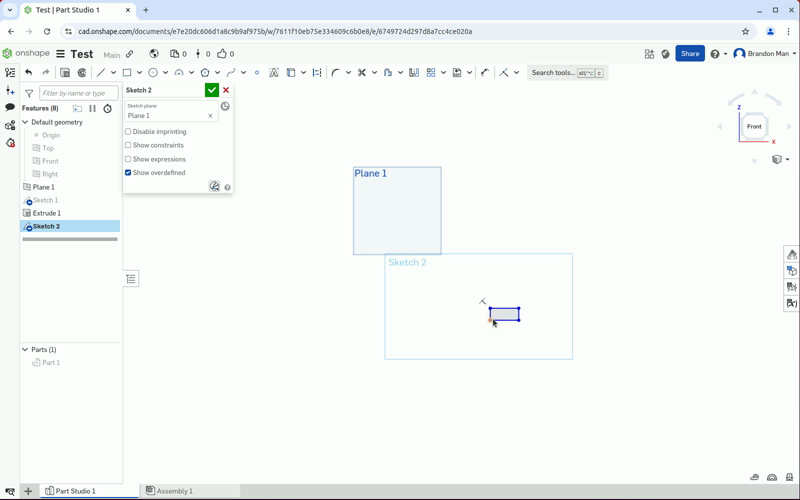
scroll(6)
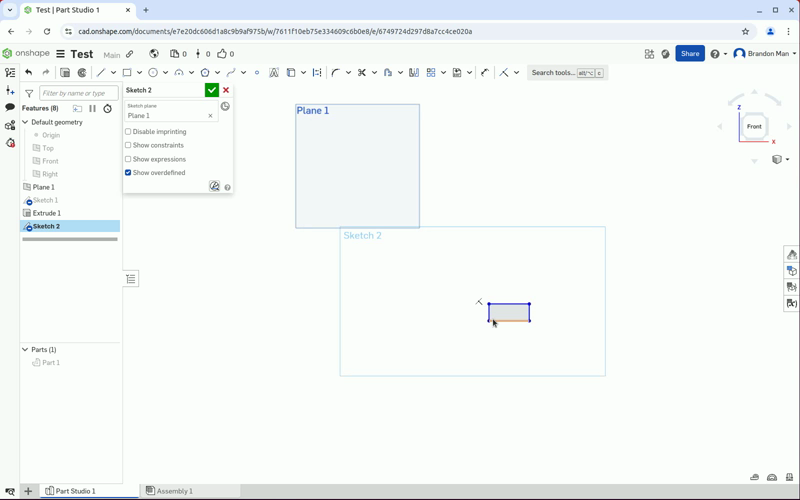
scroll(6)
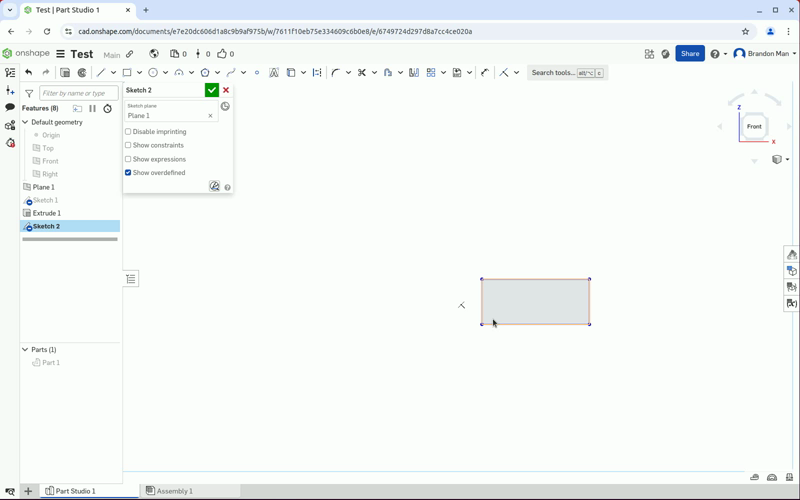
click(493, 318)
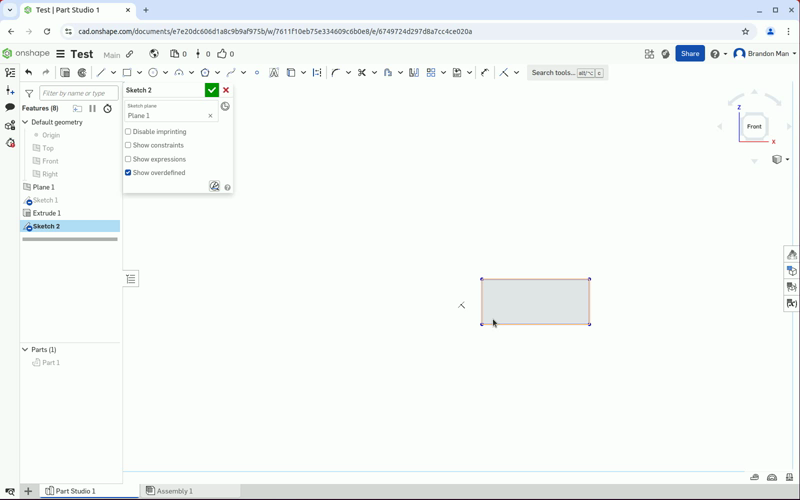
scroll(-6)
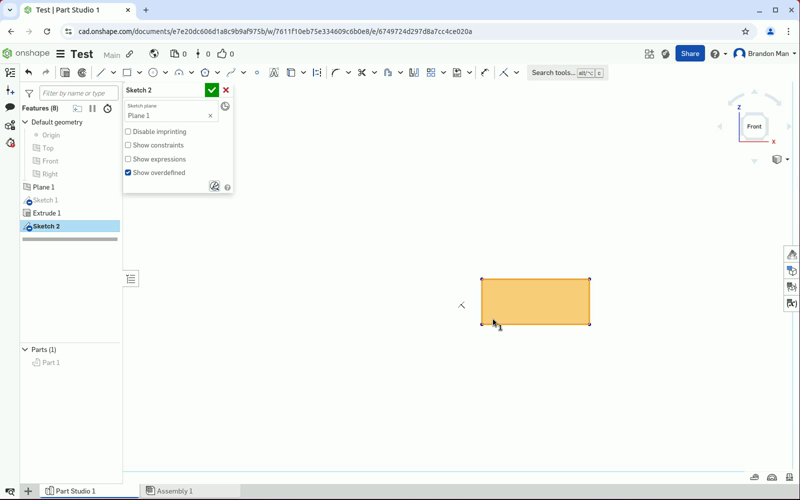
scroll(-6)
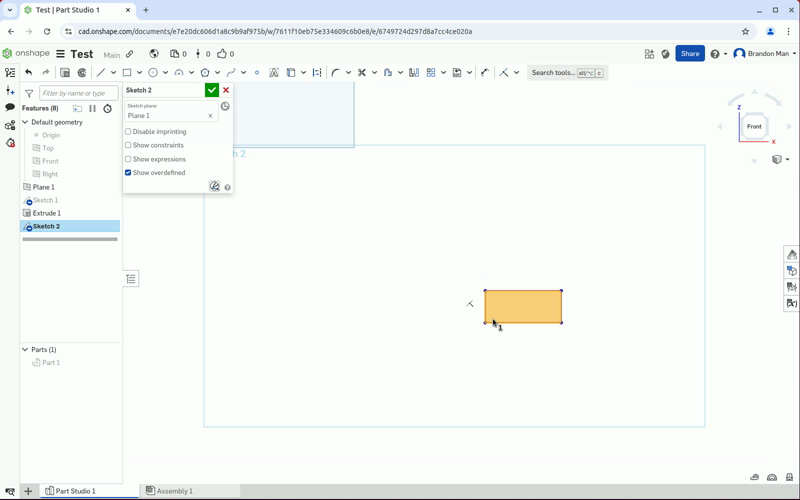
scroll(-6)
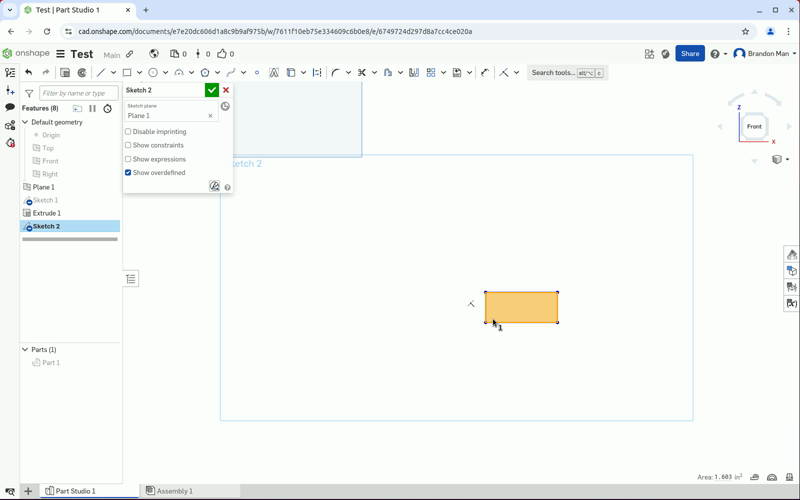
scroll(-6)
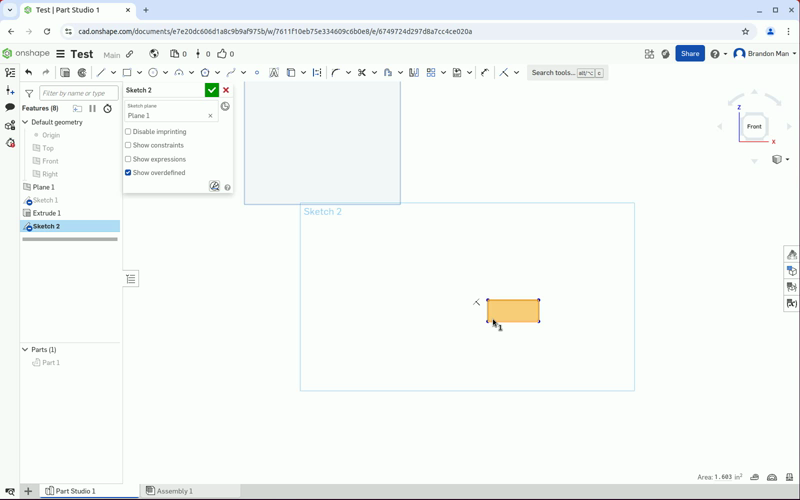
scroll(-6)
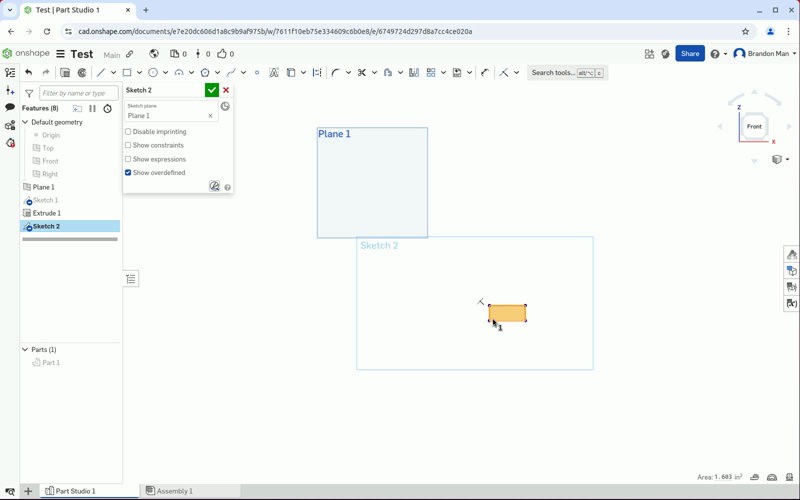
scroll(-6)
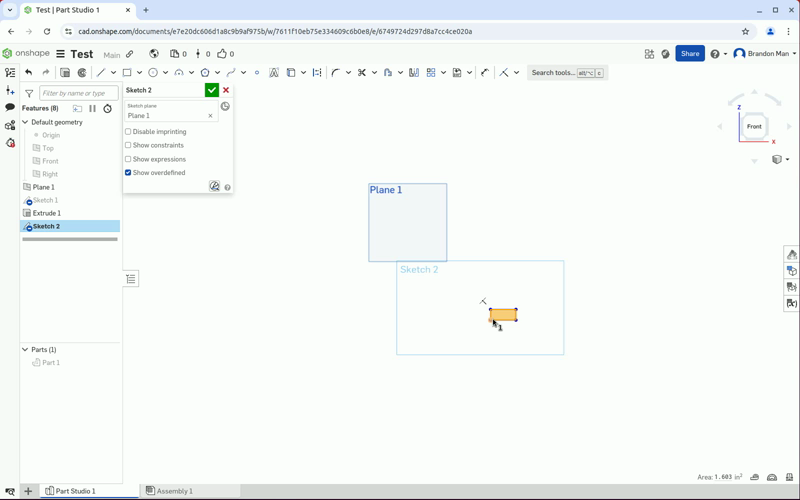
scroll(-6)
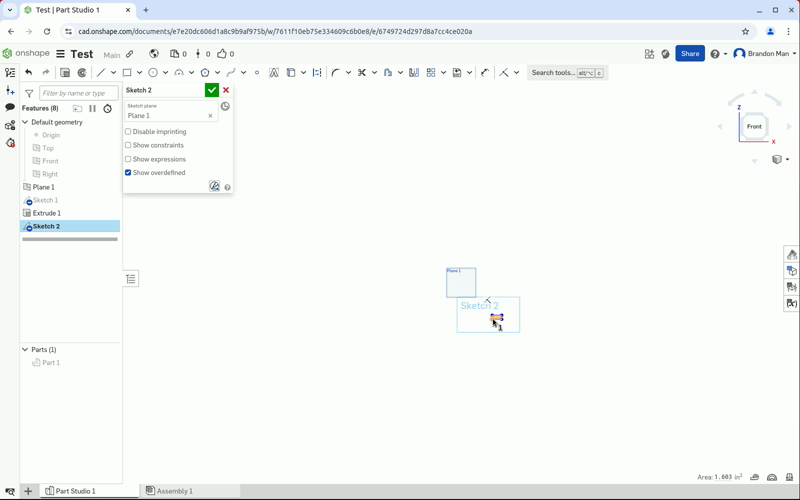
mouse_move(73, 352)
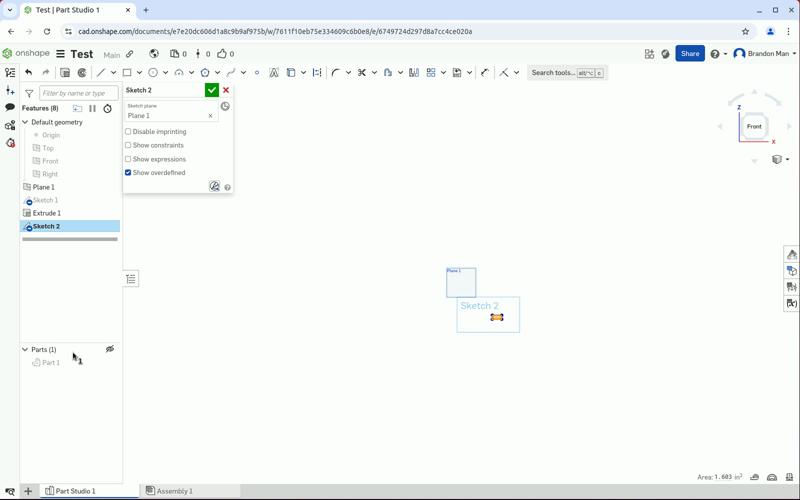
key(shift+y)
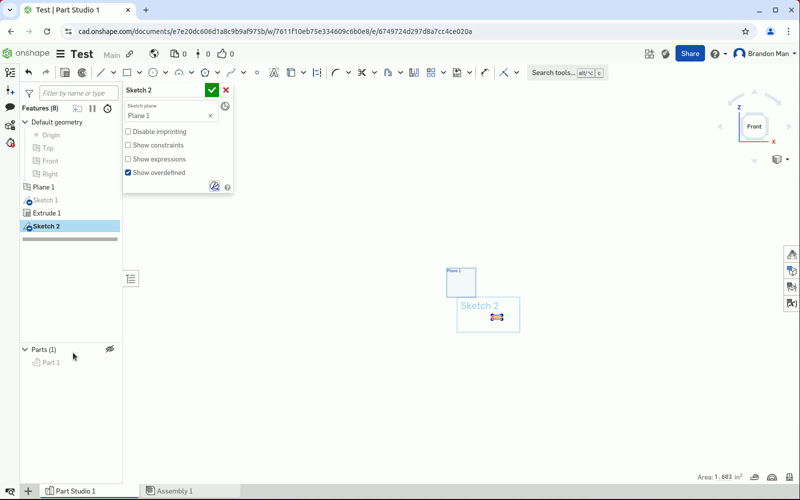
key(shift+e)
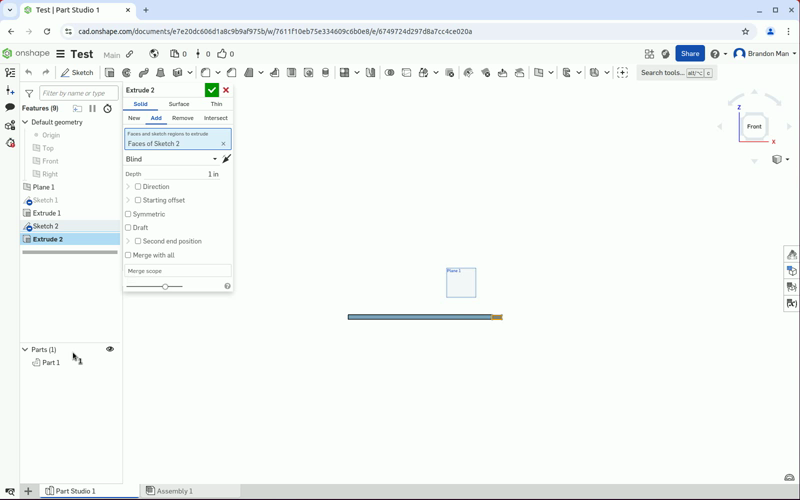
mouse_move(143, 106)
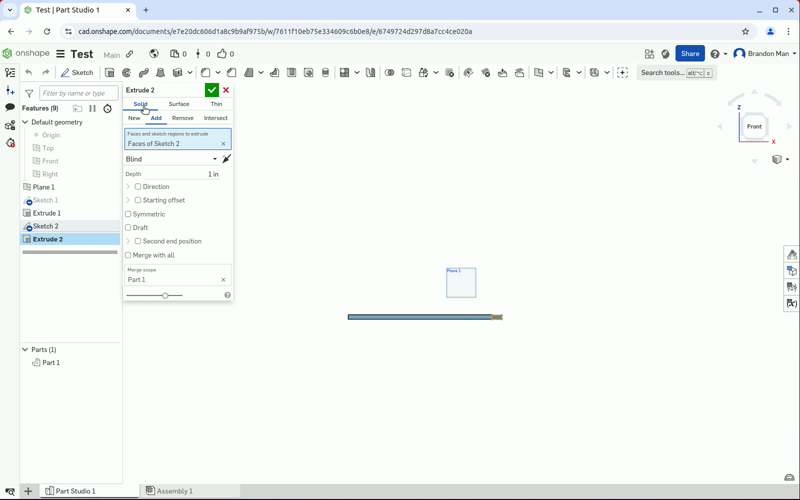
click(143, 106)
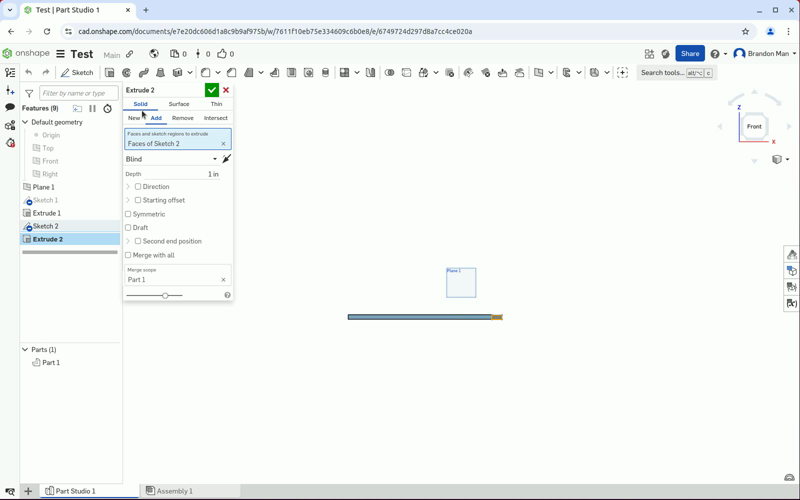
mouse_move(137, 120)
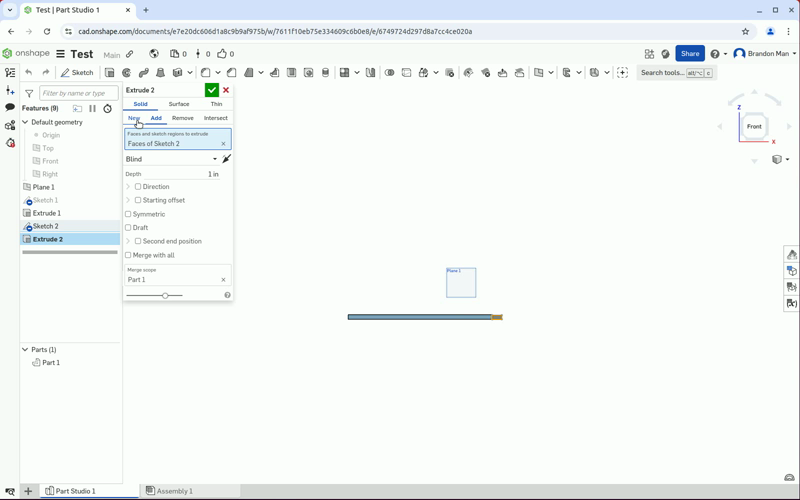
click(137, 120)
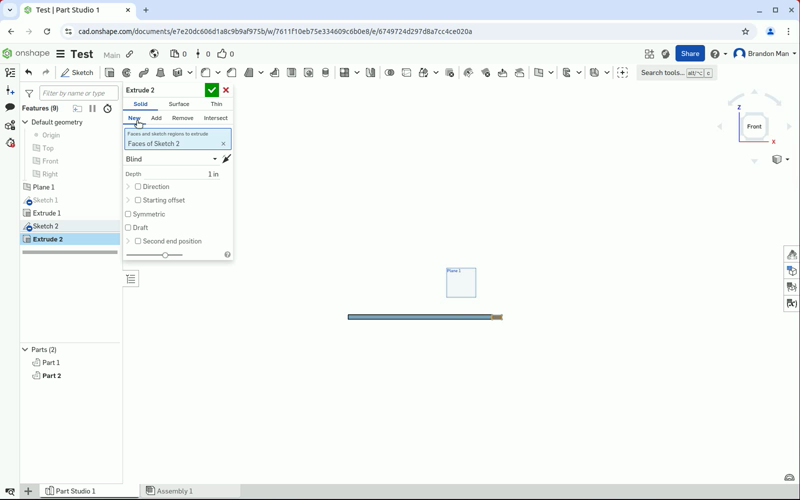
key(tab, 4)
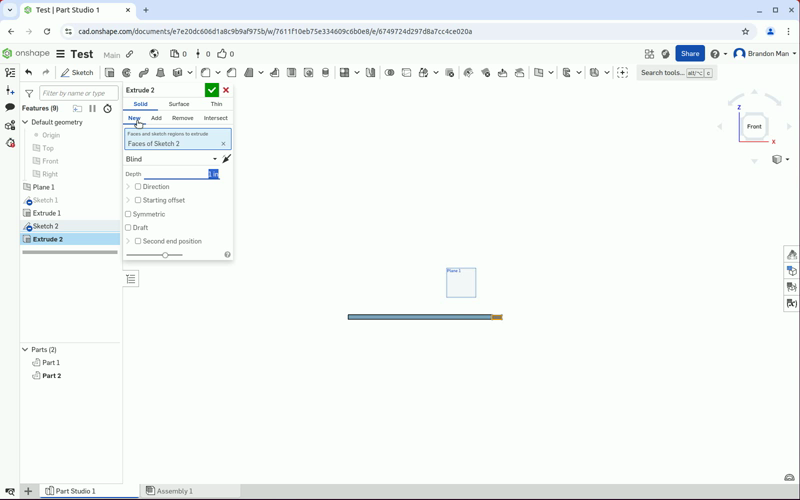
text(13.48)
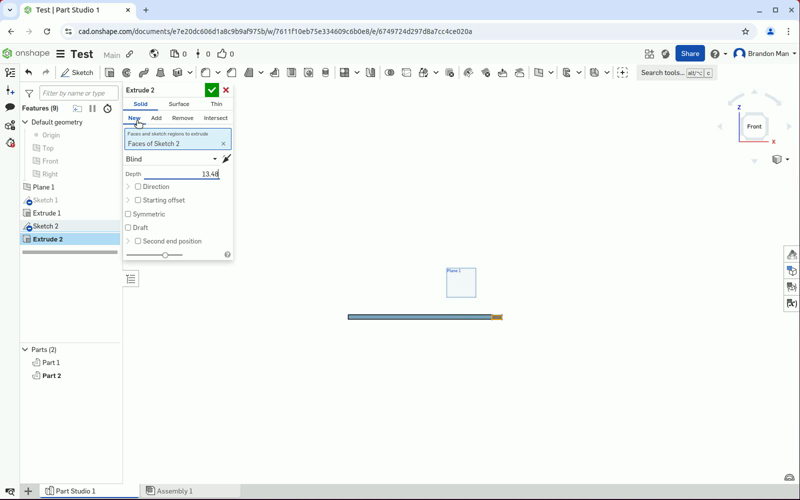
key(enter)
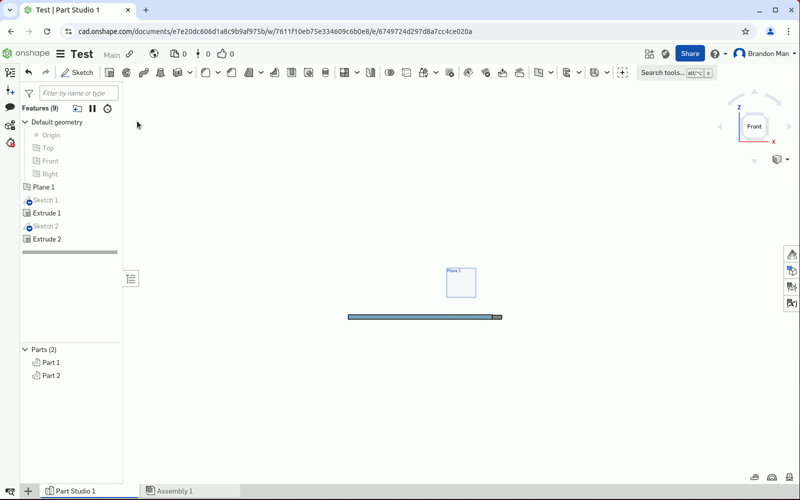
key(shift+h)
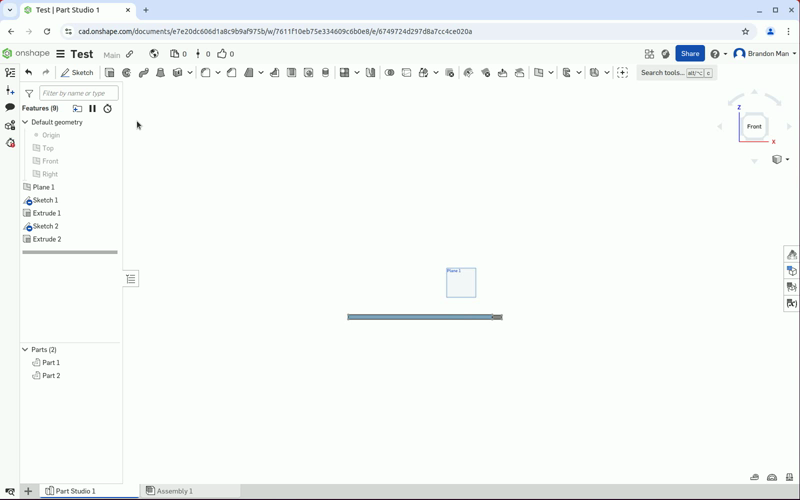
key(shift+h)
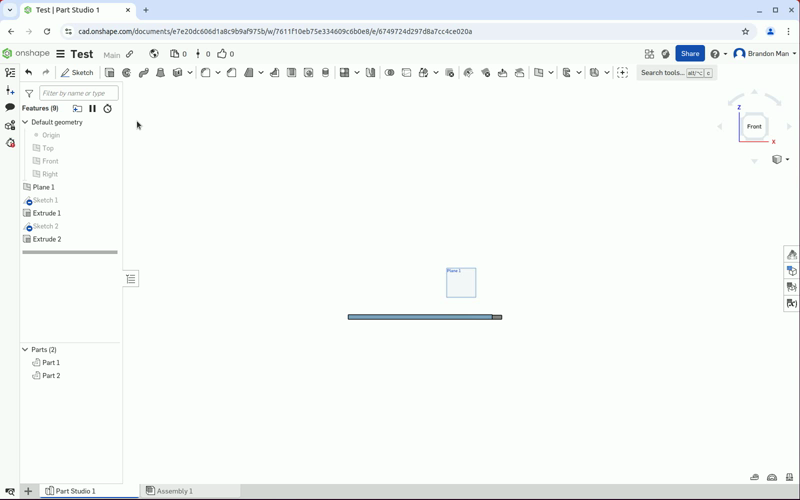
mouse_move(73, 189)
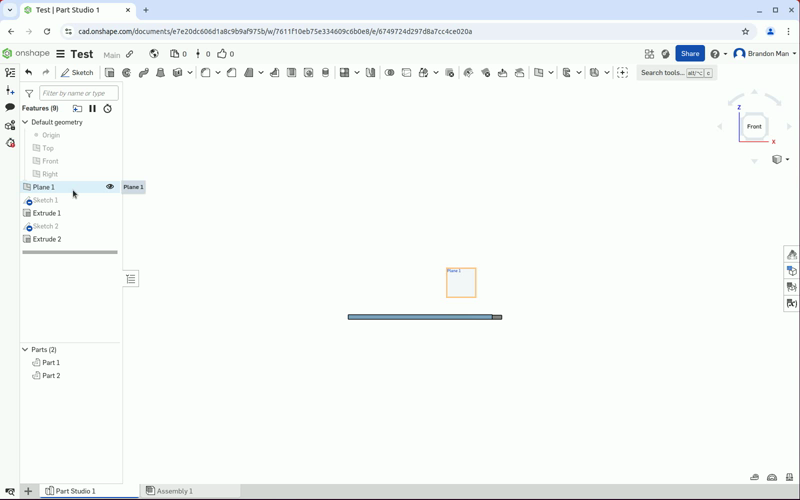
click(73, 189)
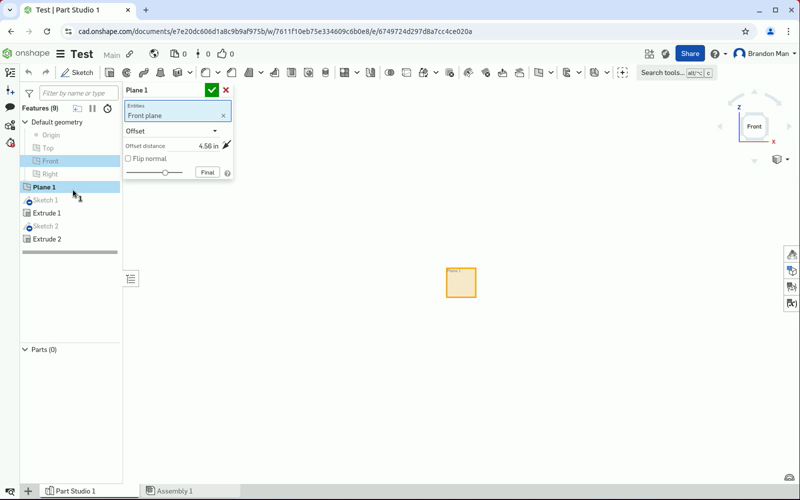
mouse_move(229, 92)
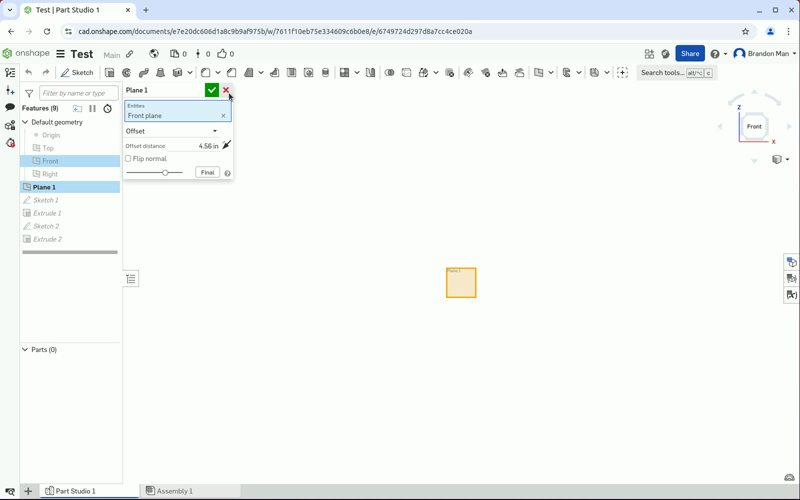
click(229, 92)
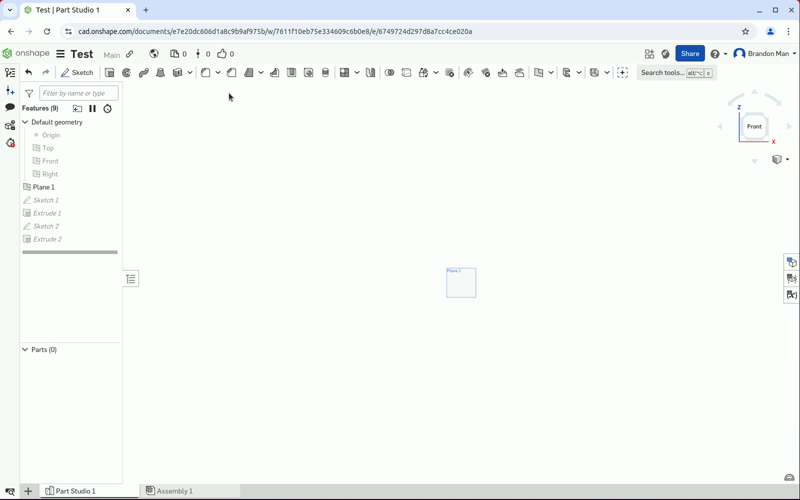
key(shift+s)
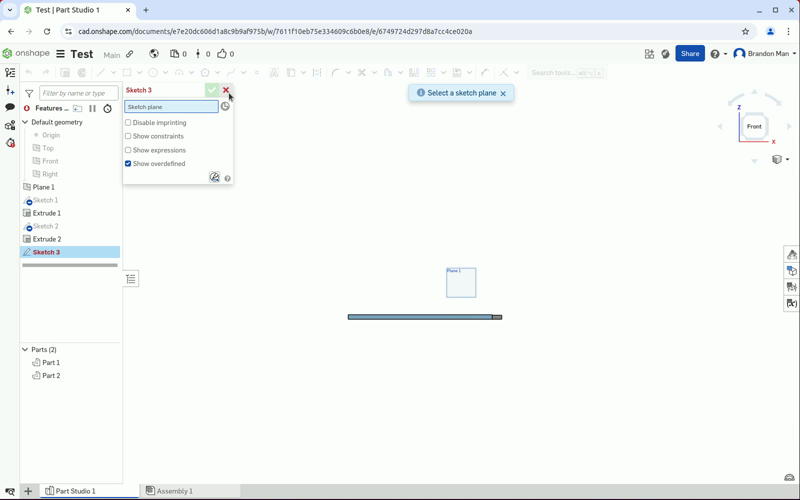
mouse_move(73, 189)
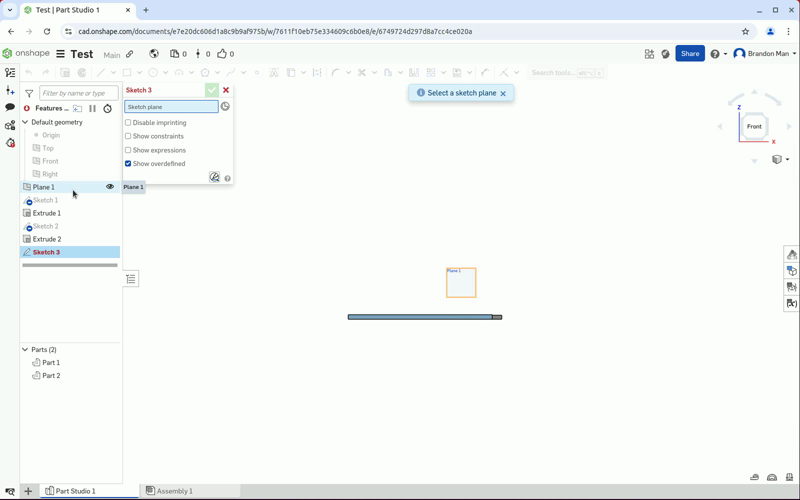
click(73, 189)
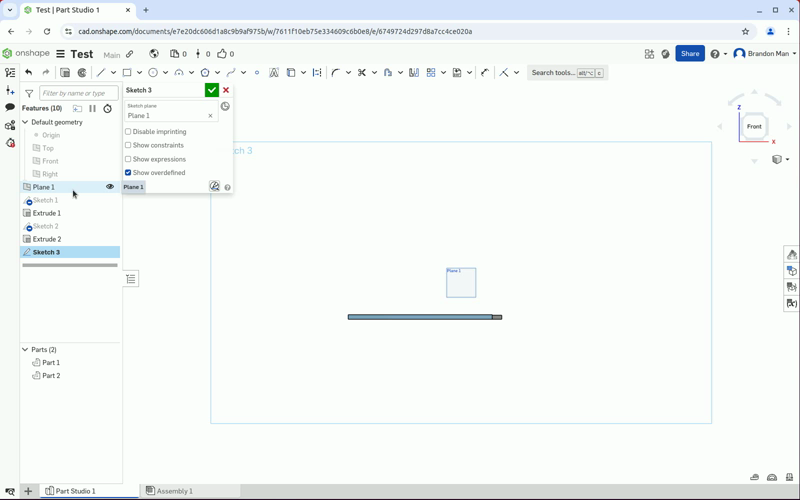
mouse_move(73, 352)
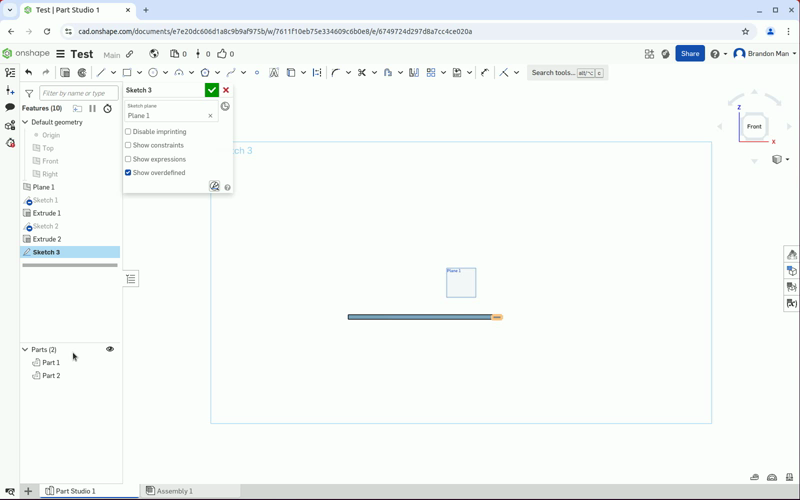
key(y)
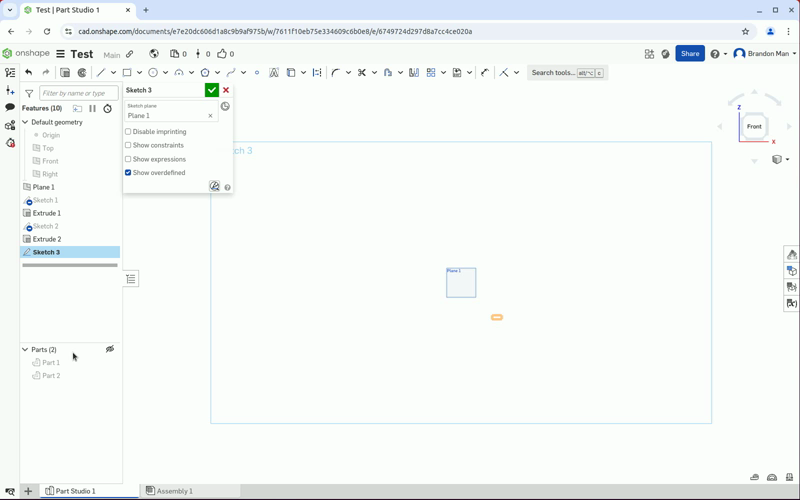
key(l)
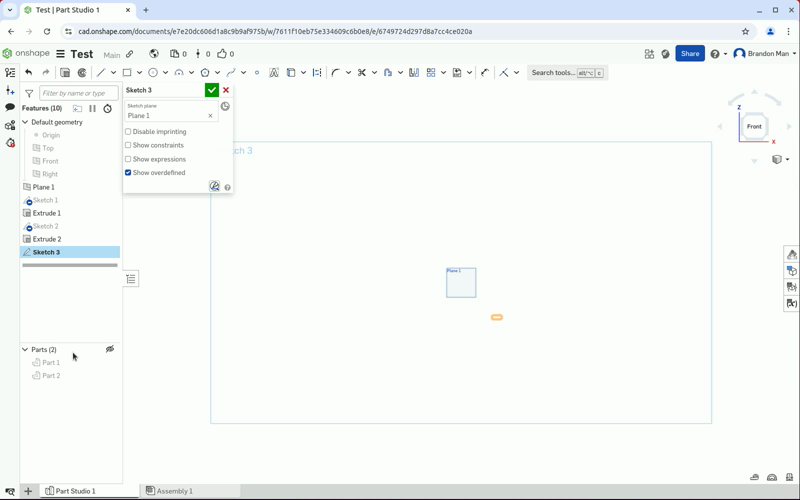
key_down(shift)
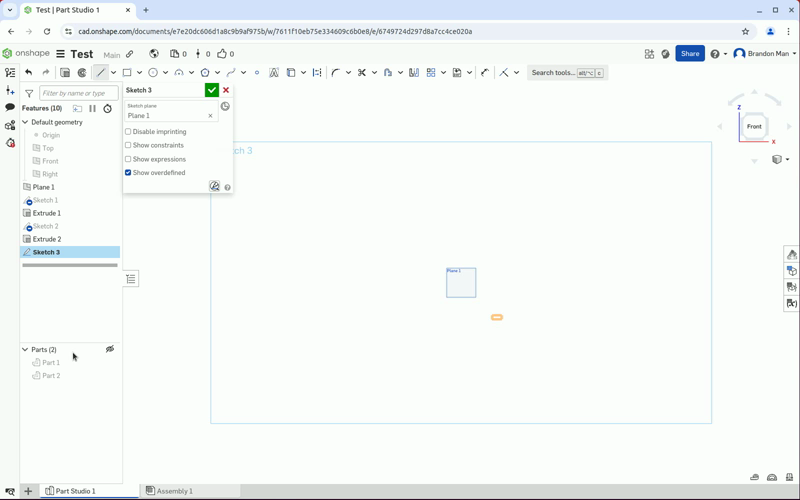
mouse_move(492, 346)
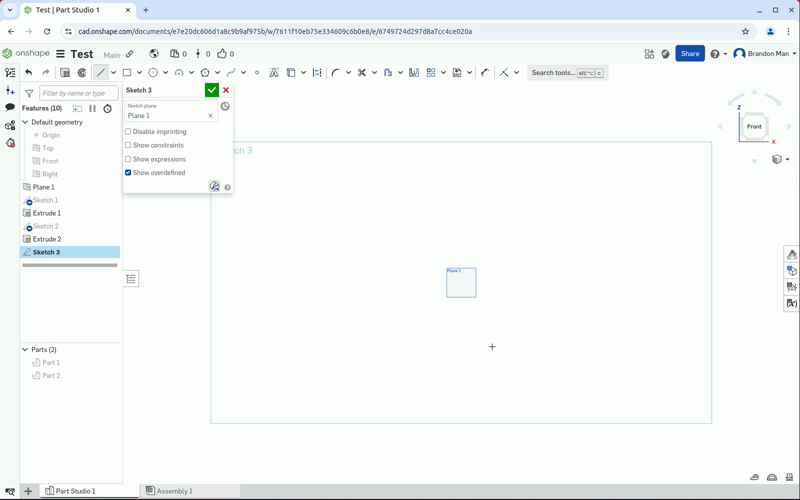
click(492, 346)
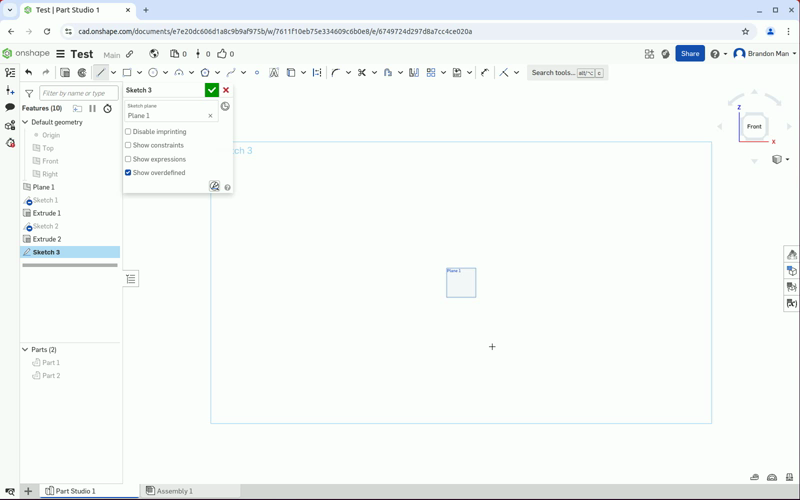
key_up(shift)
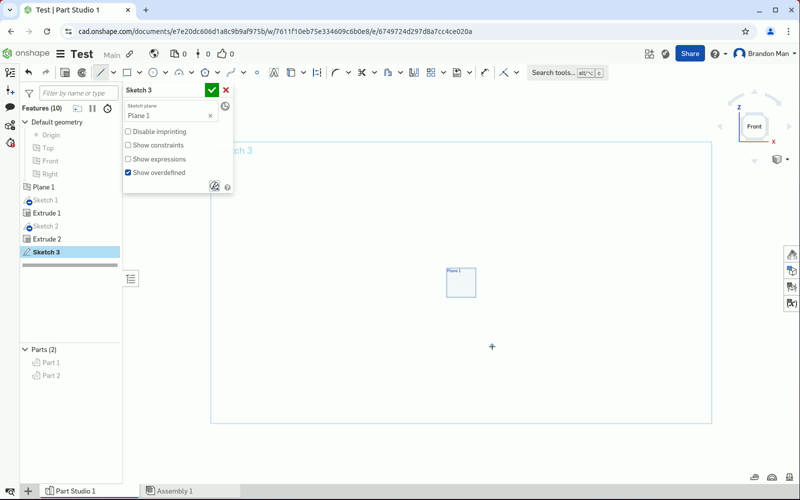
key_down(shift)
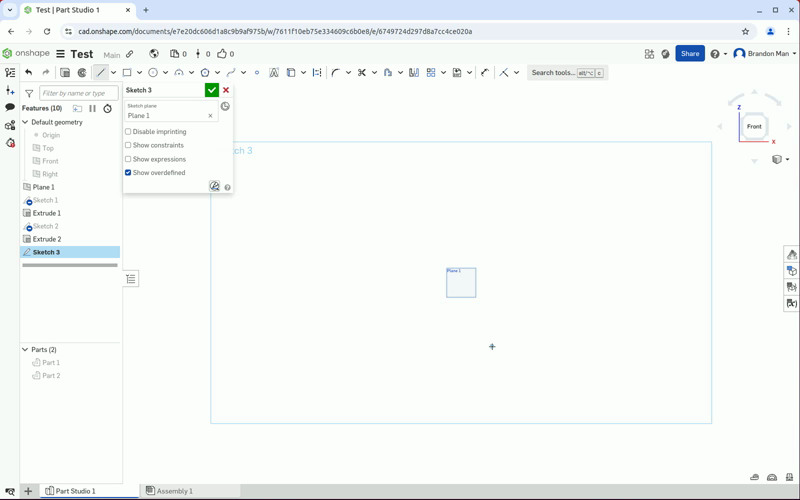
mouse_move(522, 346)
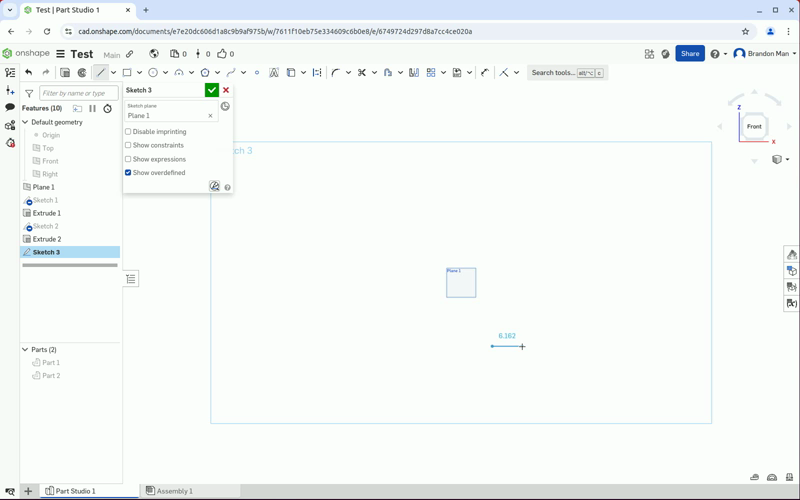
mouse_move(501, 346)
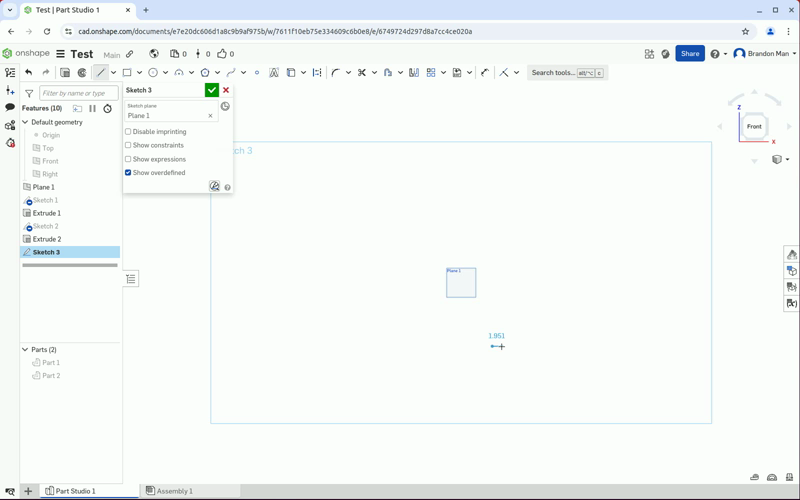
click(501, 346)
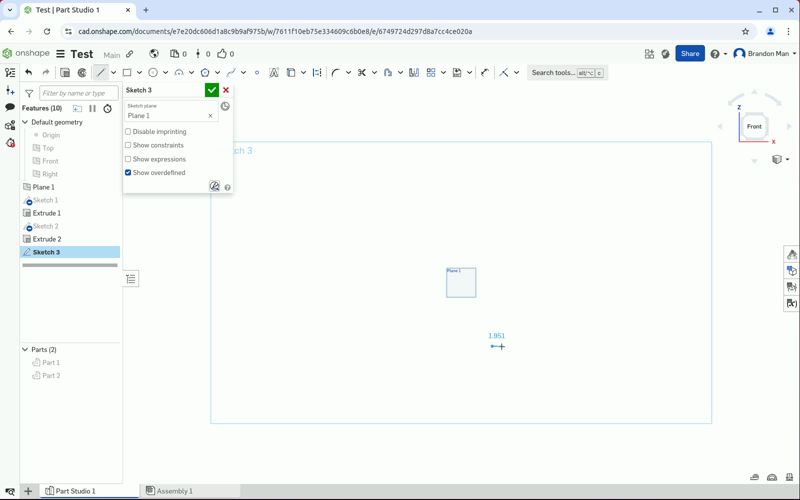
key_up(shift)
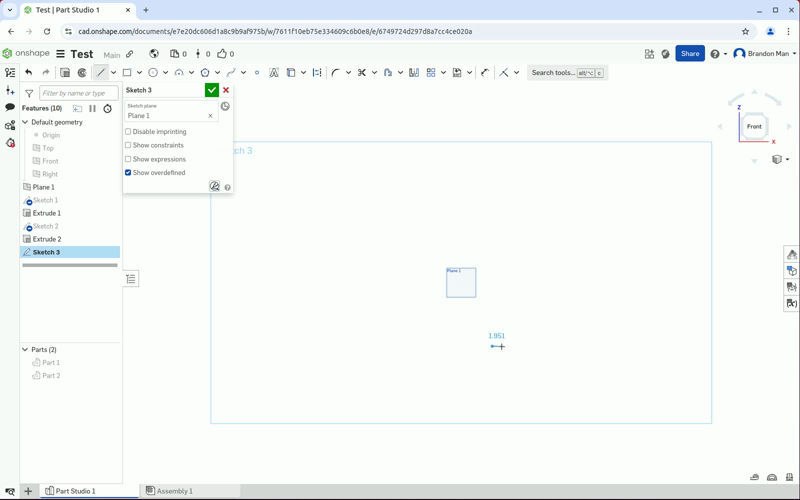
key_down(shift)
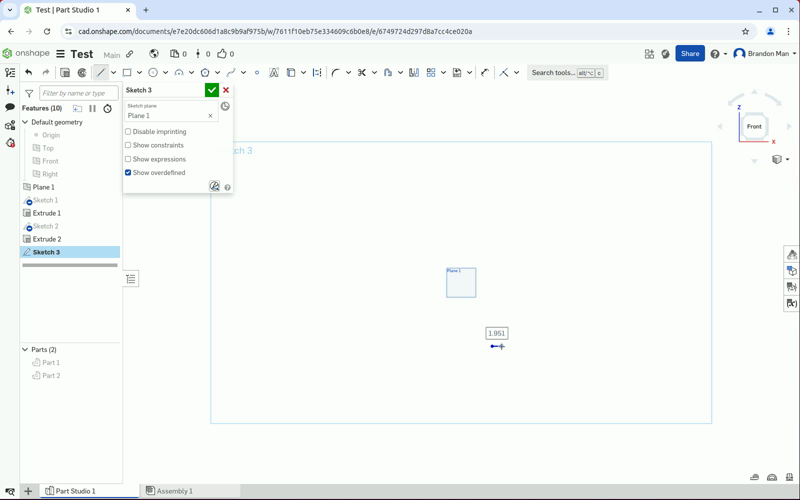
mouse_move(531, 346)
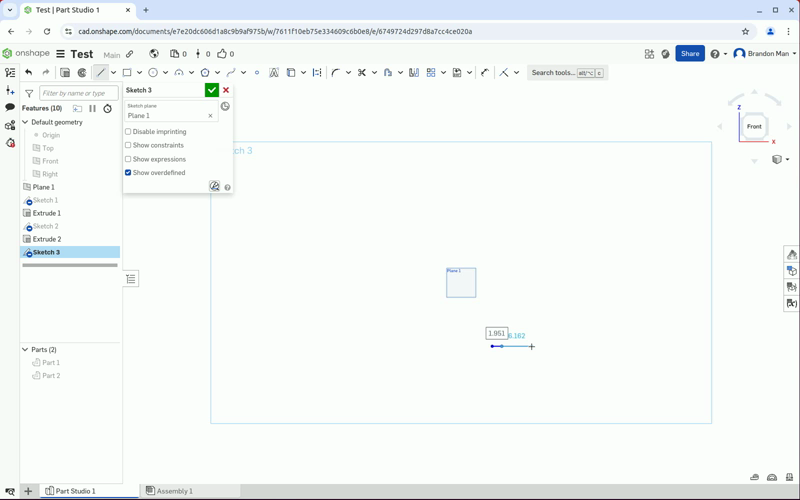
mouse_move(501, 318)
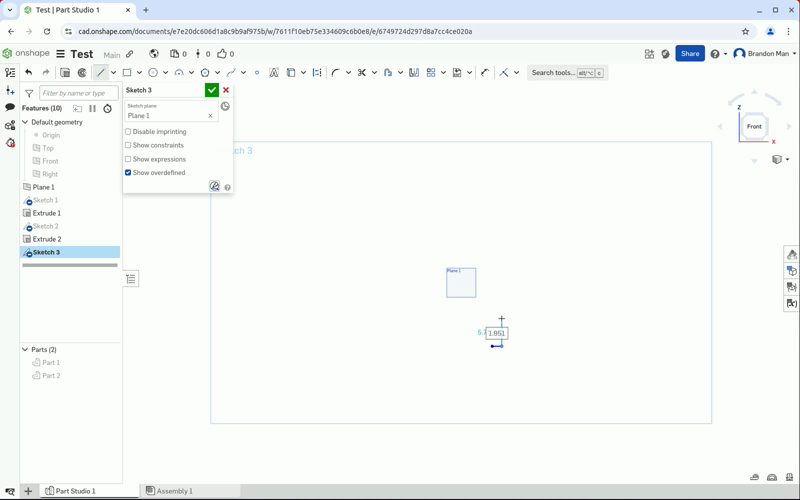
click(501, 318)
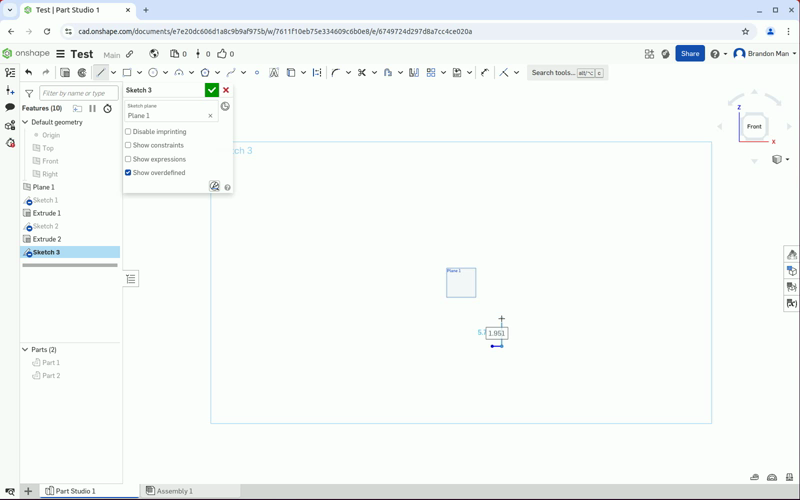
key_up(shift)
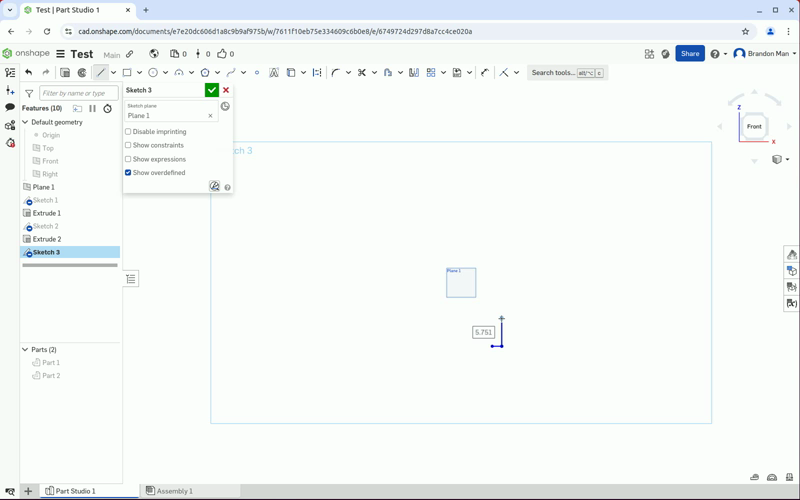
key_down(shift)
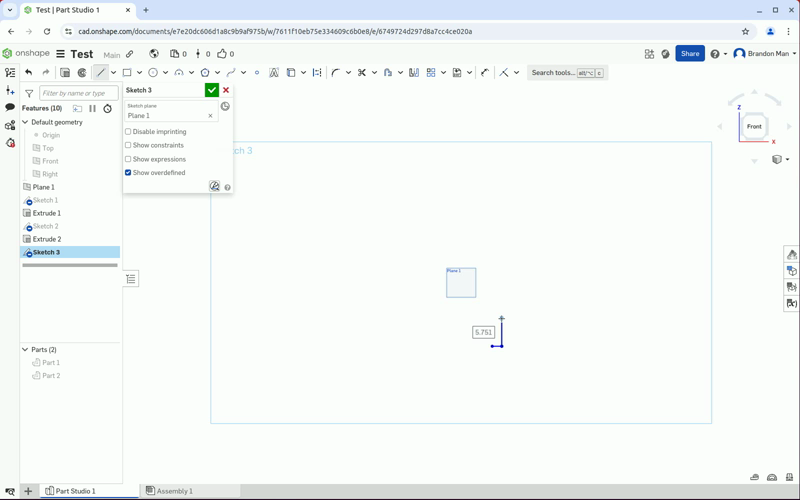
mouse_move(531, 318)
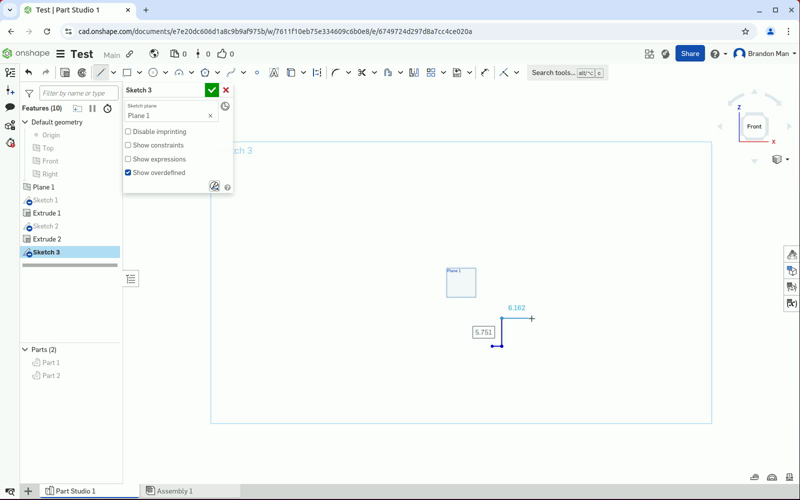
mouse_move(492, 318)
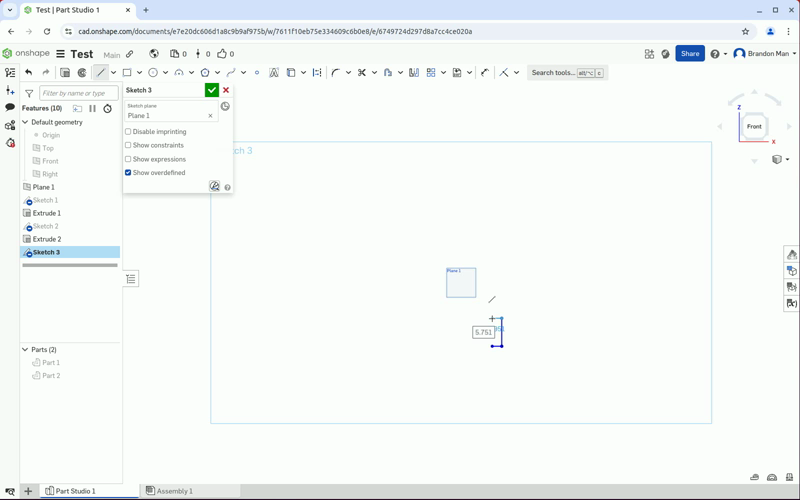
click(492, 318)
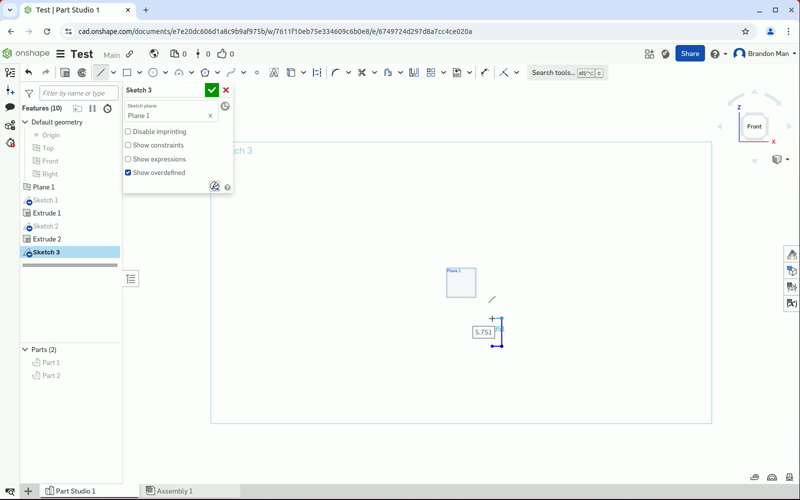
key_up(shift)
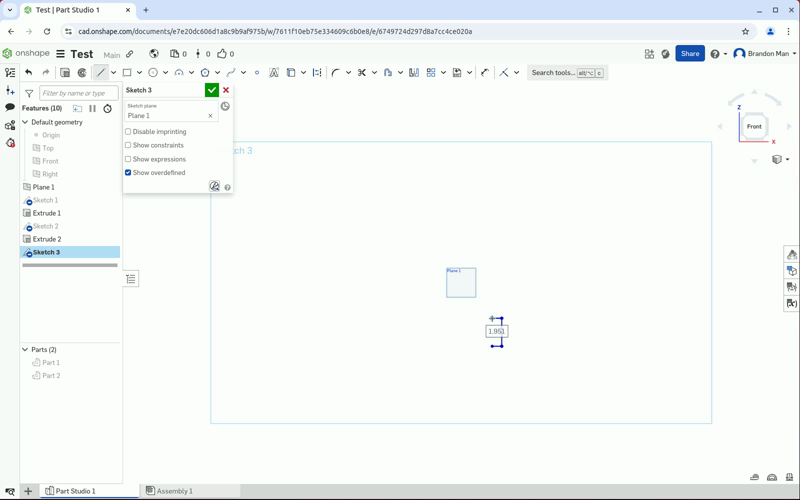
mouse_move(522, 318)
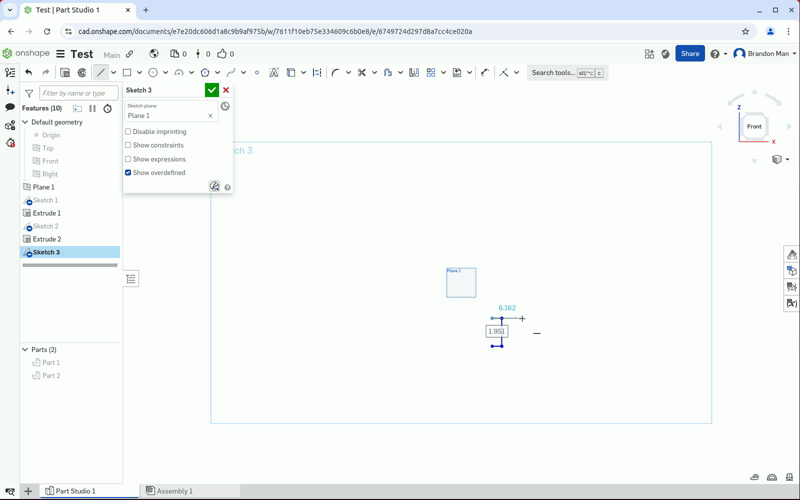
key_down(shift)
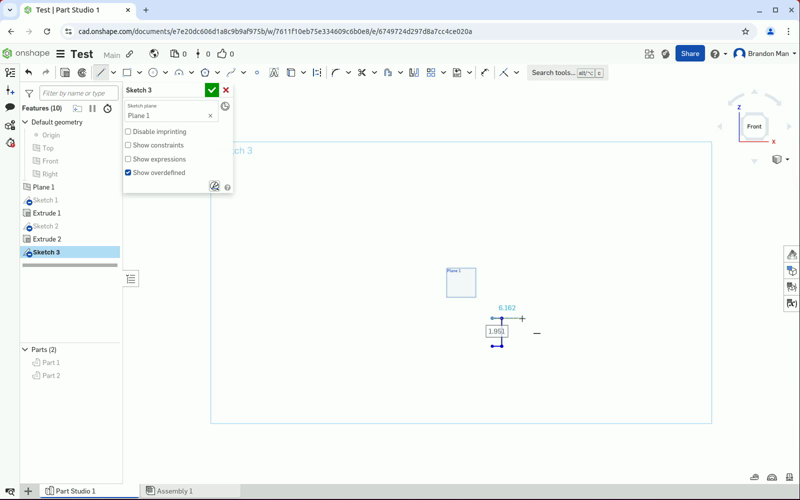
mouse_move(492, 346)
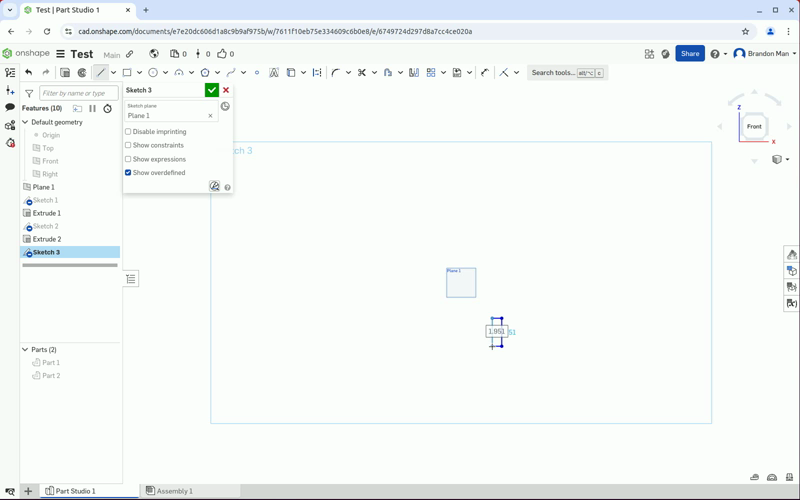
key_up(shift)
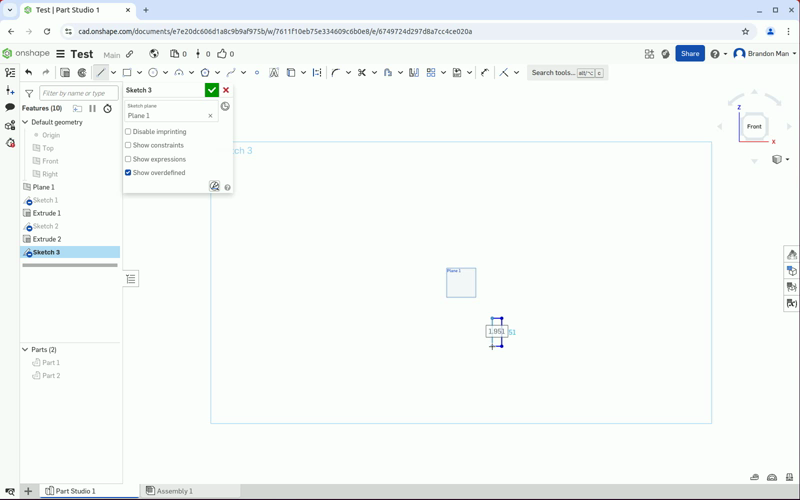
click(492, 346)
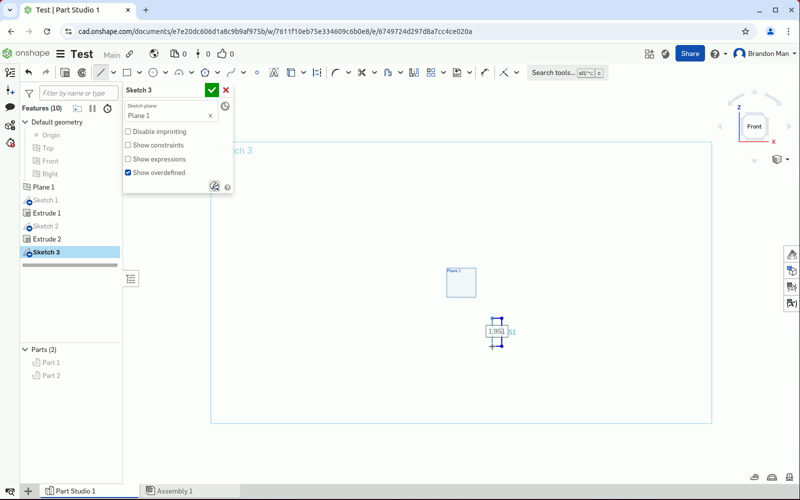
key(esc)
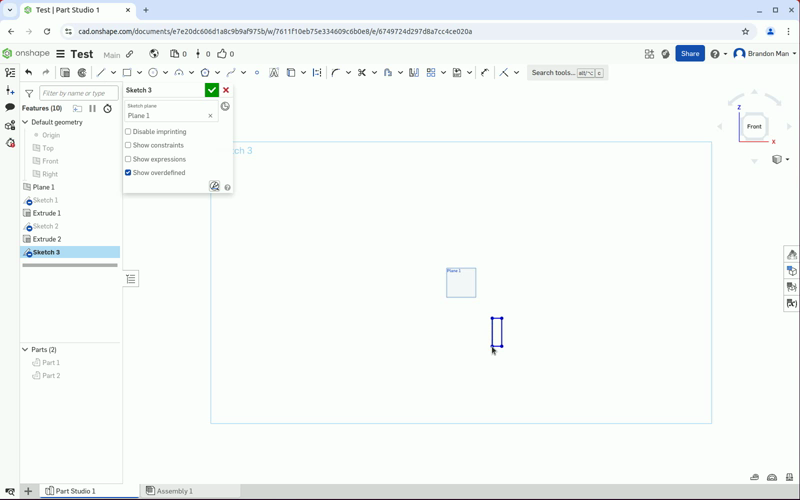
mouse_move(495, 325)
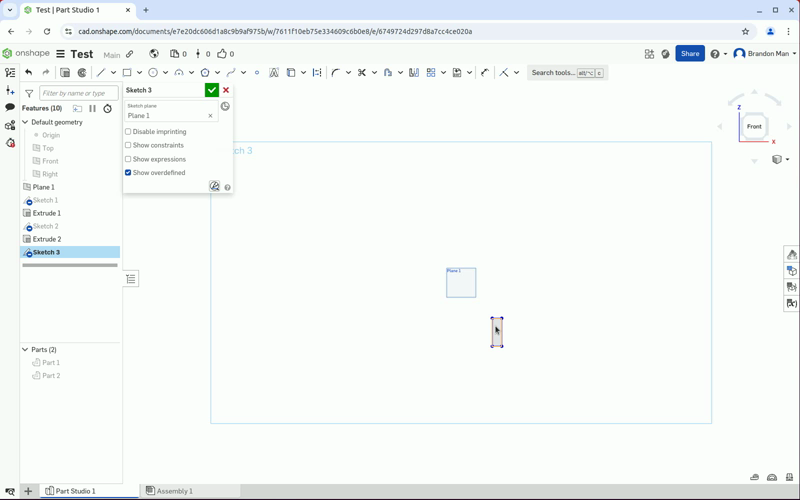
scroll(6)
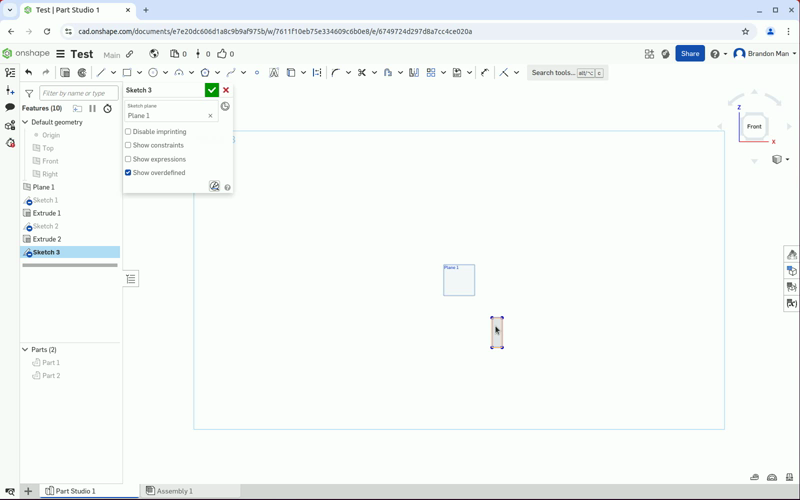
scroll(6)
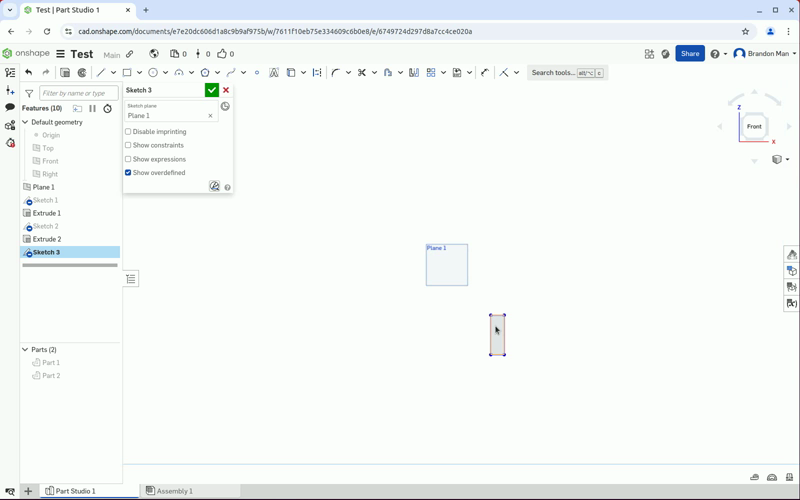
scroll(6)
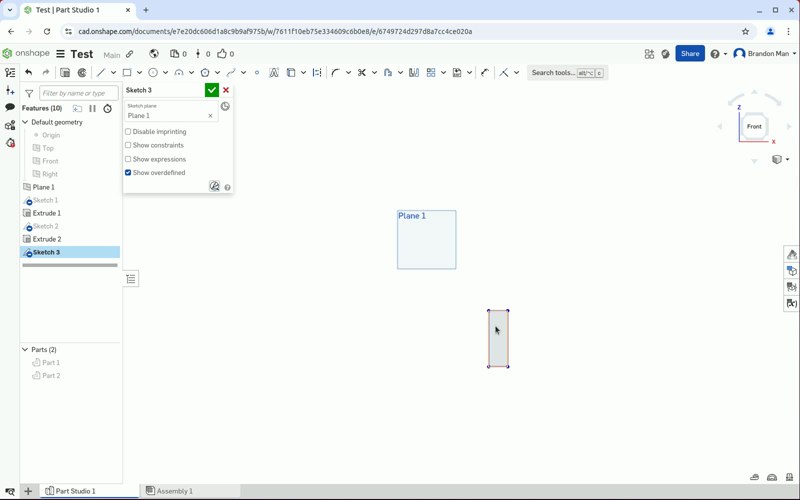
scroll(6)
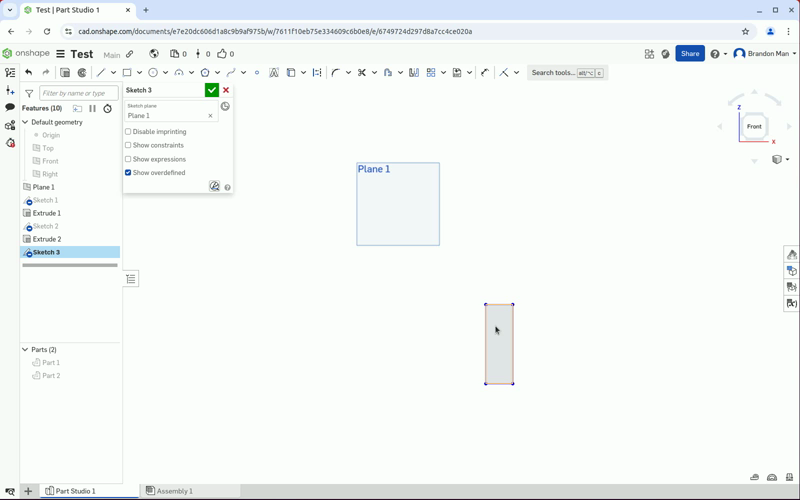
scroll(6)
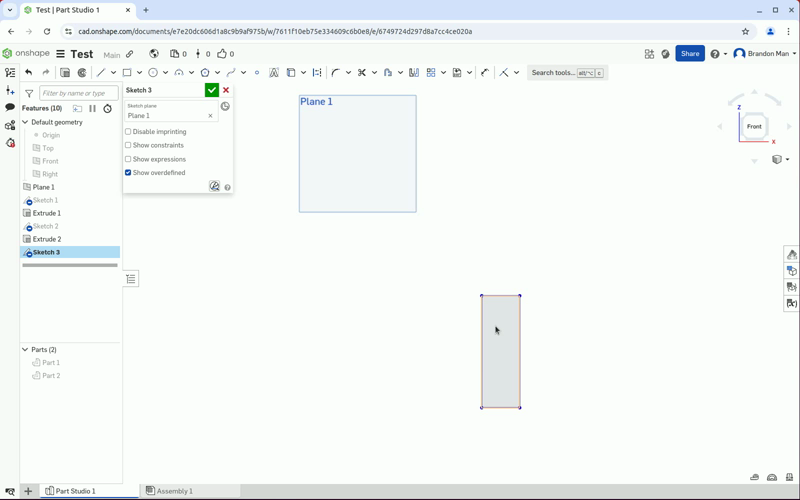
scroll(6)
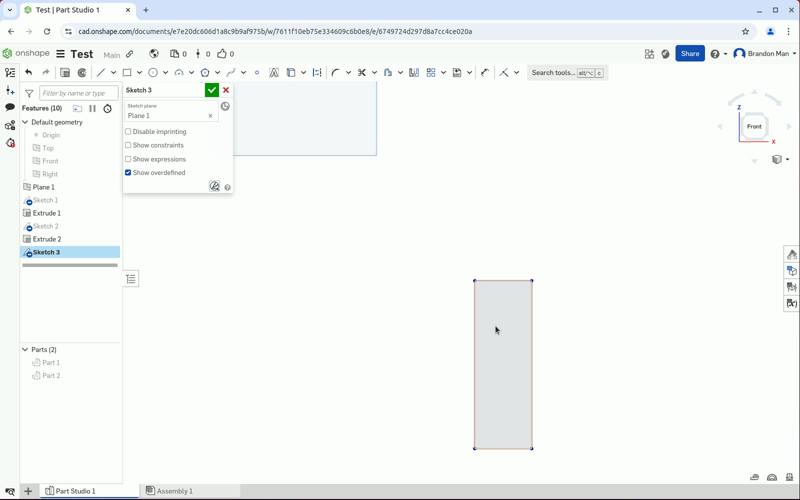
scroll(6)
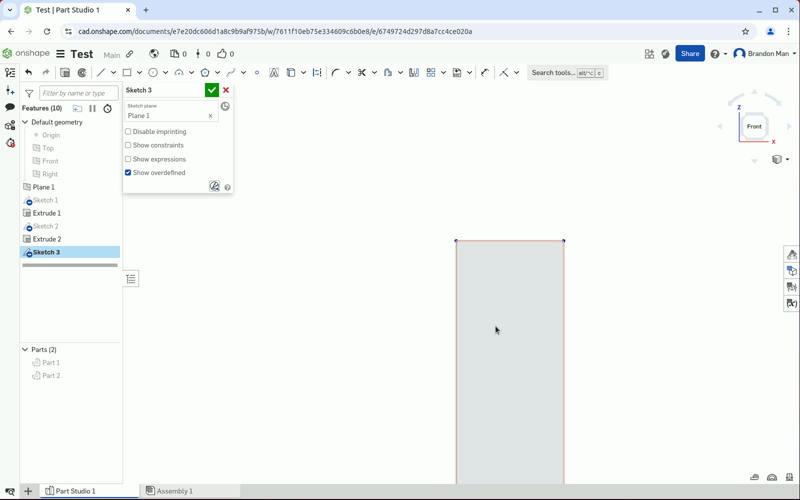
click(495, 325)
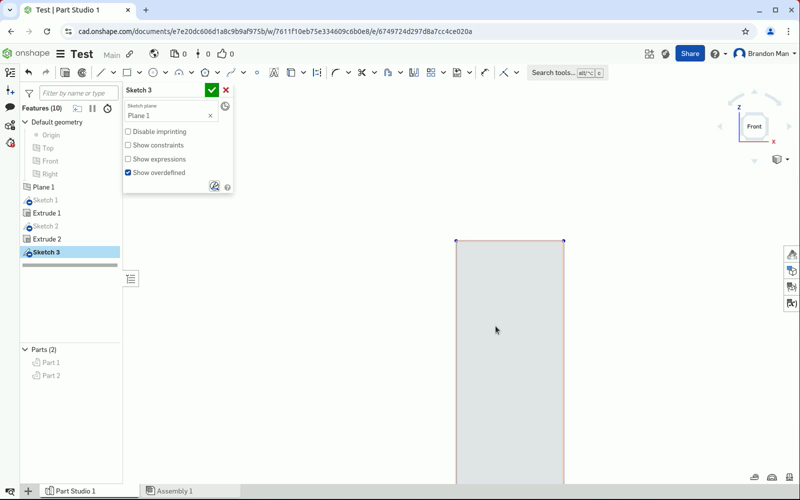
scroll(-6)
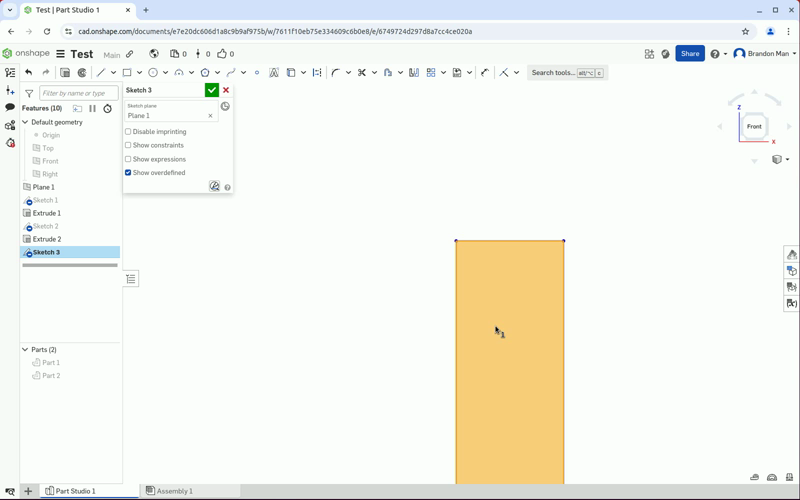
scroll(-6)
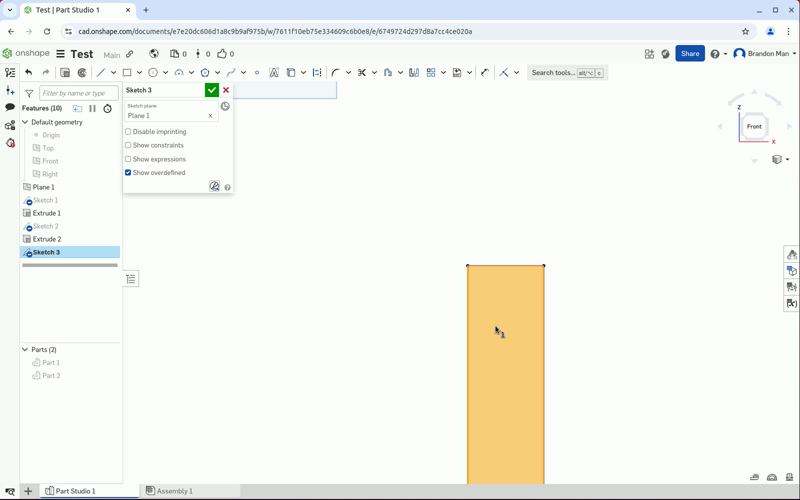
scroll(-6)
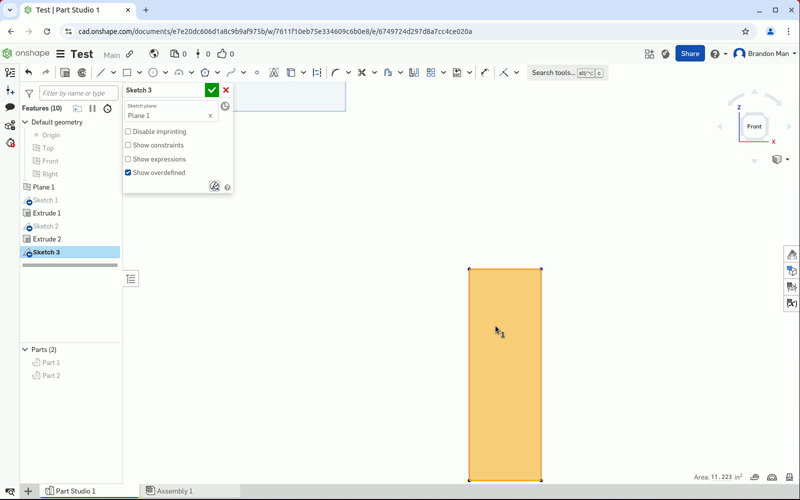
scroll(-6)
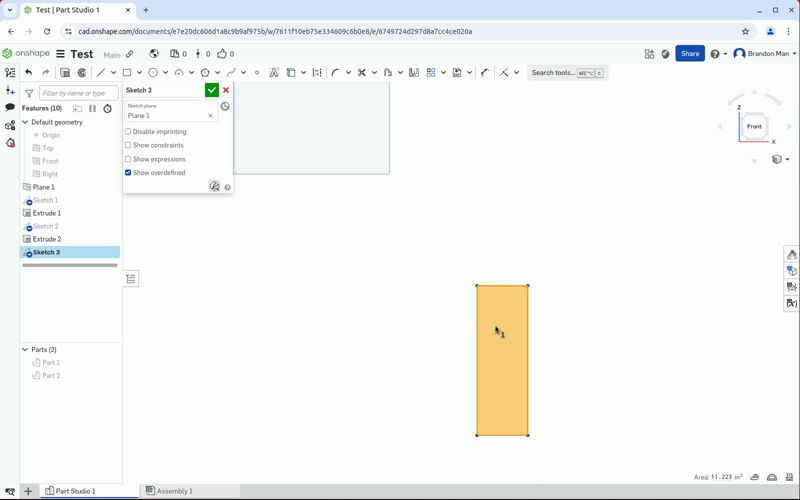
scroll(-6)
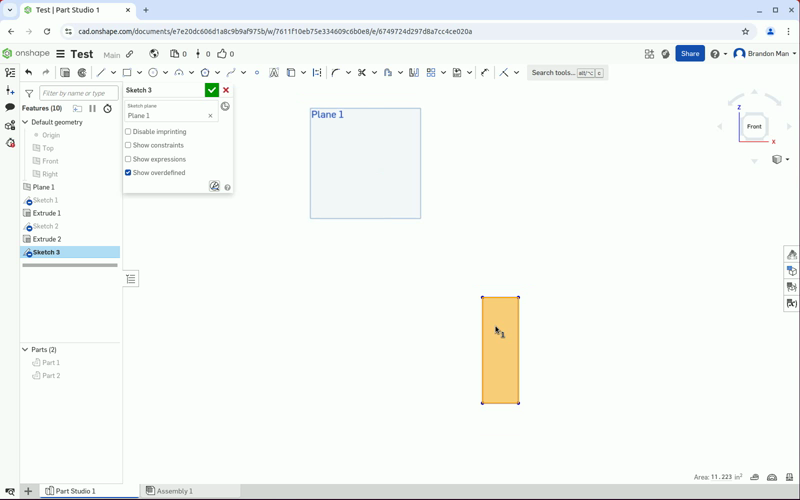
scroll(-6)
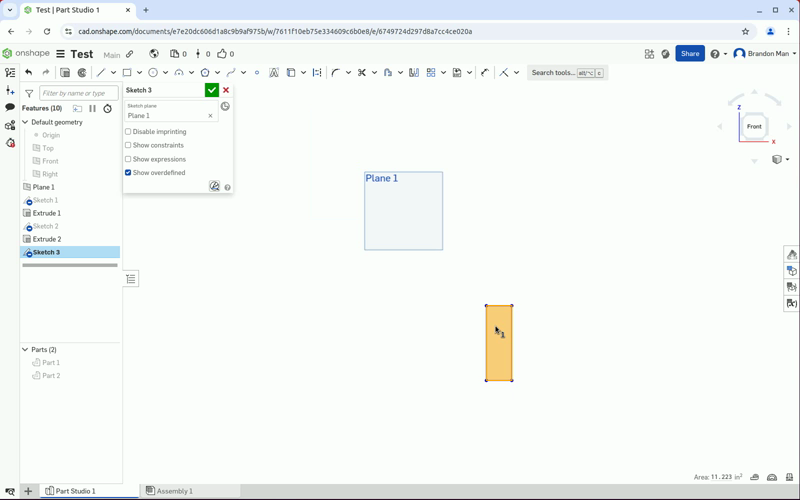
scroll(-6)
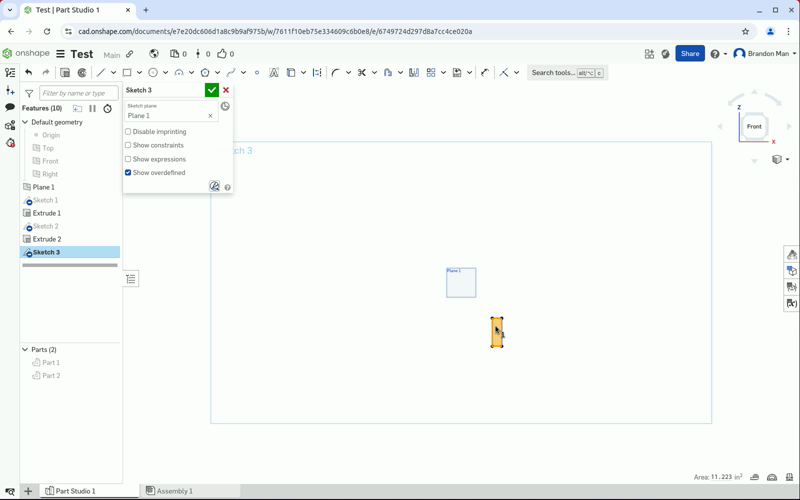
mouse_move(73, 352)
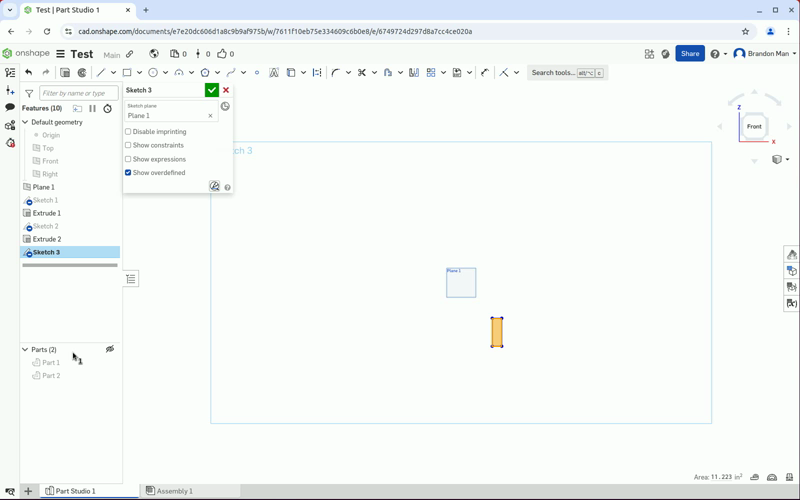
key(shift+y)
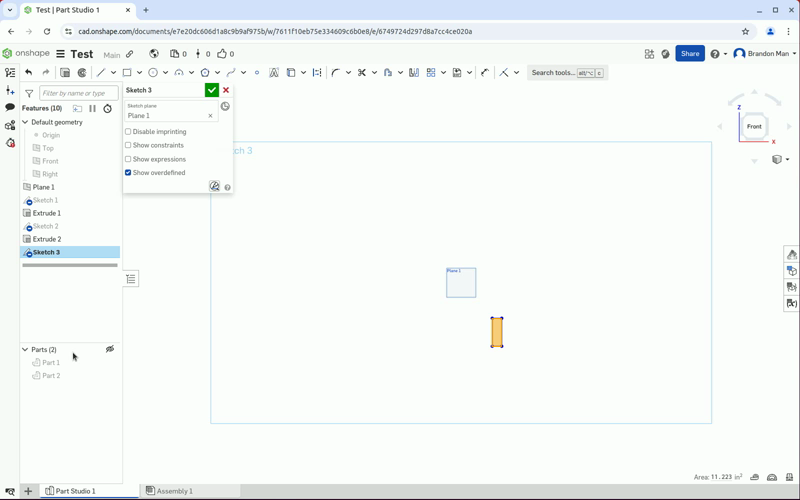
key(shift+e)
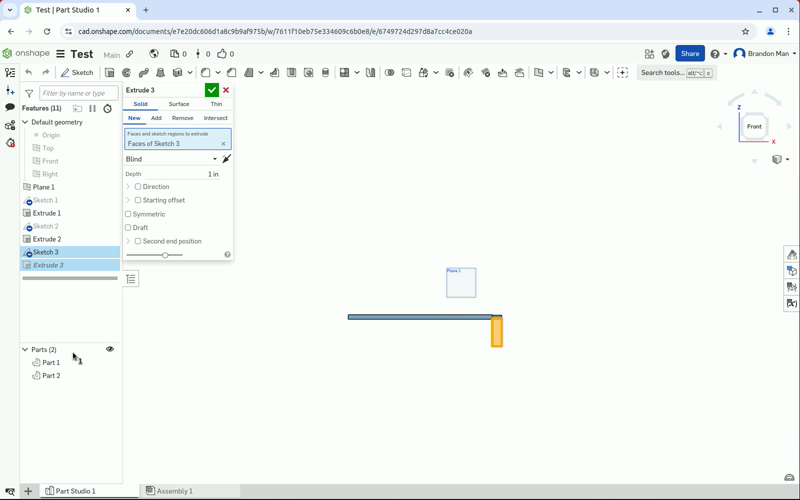
mouse_move(143, 106)
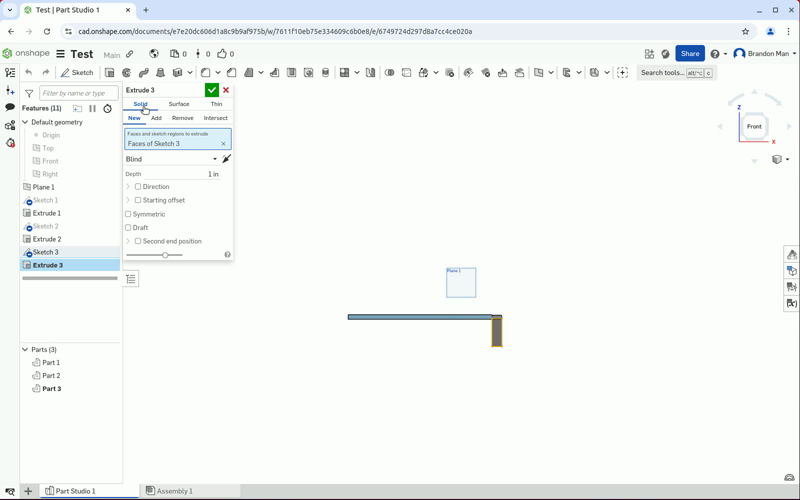
click(143, 106)
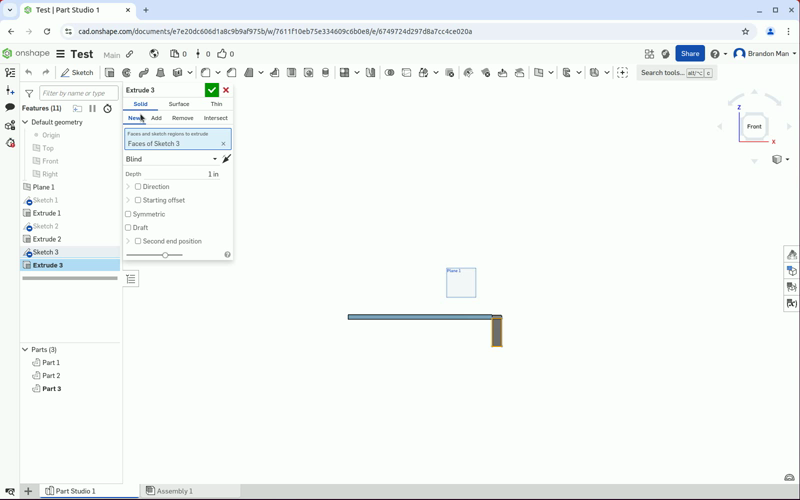
mouse_move(137, 120)
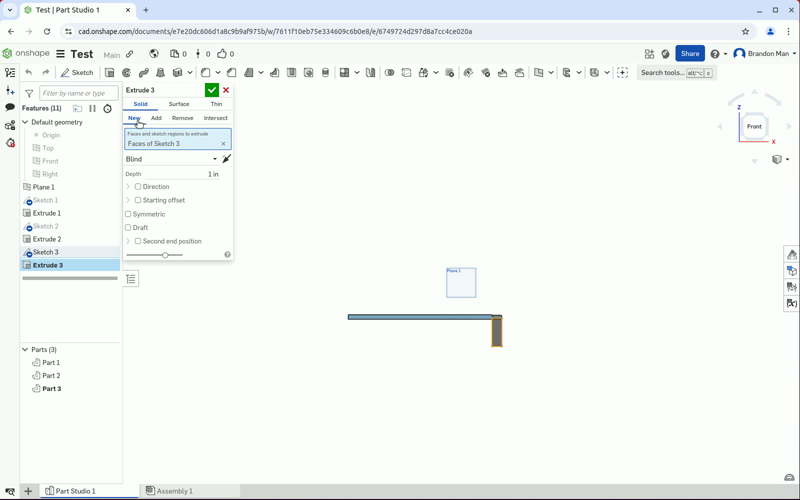
click(137, 120)
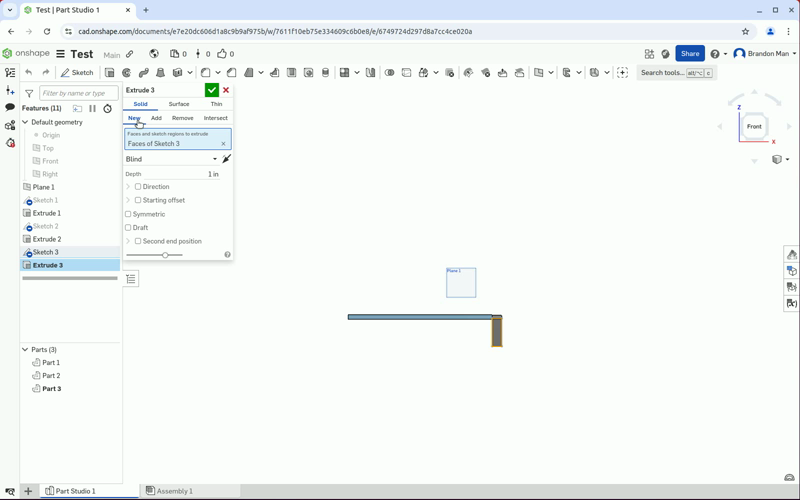
key(tab, 4)
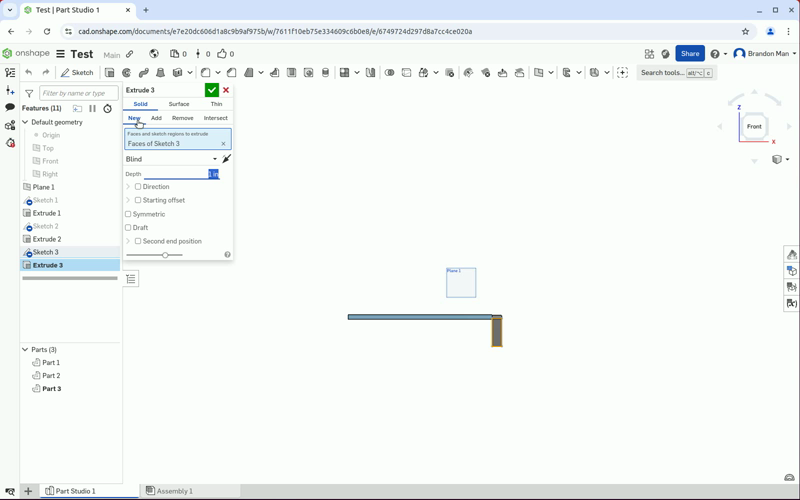
text(13.48)
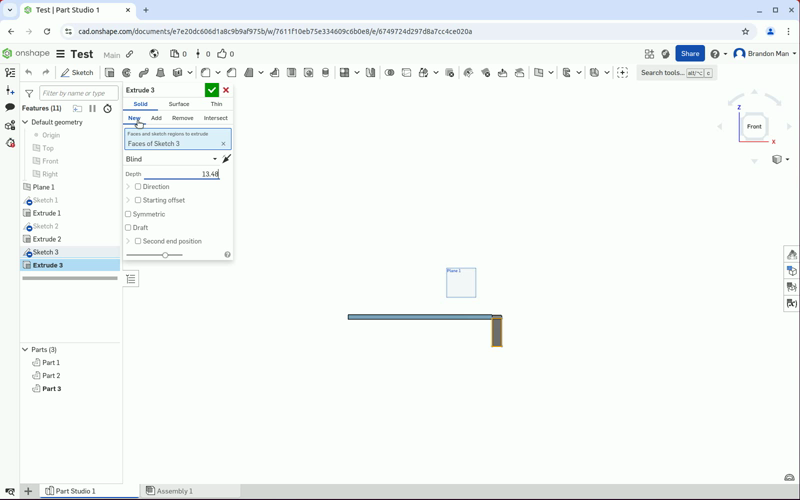
key(enter)
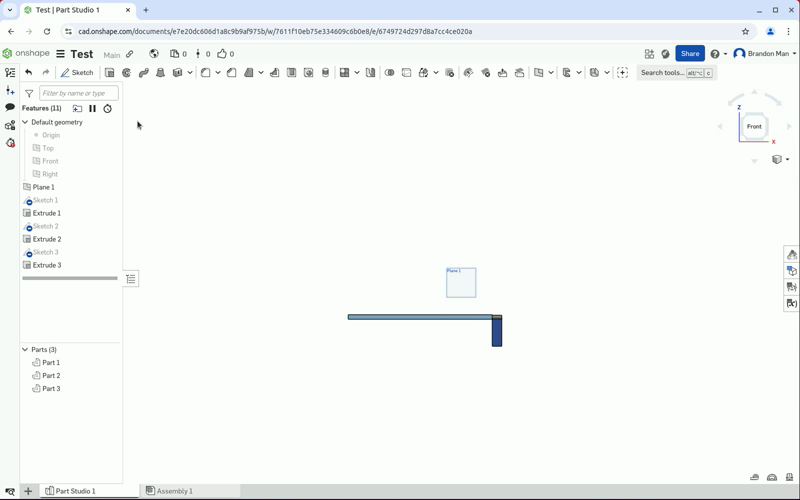
key(shift+h)
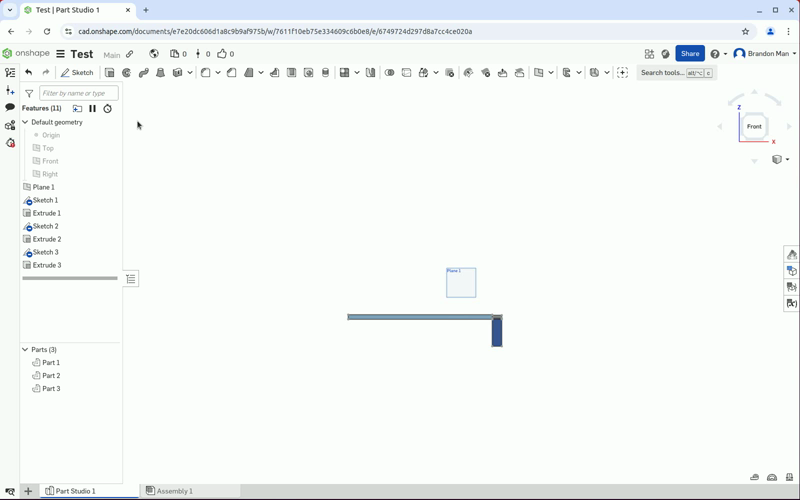
key(shift+h)
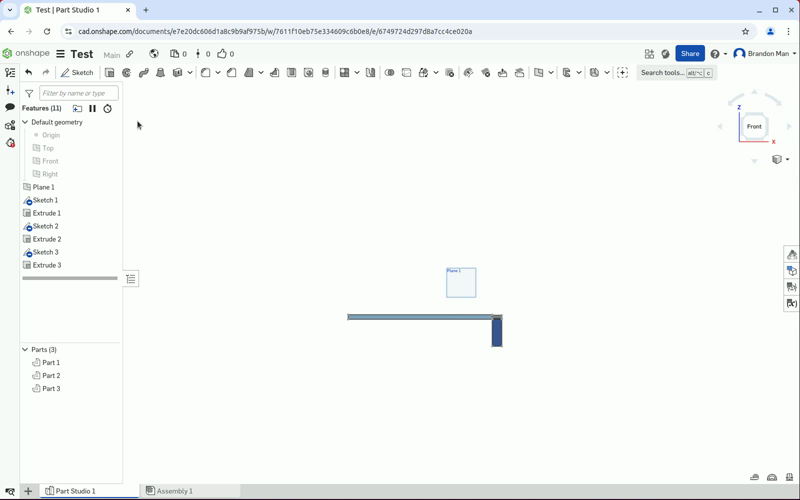
key(shift+7)
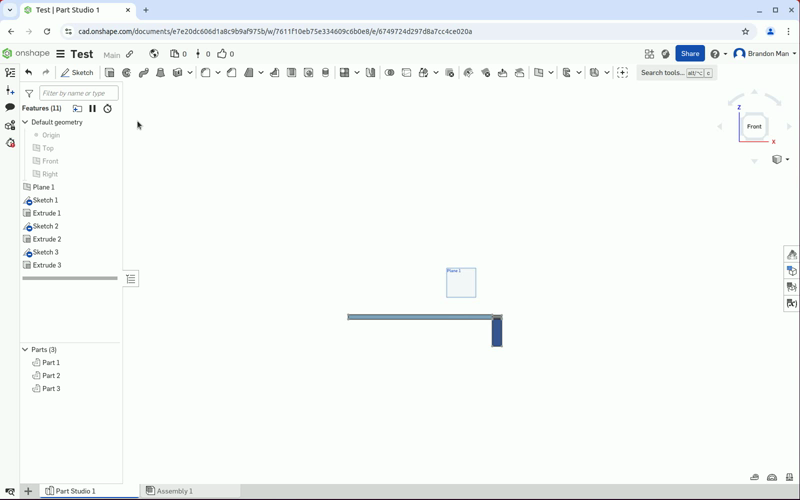
key(left, 2)
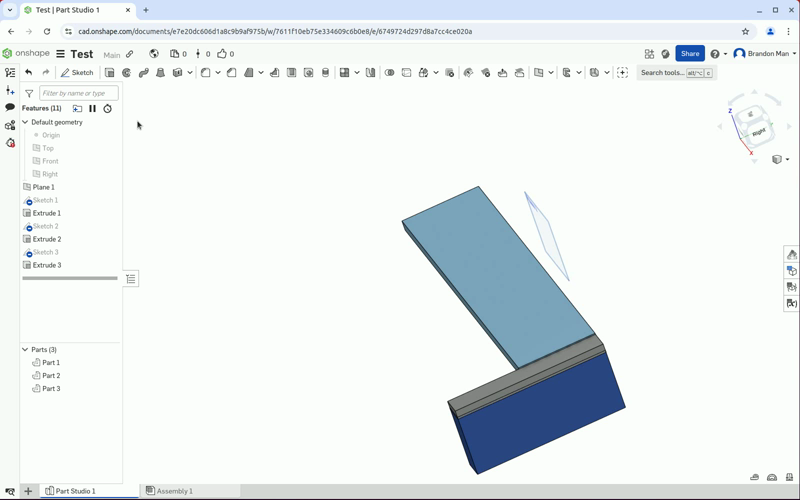
key(down, 2)
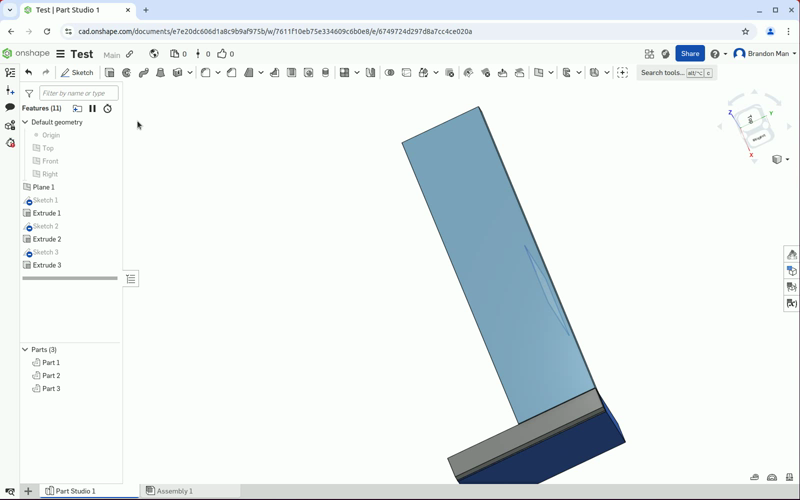
key(up, 2)
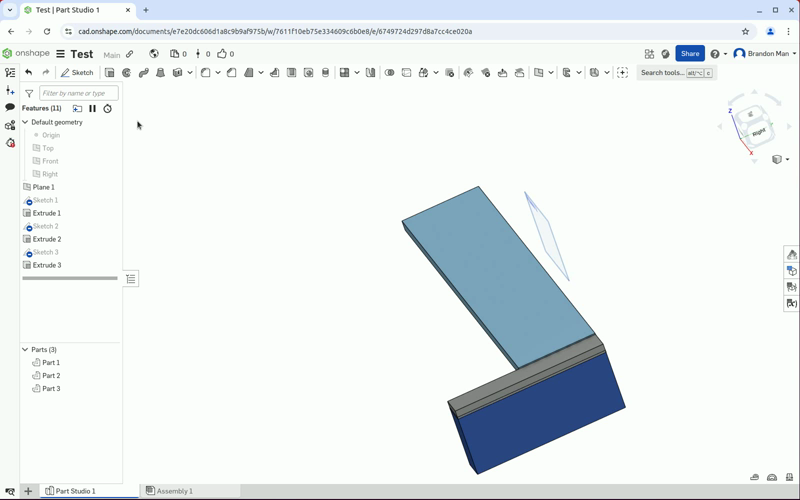
key(right, 2)
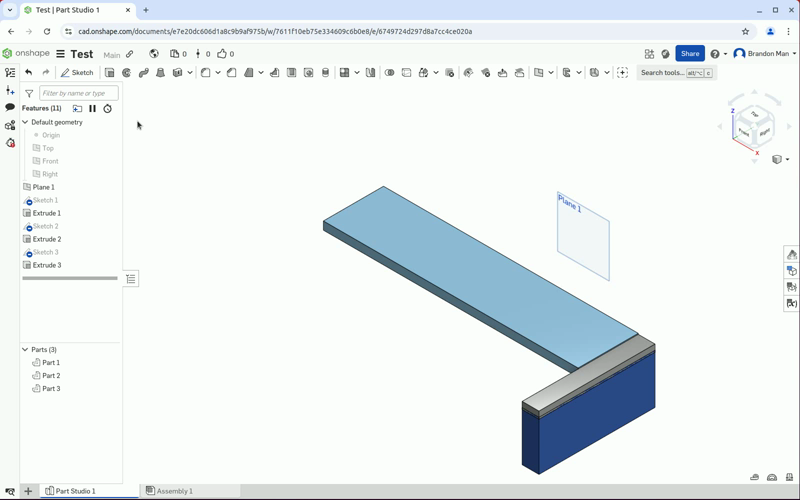
mouse_move(73, 189)
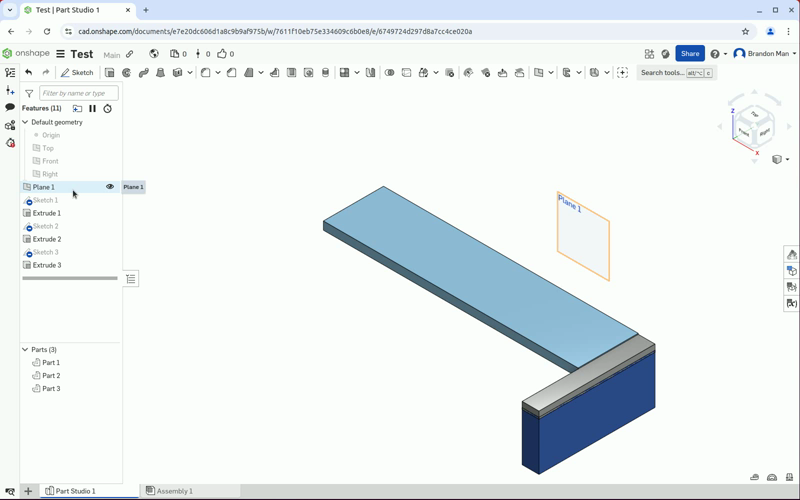
click(73, 189)